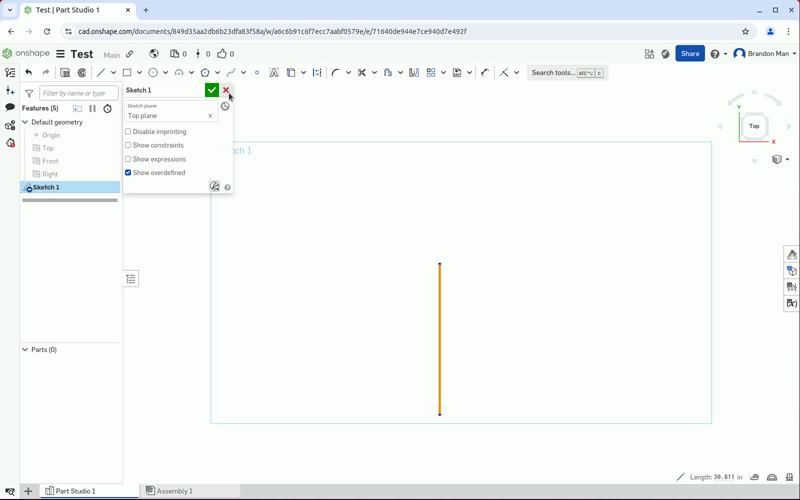
key(shift+h)
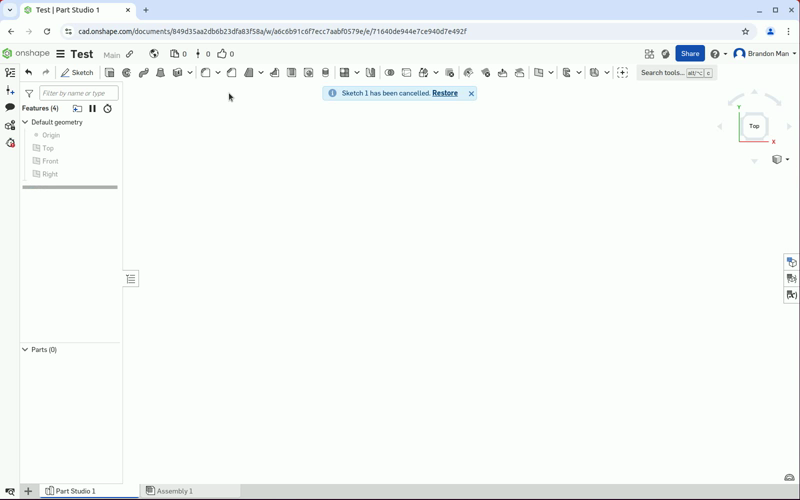
mouse_move(73, 352)
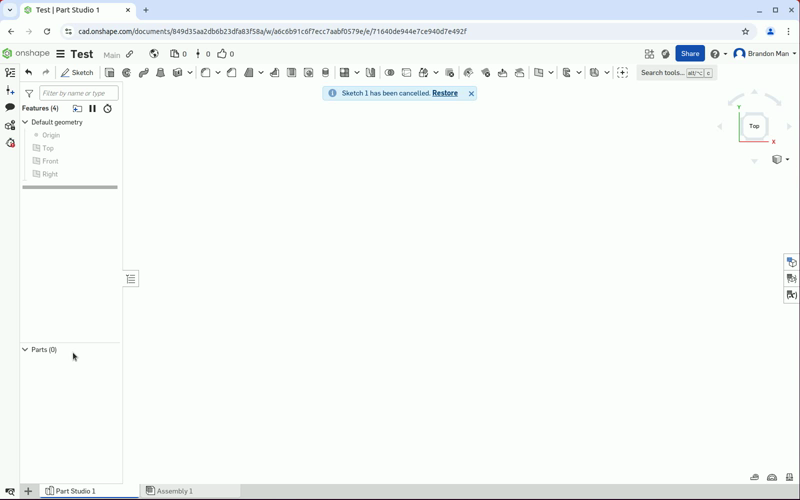
key(y)
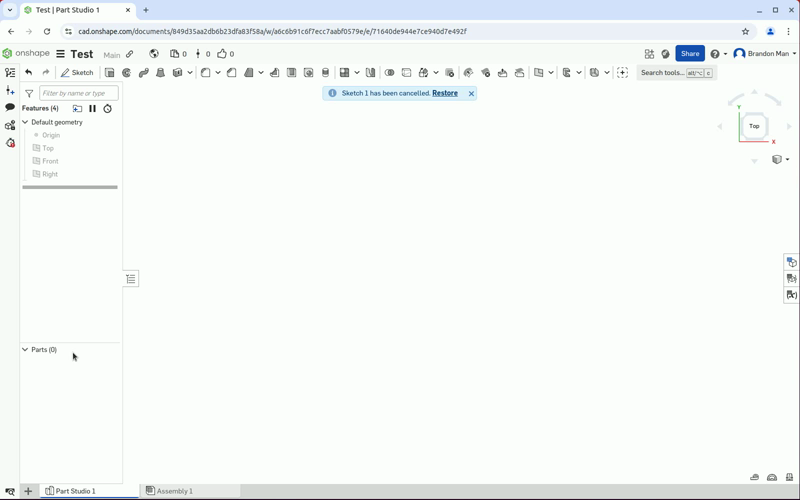
key(shift+p)
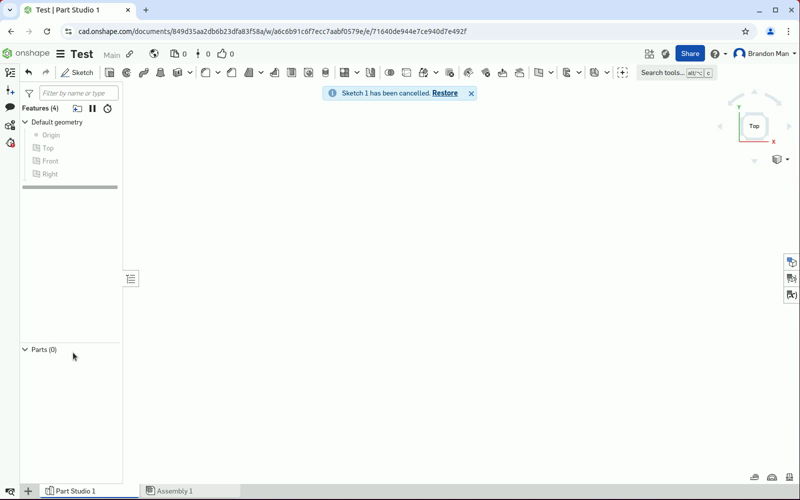
key(space)
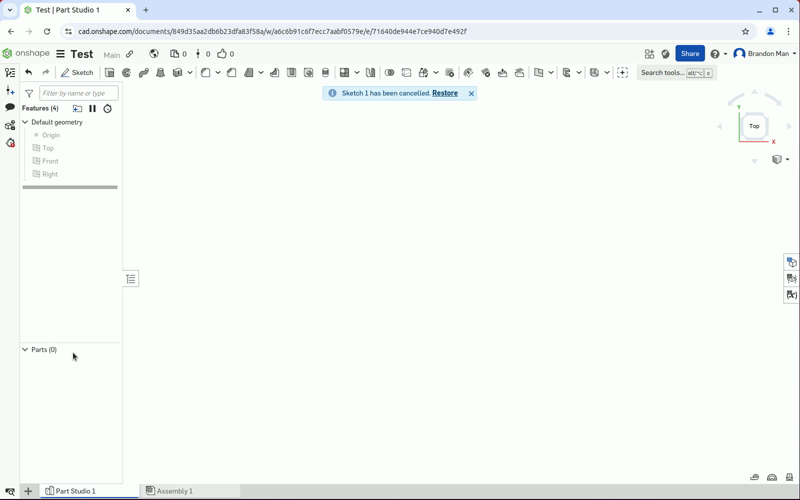
key_down(shift)
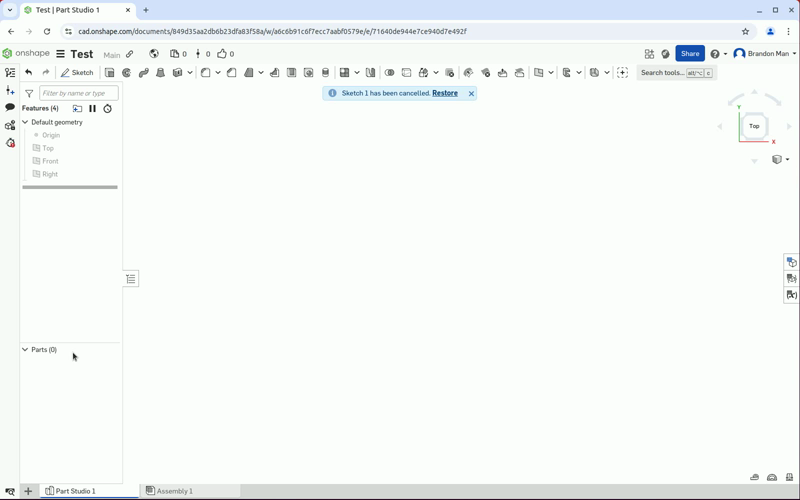
key(up)
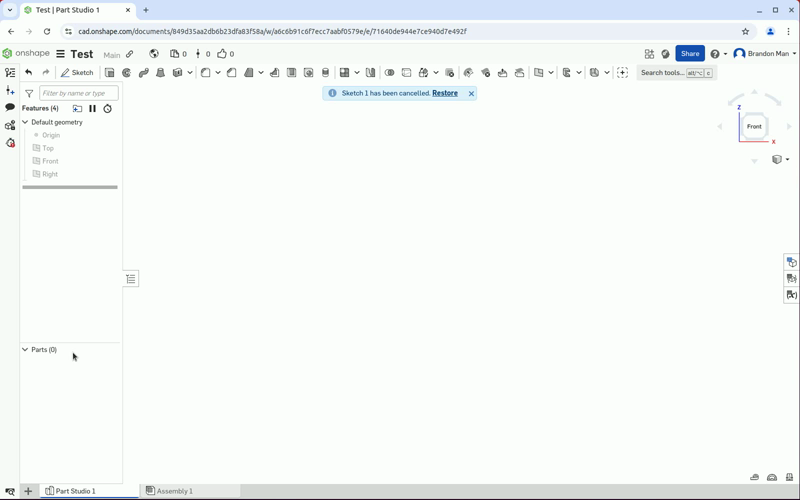
key_up(shift)
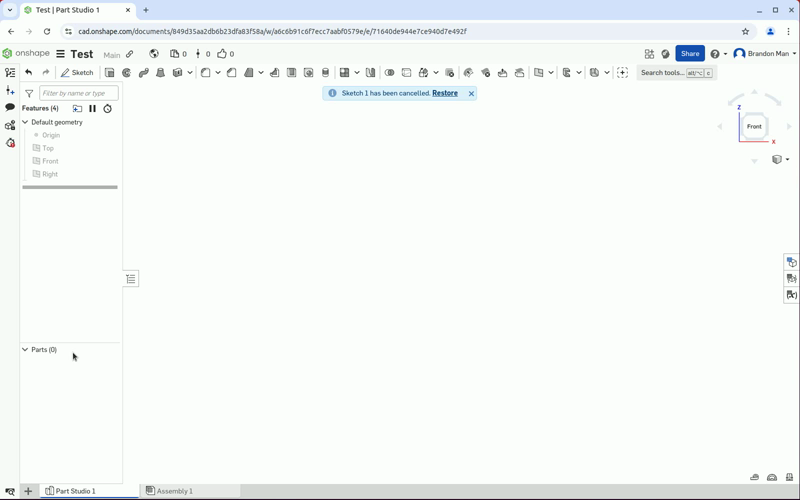
mouse_move(73, 352)
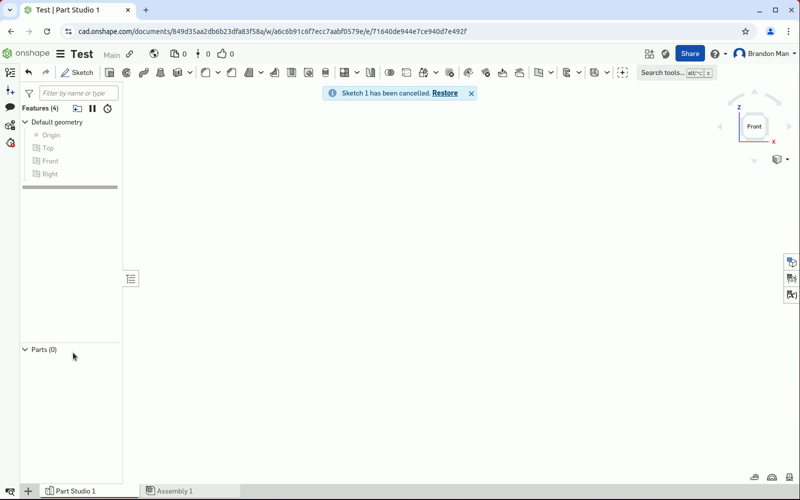
key(shift+y)
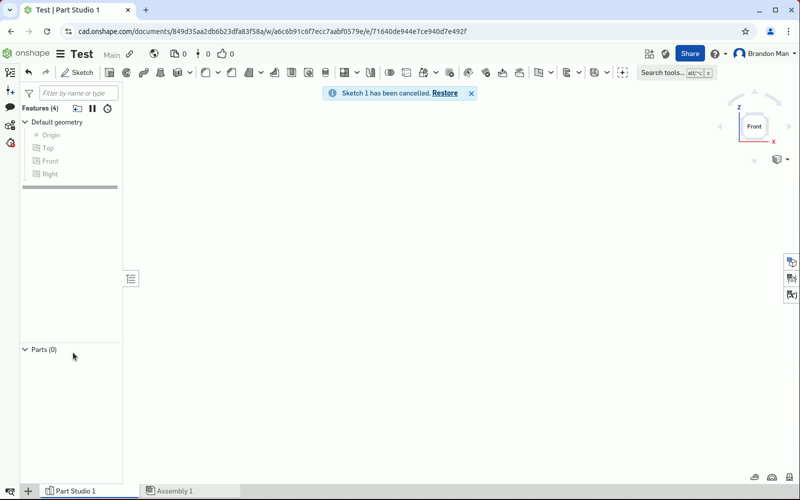
key(shift+s)
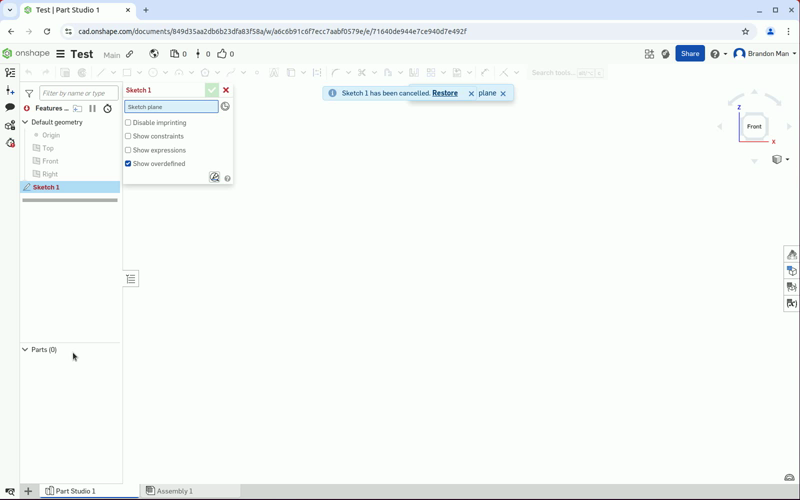
mouse_move(73, 163)
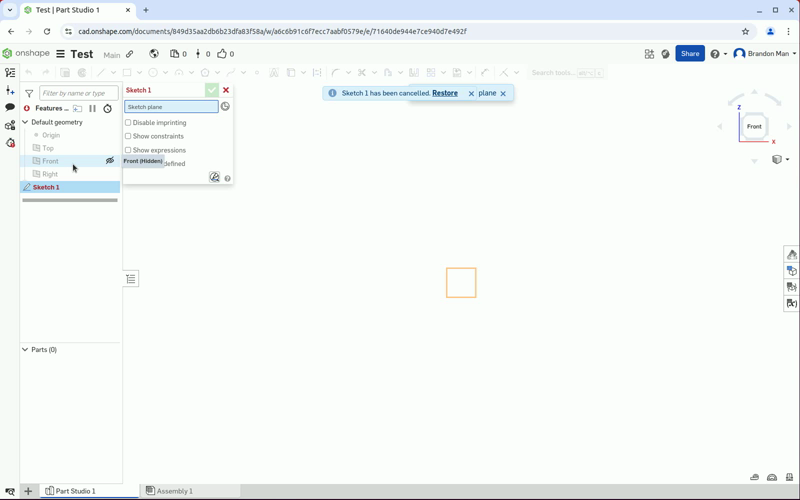
click(73, 163)
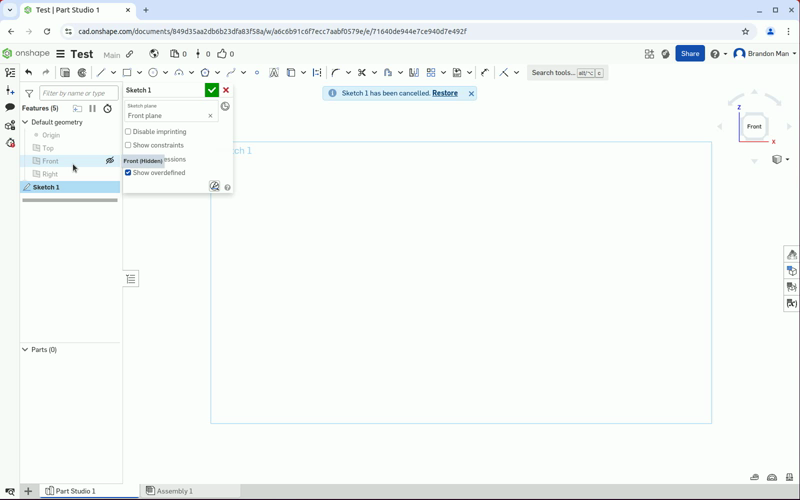
mouse_move(73, 352)
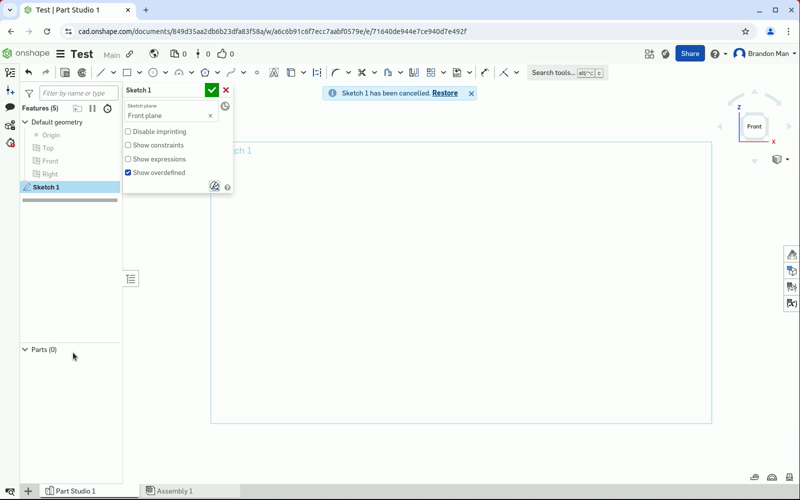
key(y)
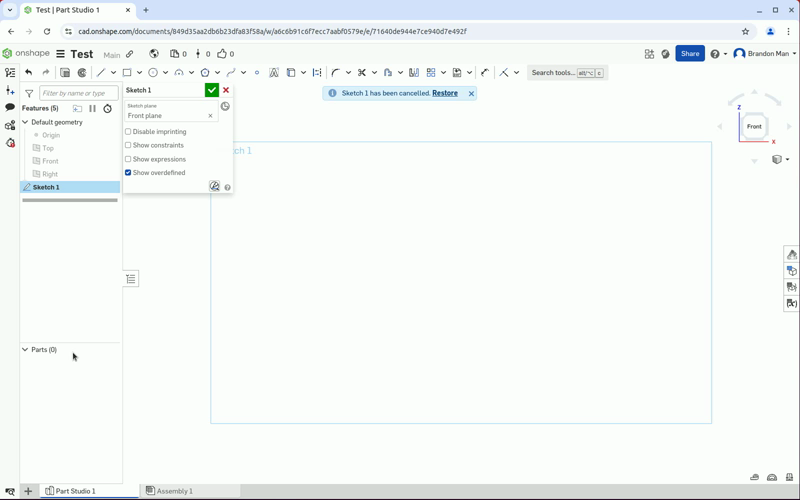
key(l)
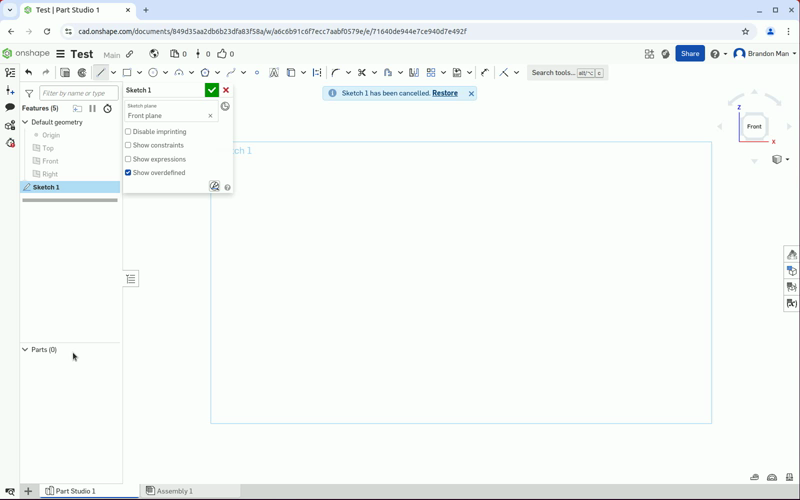
key_down(shift)
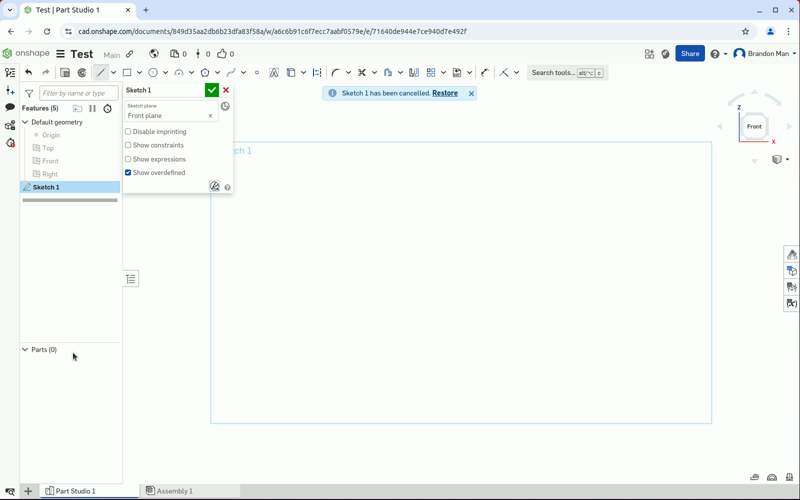
mouse_move(348, 238)
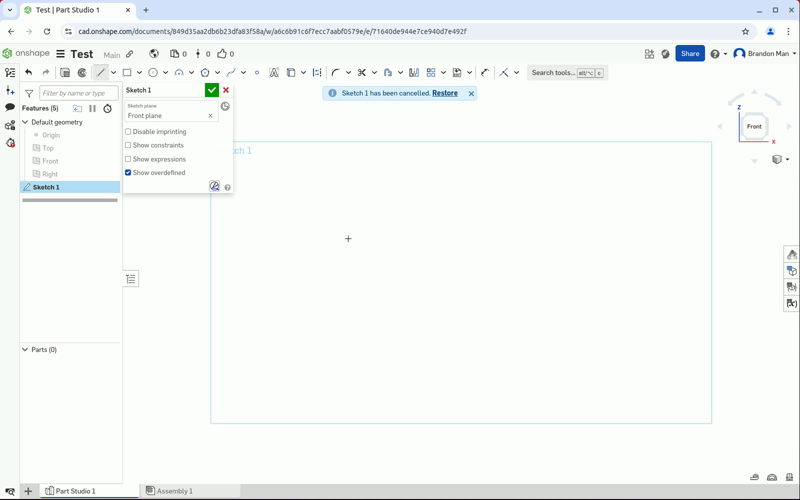
click(348, 238)
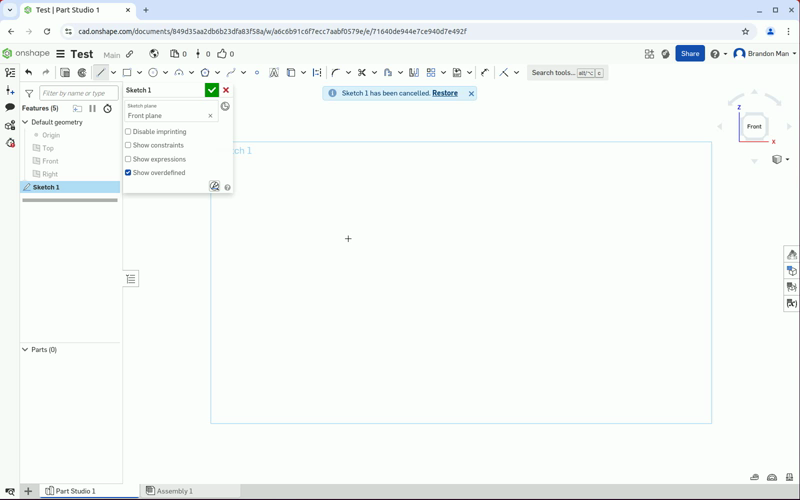
key_up(shift)
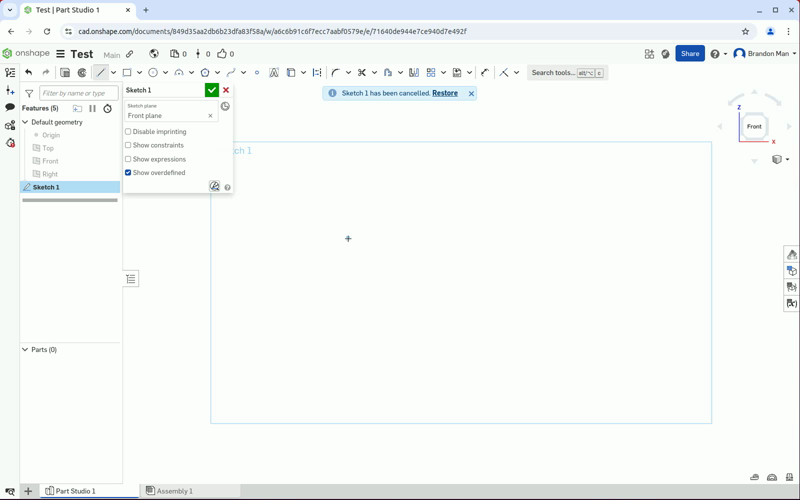
key_down(shift)
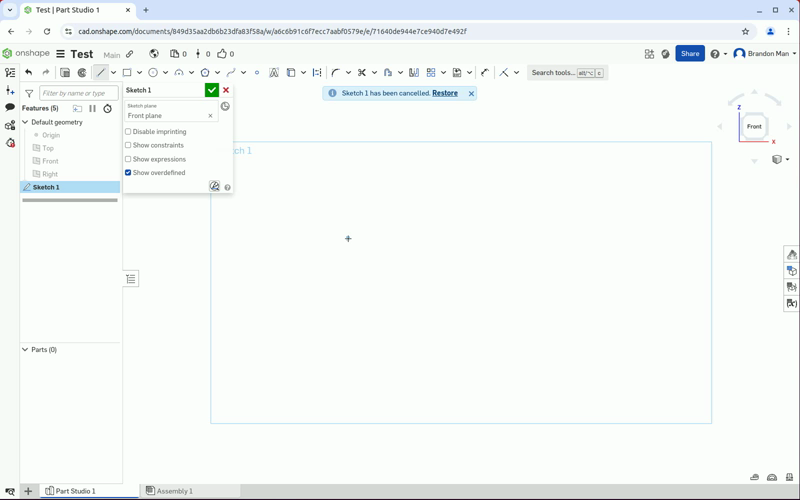
mouse_move(378, 238)
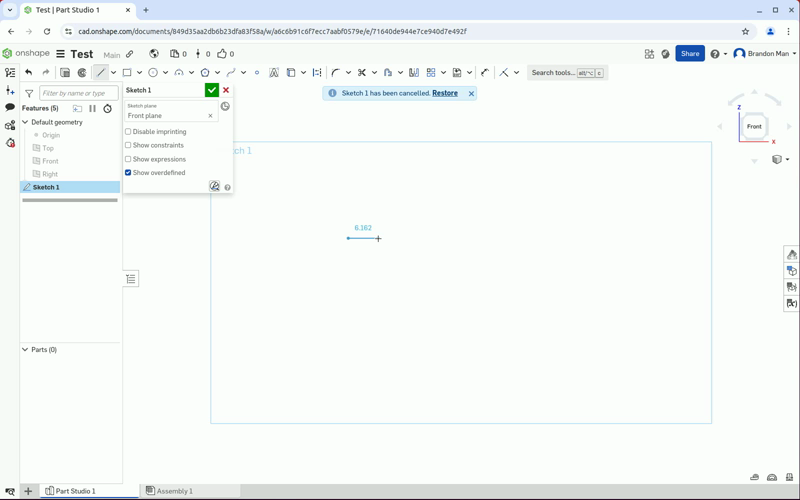
mouse_move(392, 238)
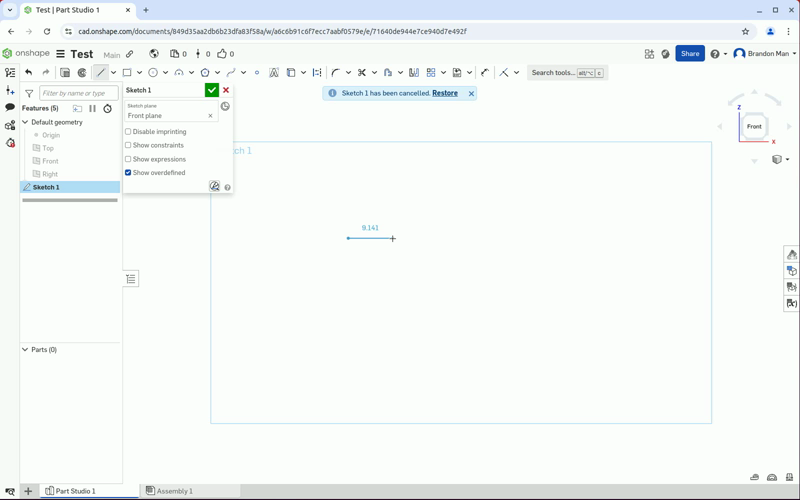
click(392, 238)
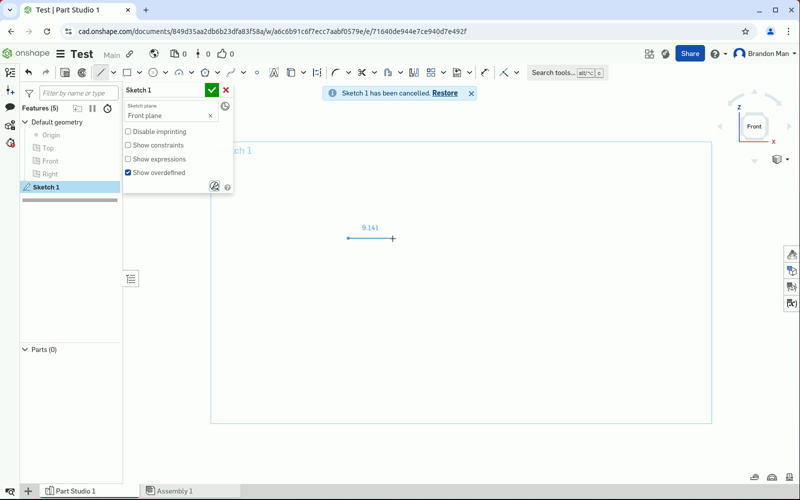
key_up(shift)
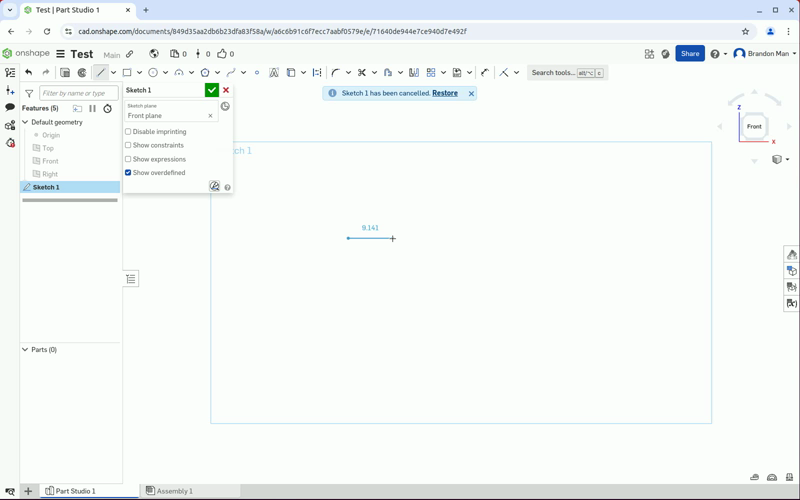
key_down(shift)
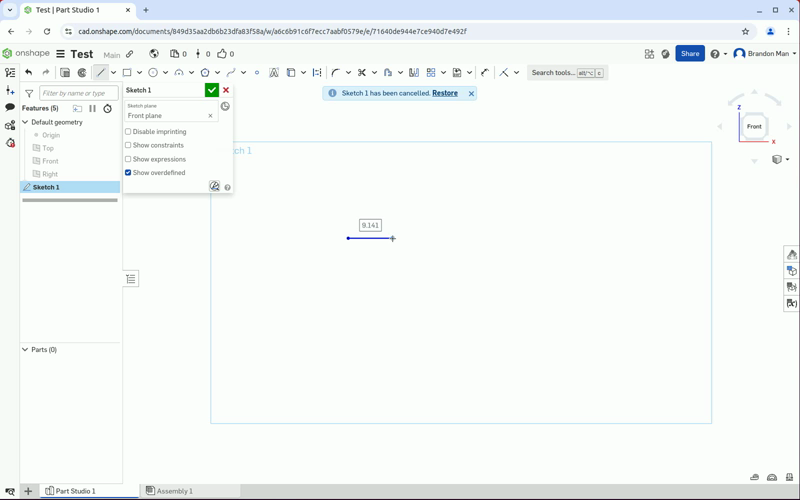
mouse_move(422, 238)
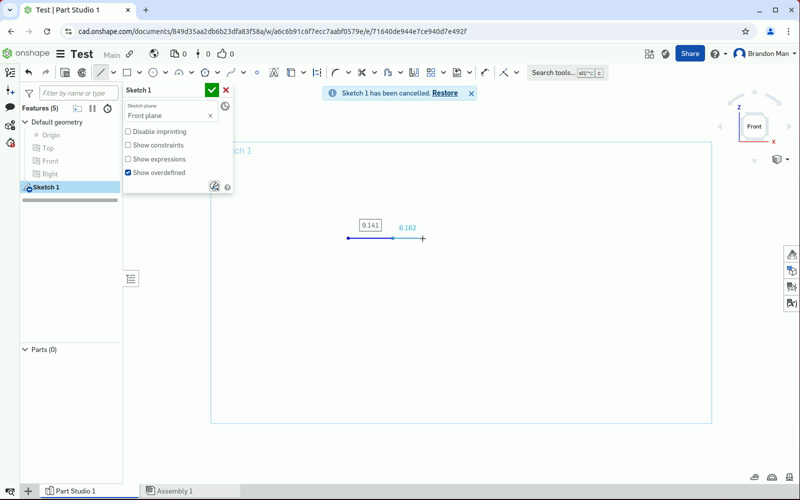
mouse_move(437, 238)
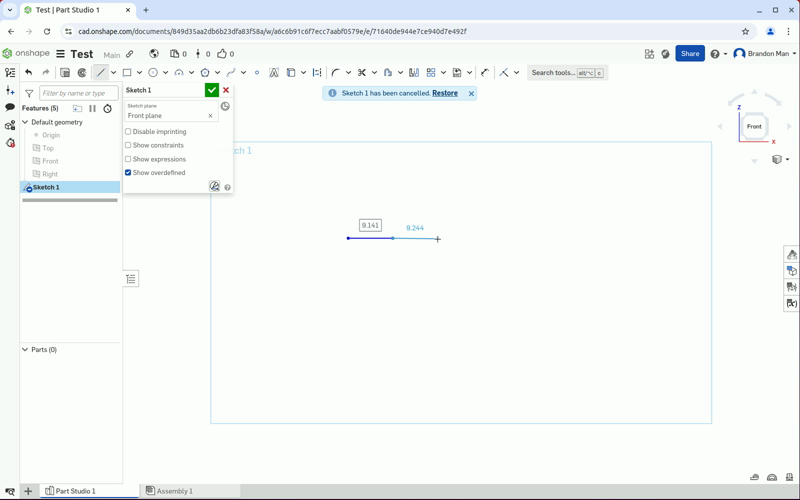
click(437, 238)
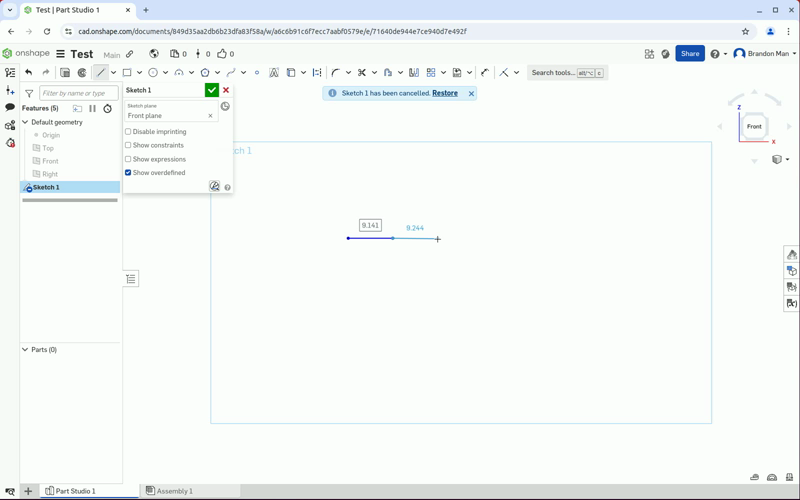
key_up(shift)
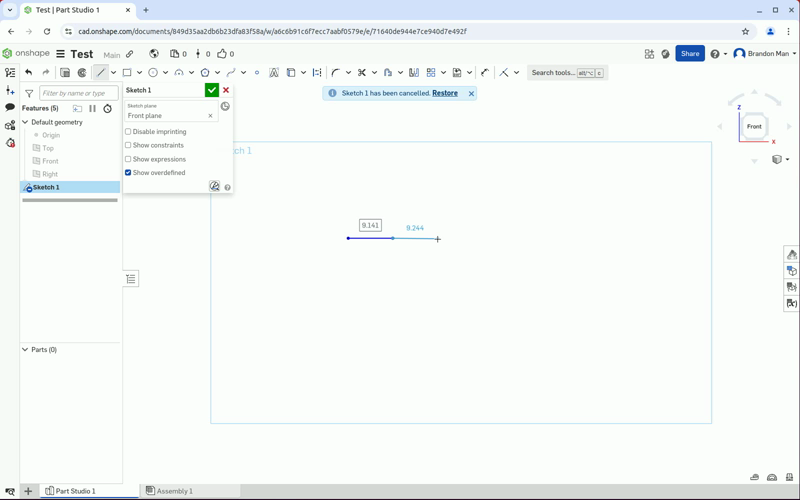
key_down(shift)
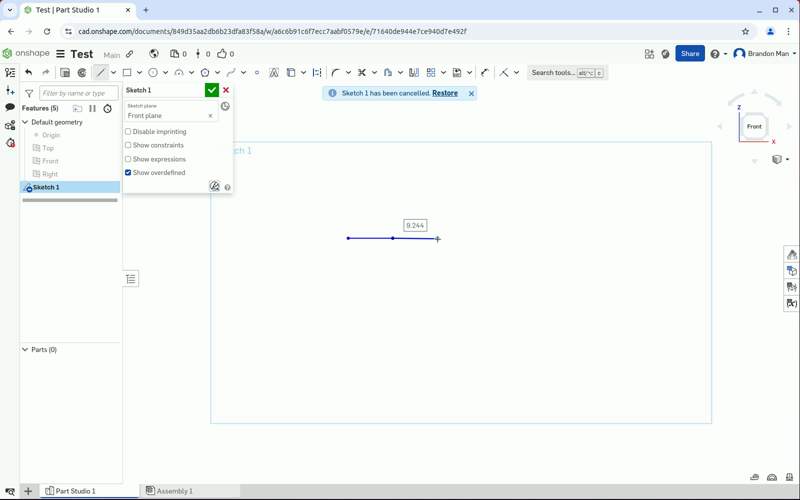
mouse_move(572, 238)
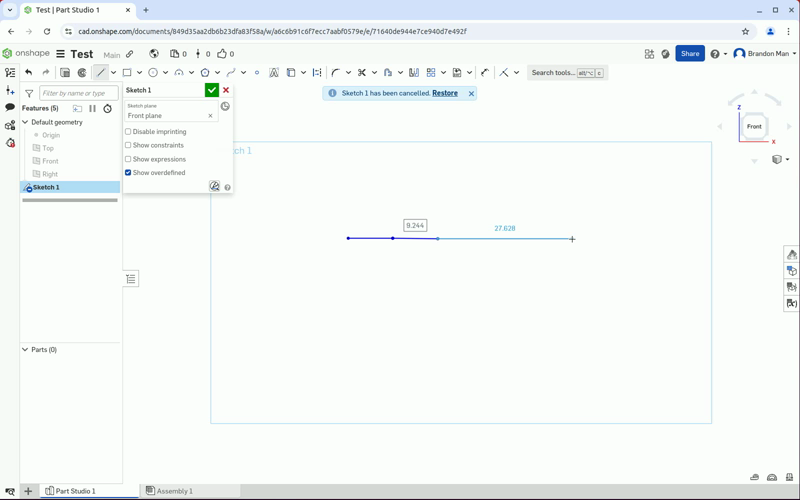
click(572, 238)
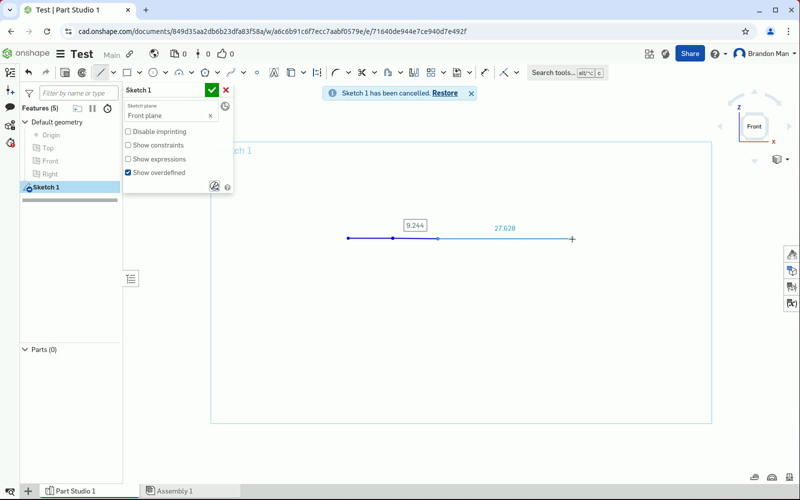
key_up(shift)
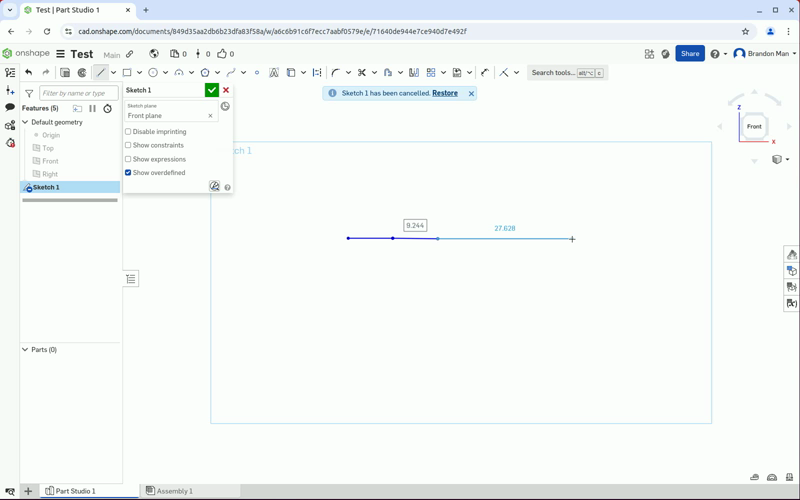
key_down(shift)
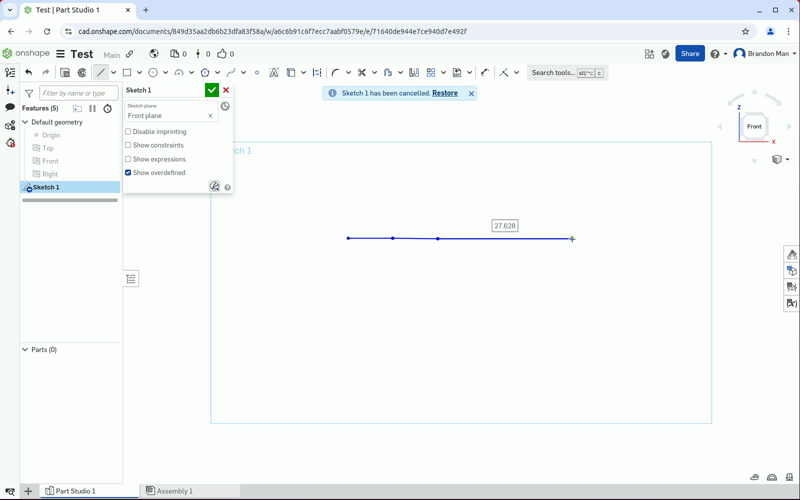
mouse_move(589, 238)
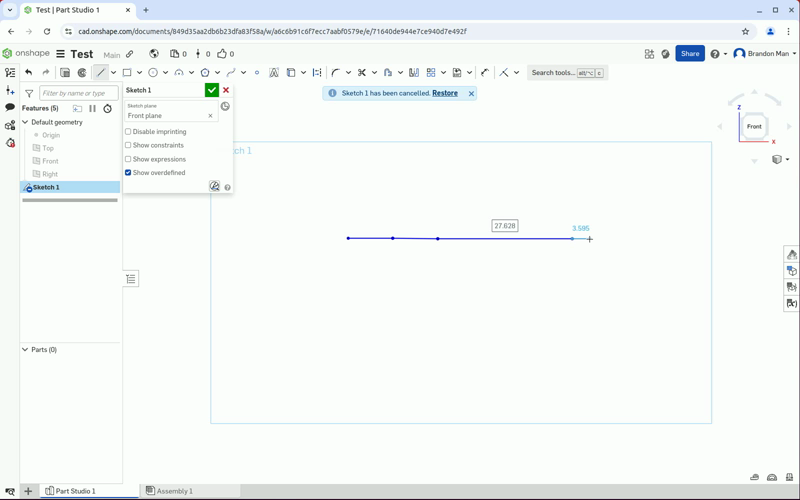
mouse_move(572, 233)
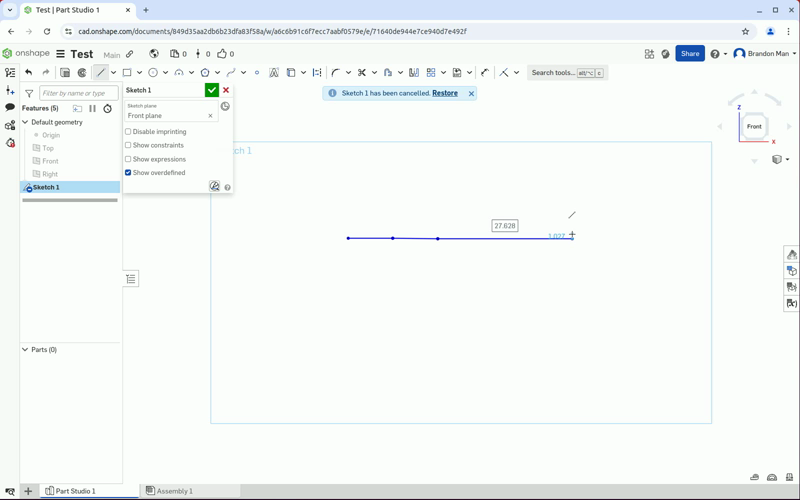
scroll(6)
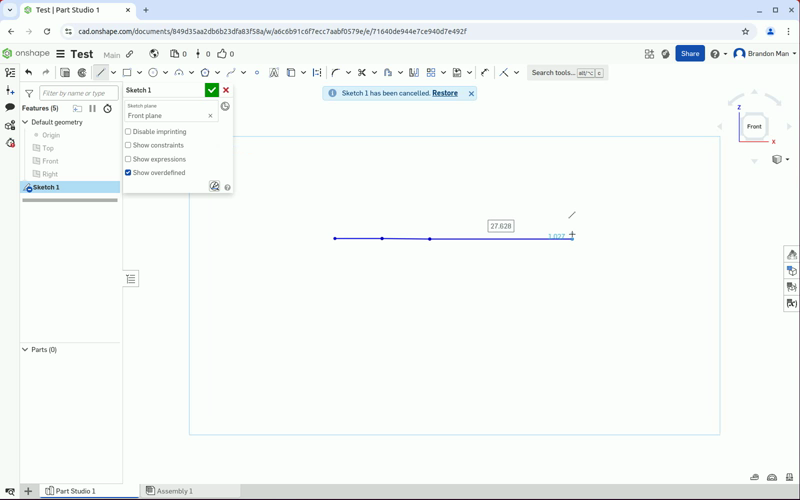
scroll(6)
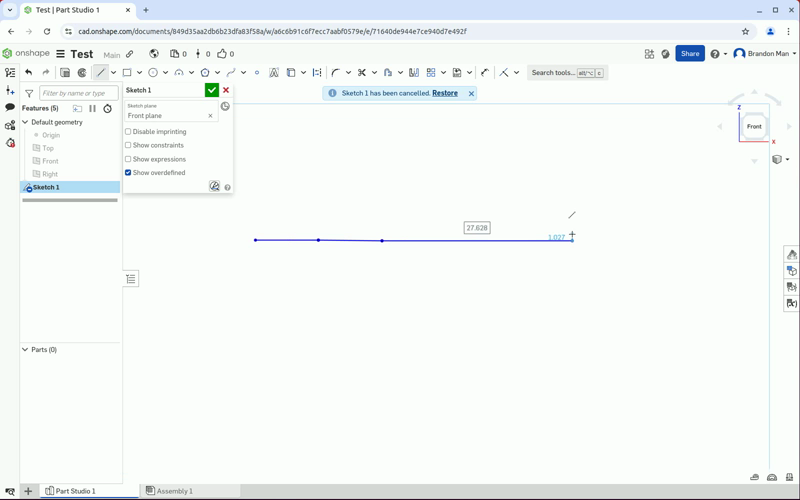
scroll(6)
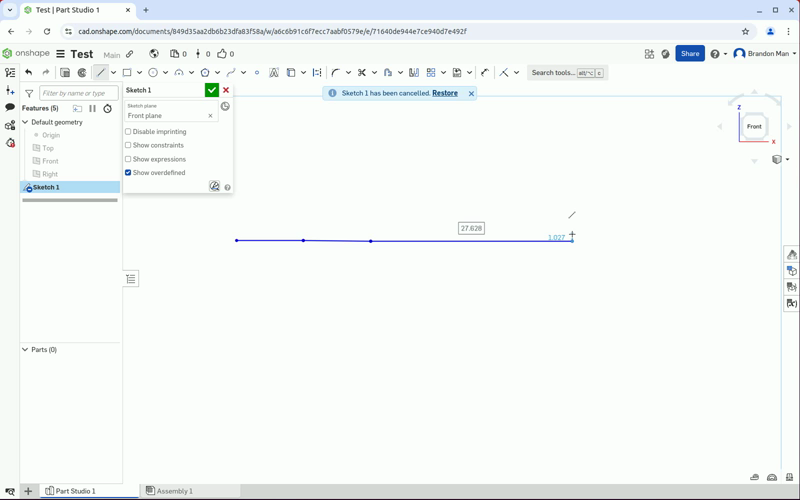
scroll(6)
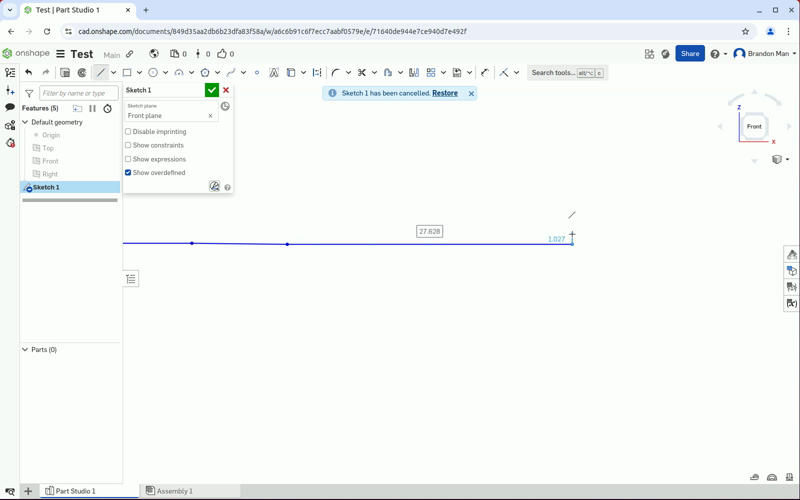
scroll(6)
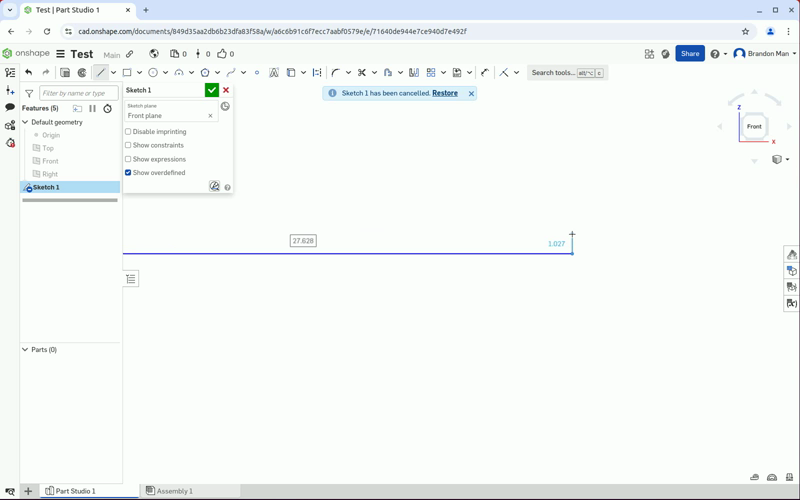
scroll(6)
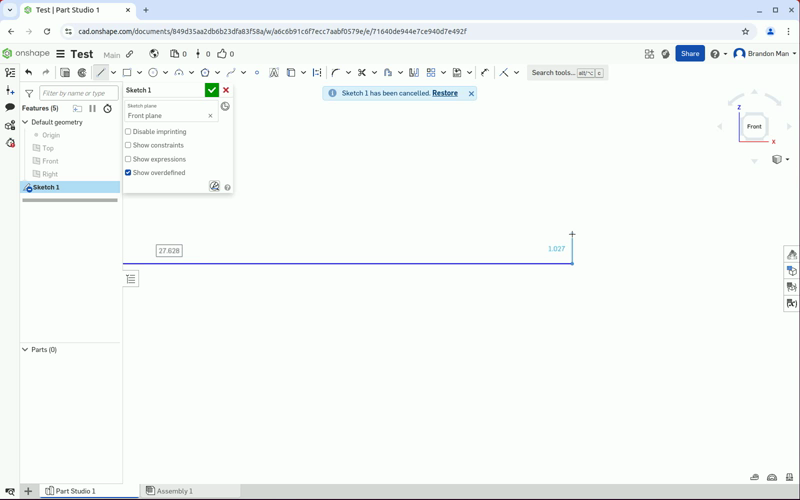
scroll(6)
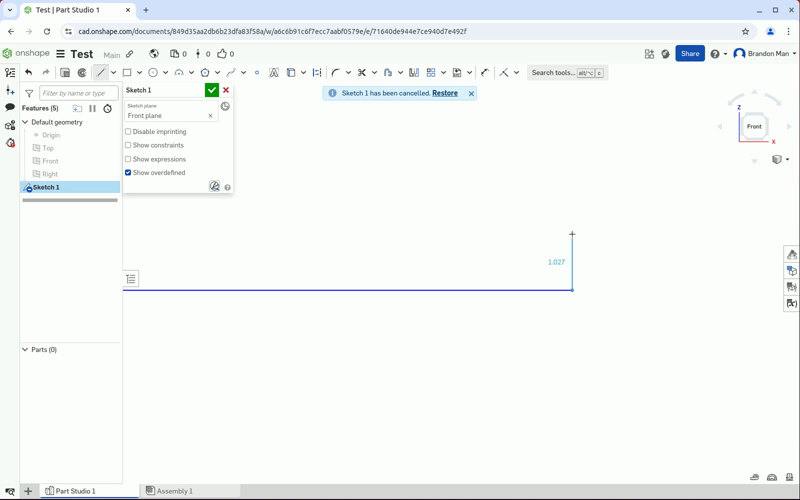
click(572, 233)
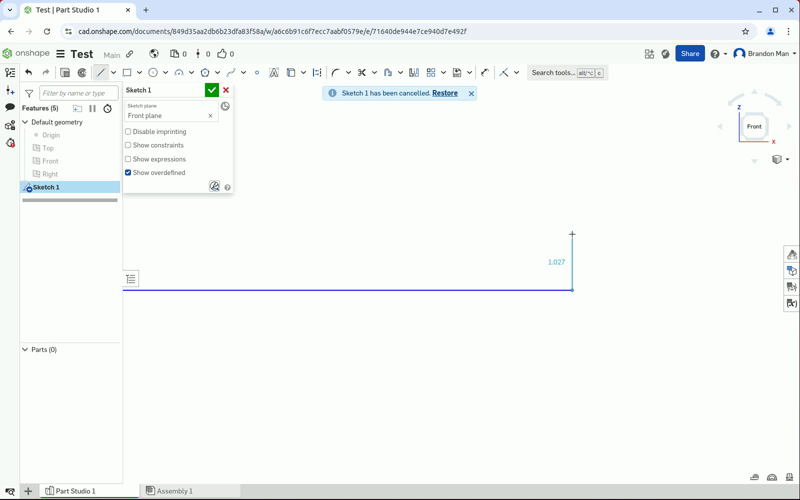
scroll(-6)
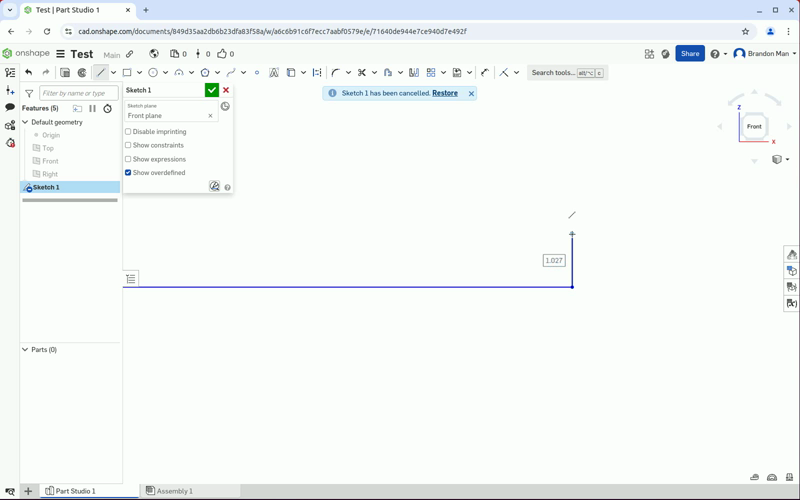
scroll(-6)
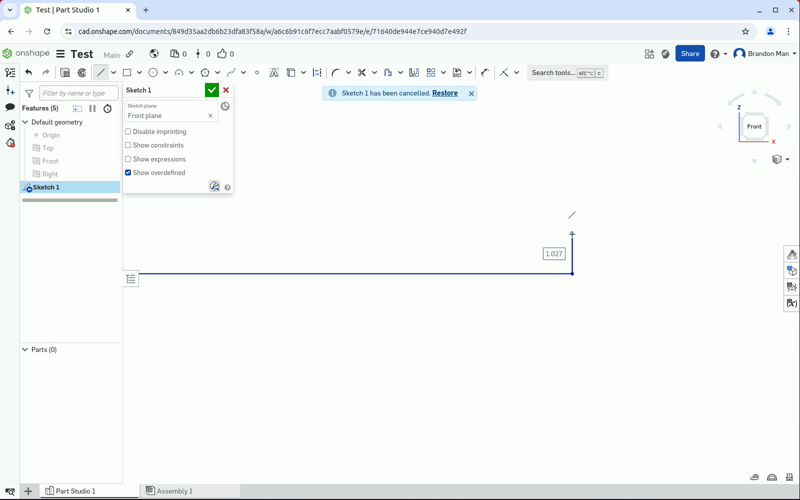
scroll(-6)
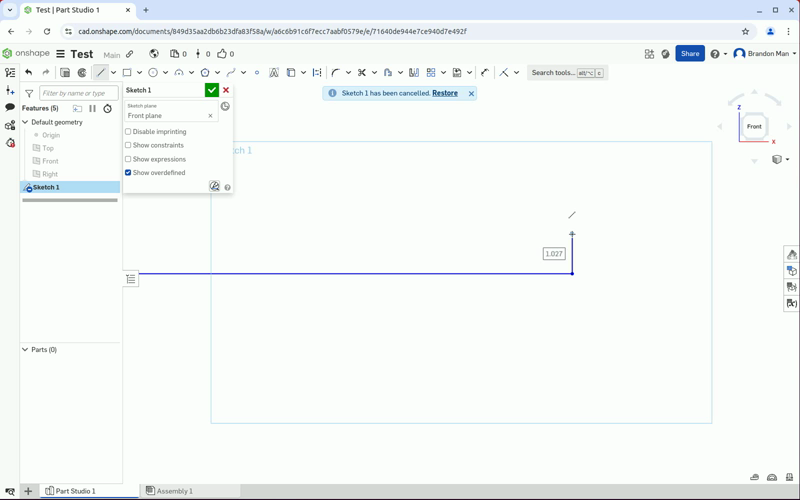
scroll(-6)
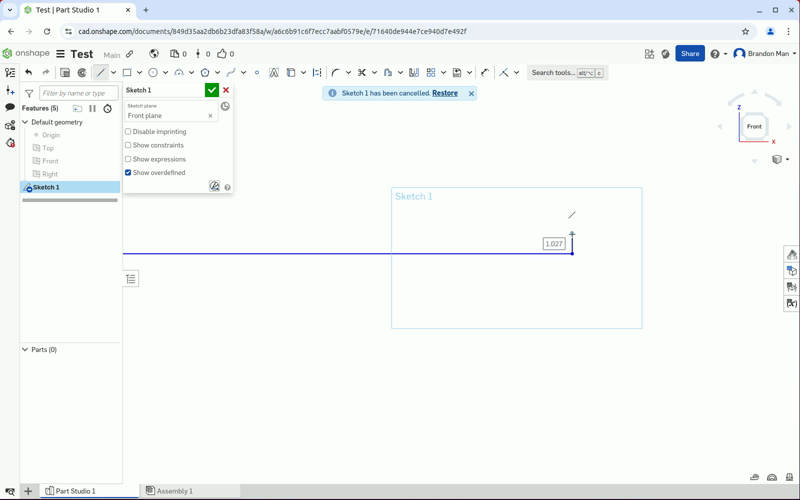
scroll(-6)
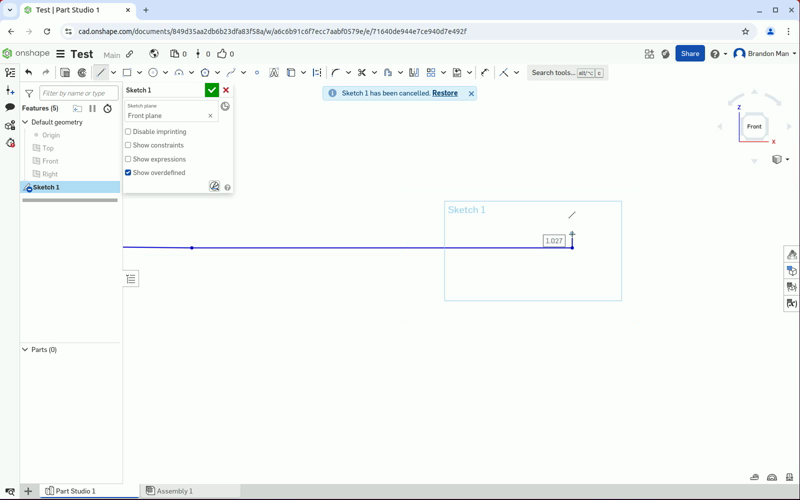
scroll(-6)
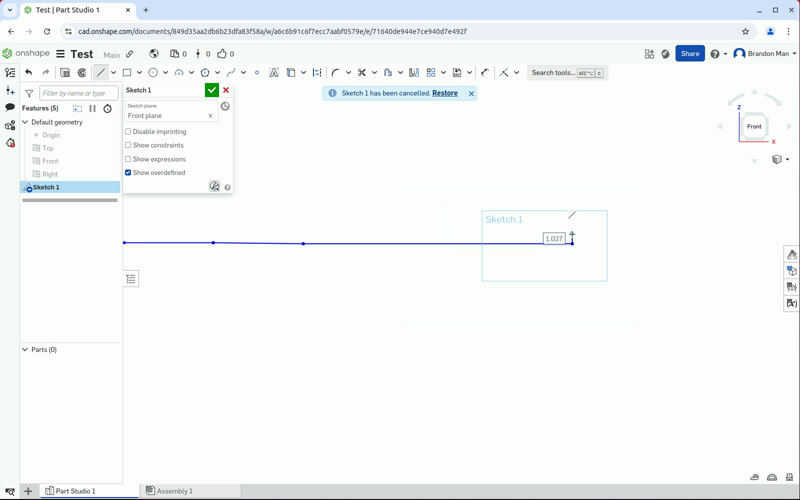
scroll(-6)
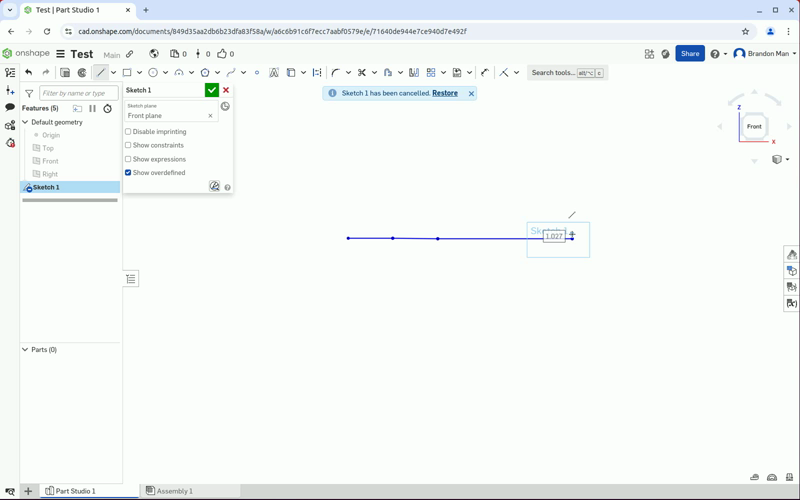
key_up(shift)
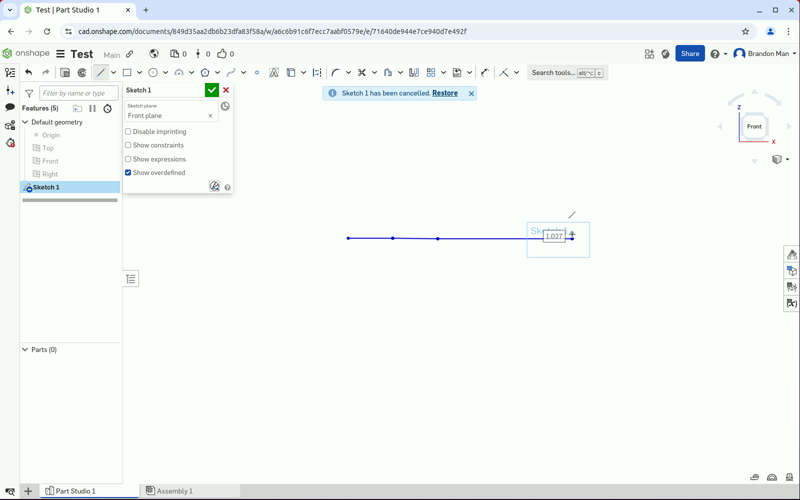
key_down(shift)
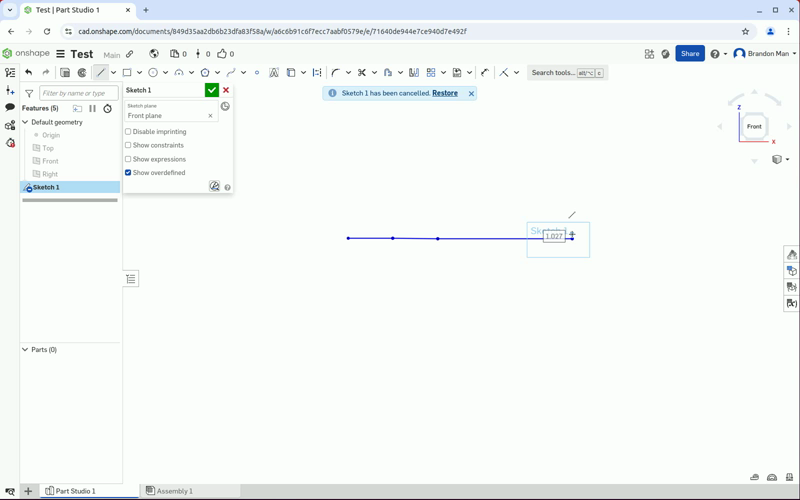
mouse_move(348, 233)
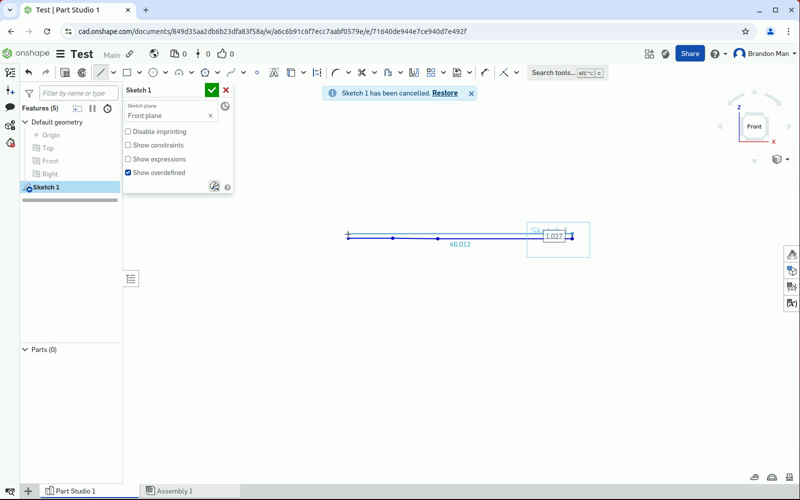
click(348, 233)
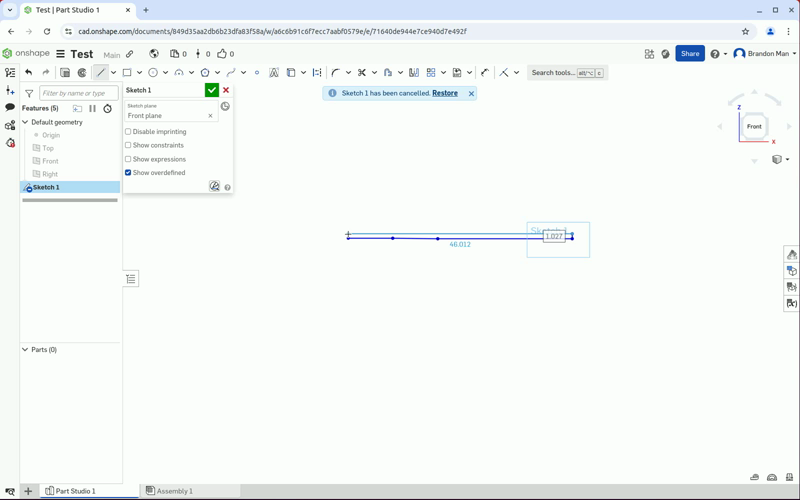
key_up(shift)
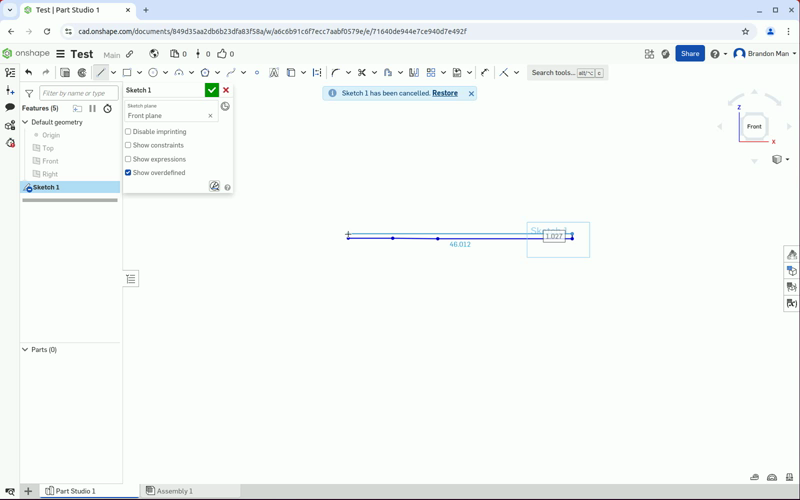
mouse_move(378, 233)
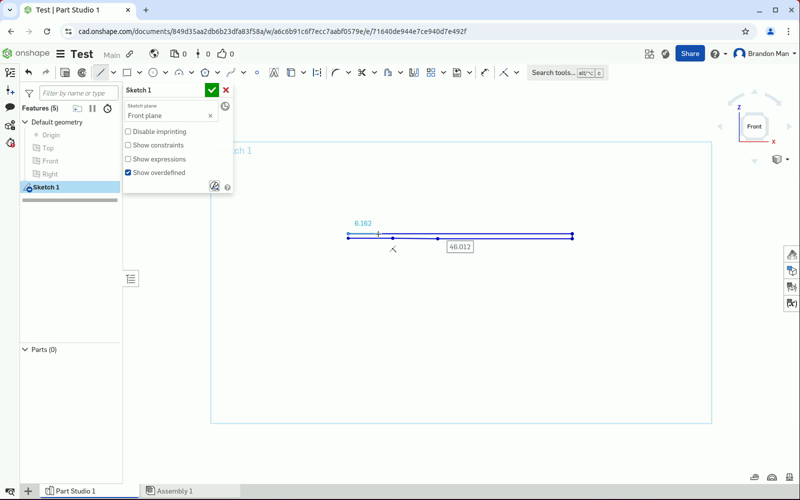
key_down(shift)
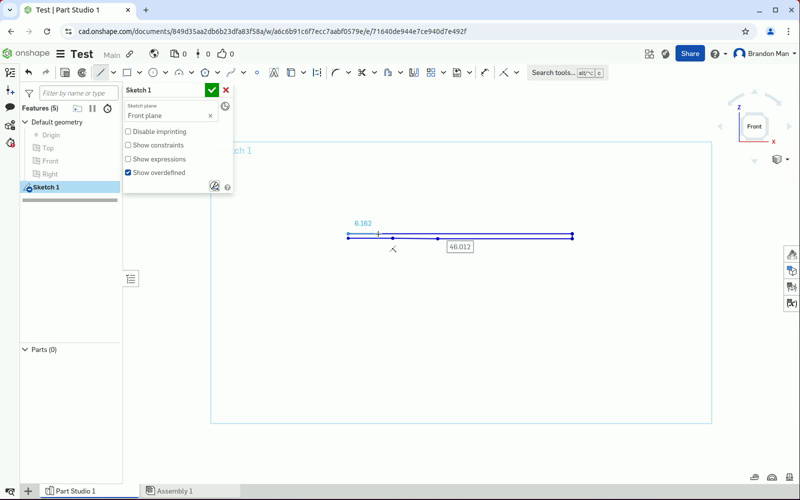
mouse_move(348, 238)
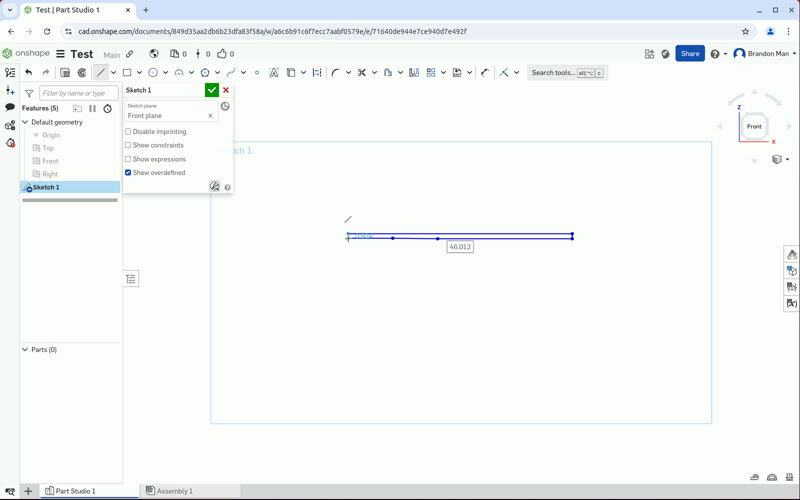
scroll(6)
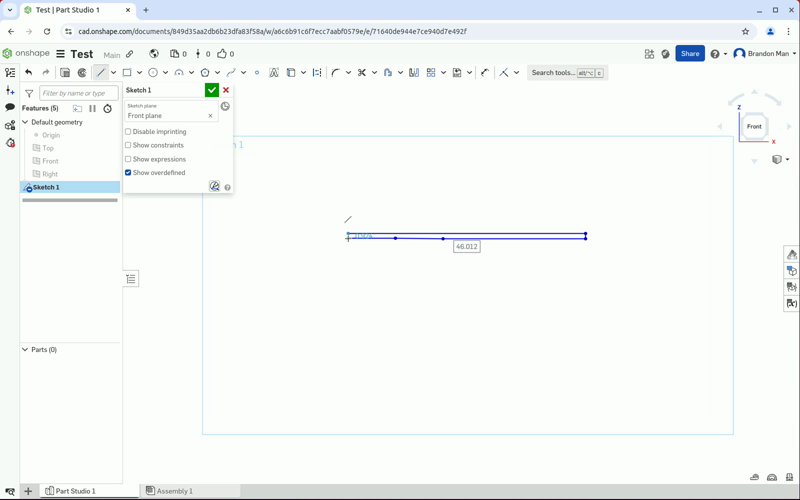
scroll(6)
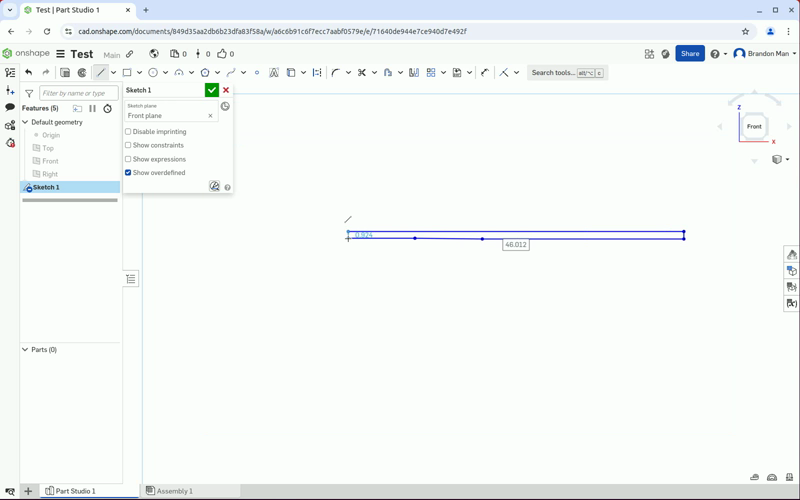
scroll(6)
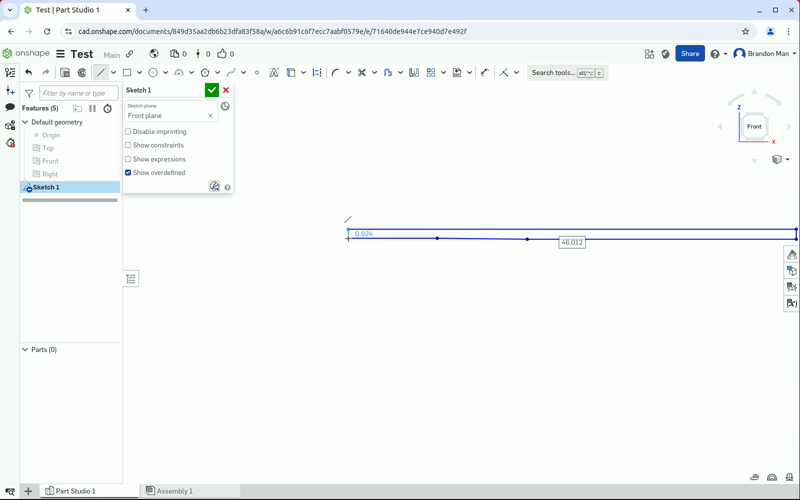
scroll(6)
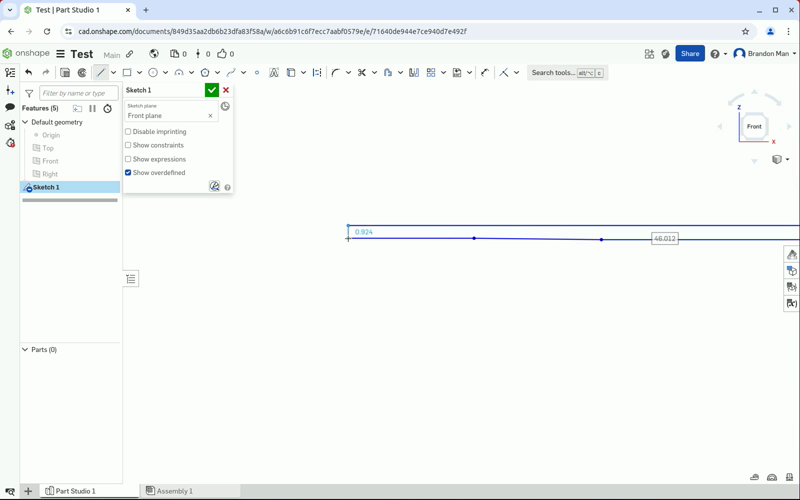
scroll(6)
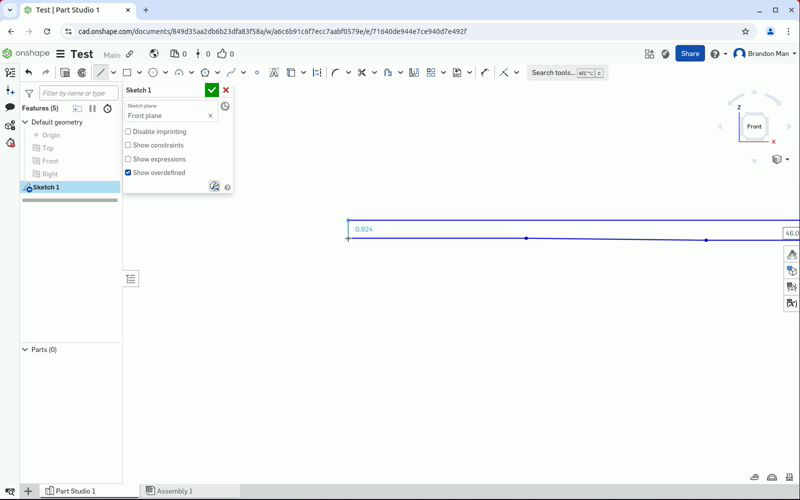
scroll(6)
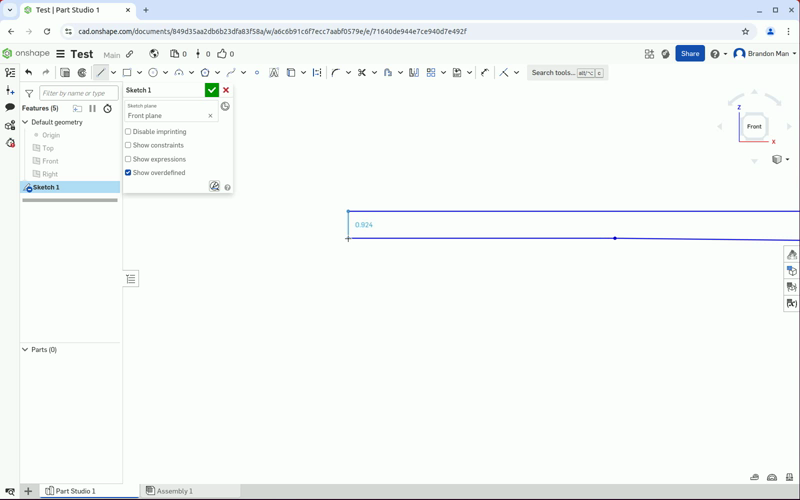
scroll(6)
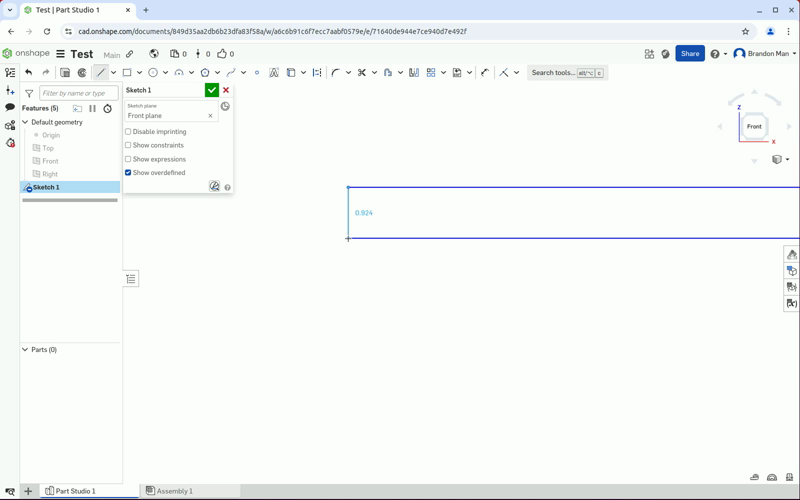
key_up(shift)
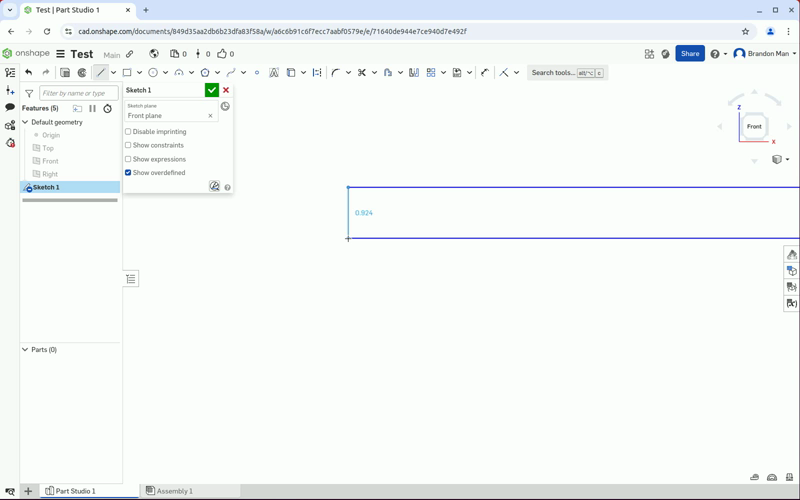
click(348, 238)
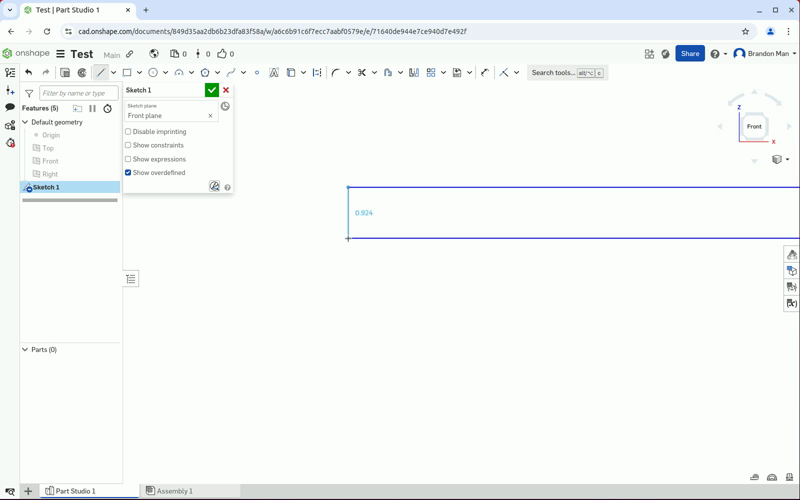
scroll(-6)
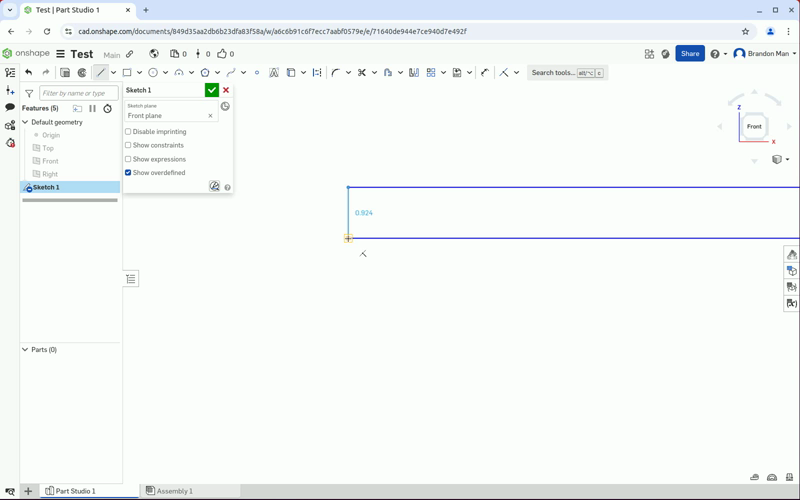
scroll(-6)
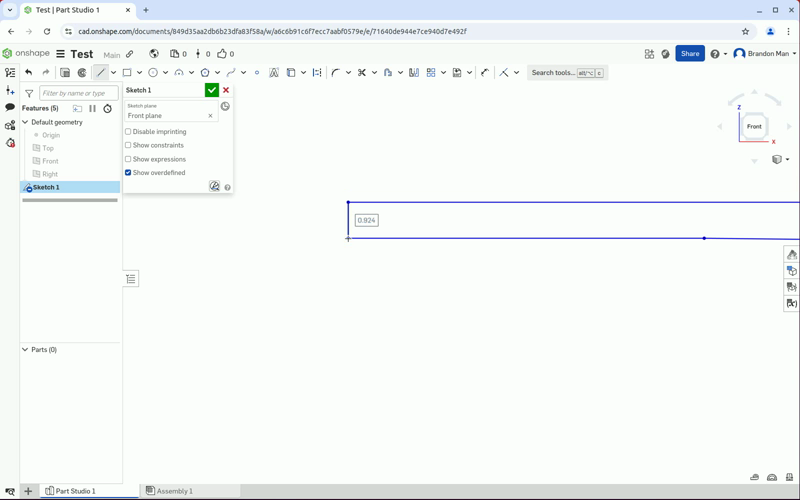
scroll(-6)
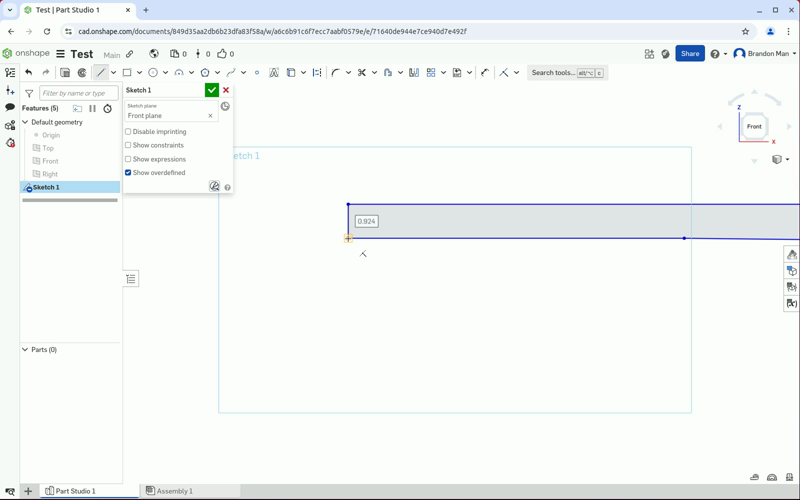
scroll(-6)
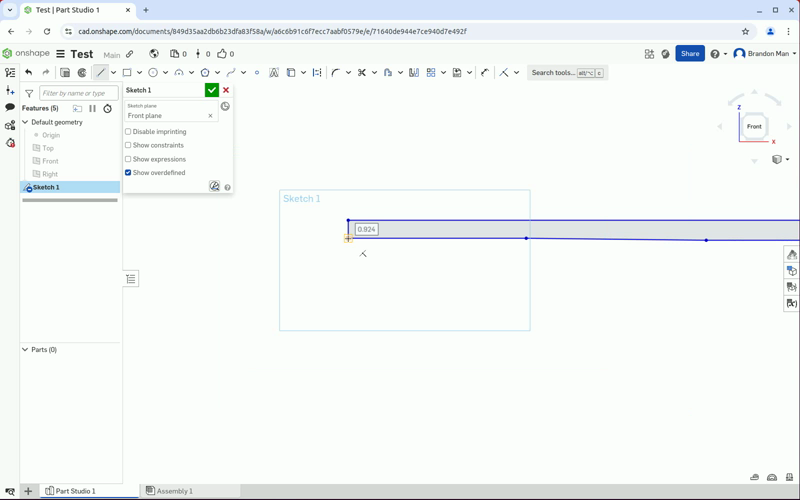
scroll(-6)
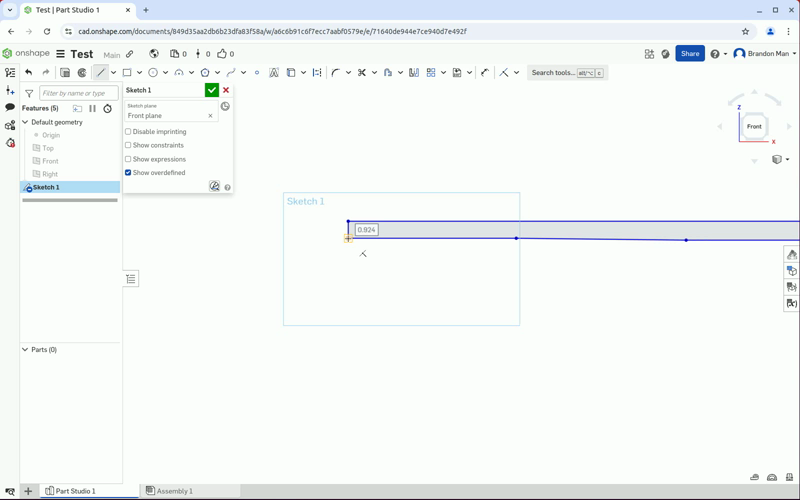
scroll(-6)
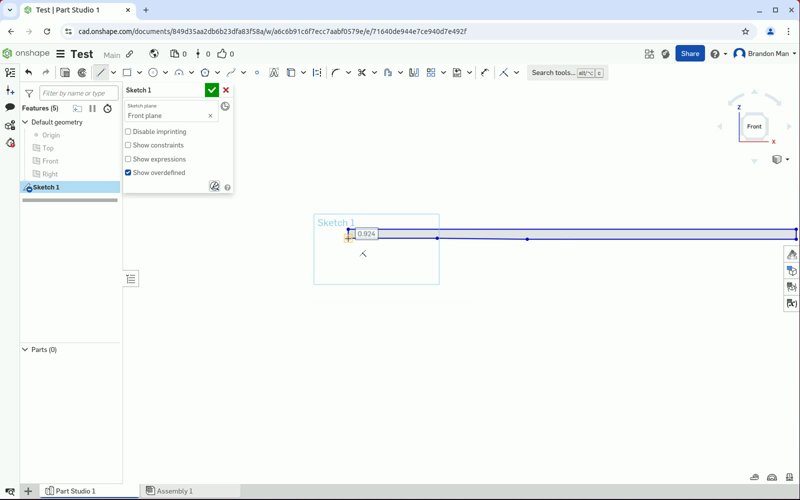
scroll(-6)
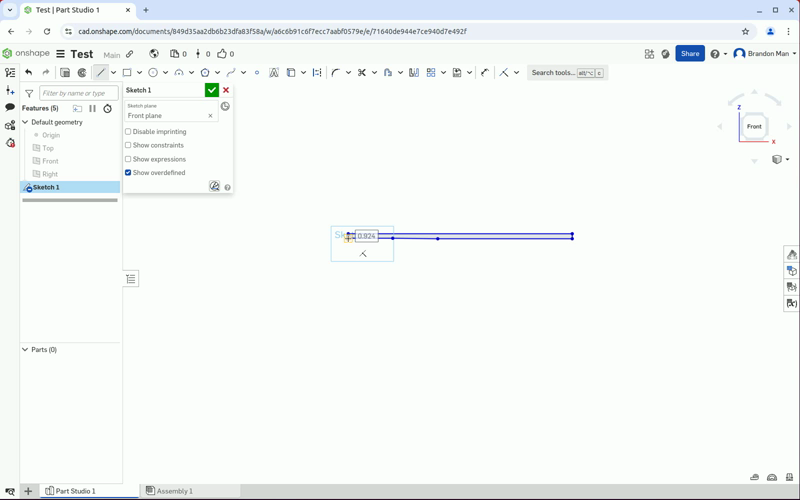
key(esc)
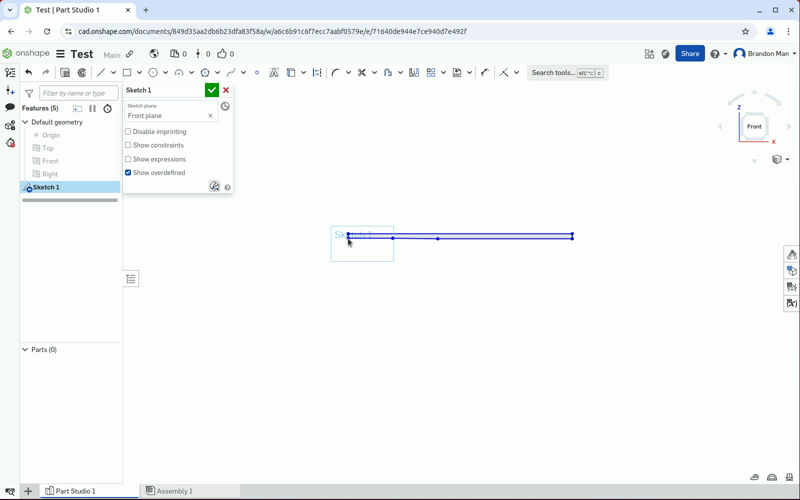
mouse_move(493, 237)
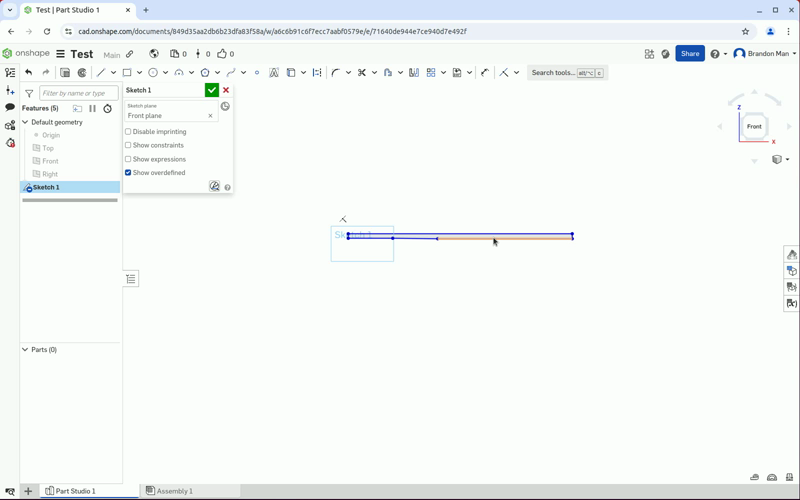
scroll(6)
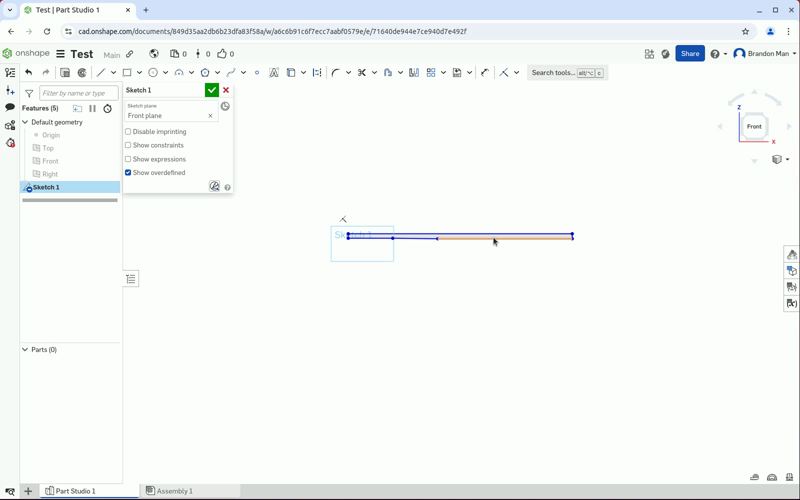
scroll(6)
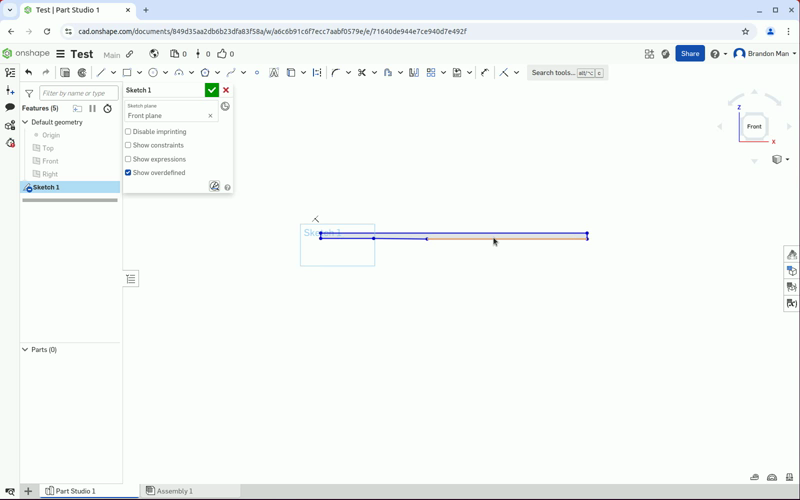
scroll(6)
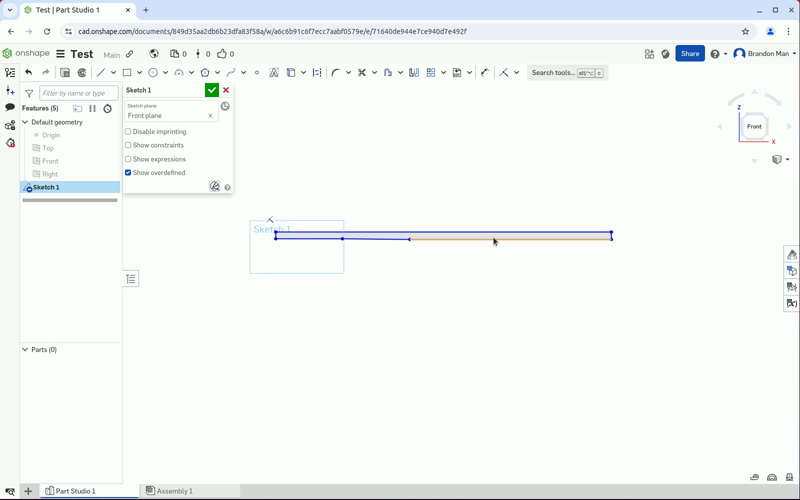
scroll(6)
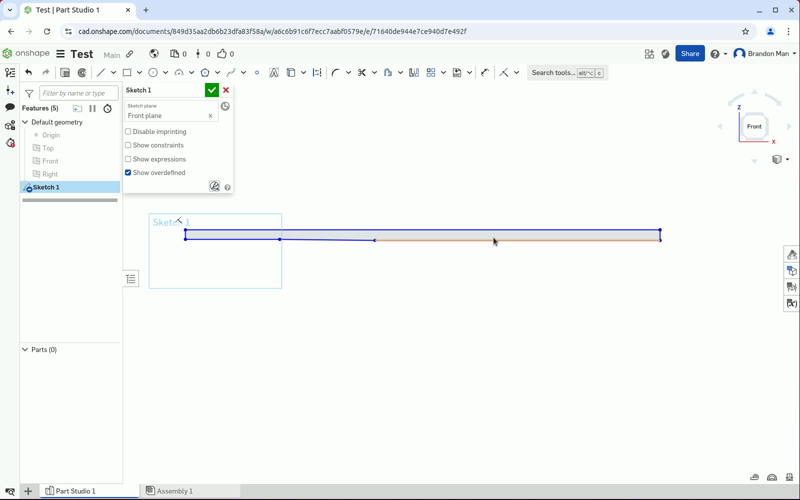
scroll(6)
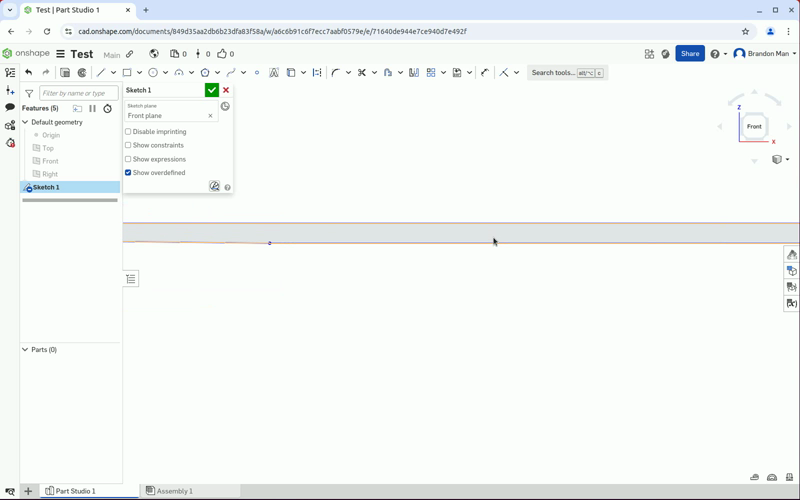
scroll(6)
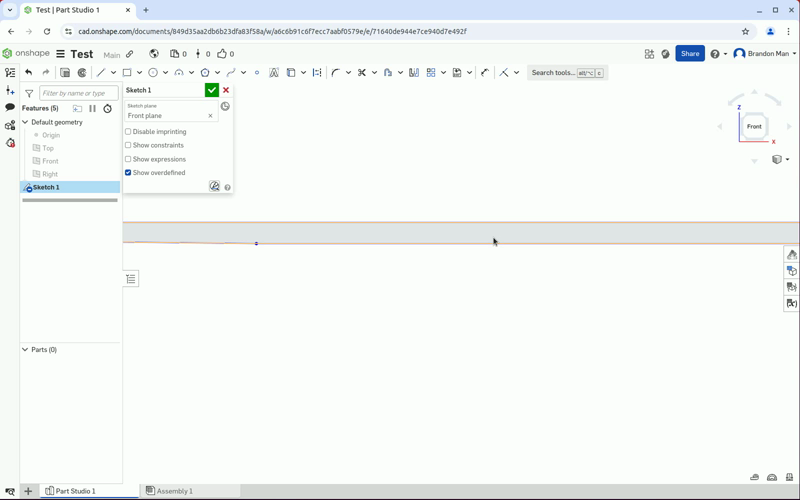
scroll(6)
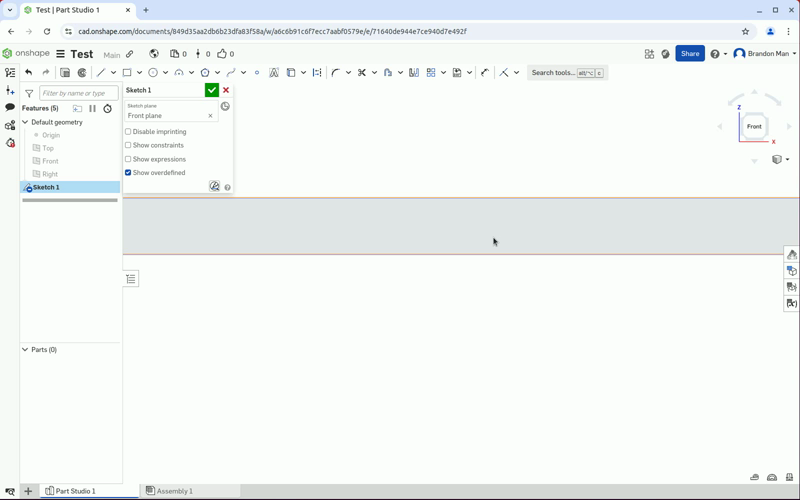
click(493, 237)
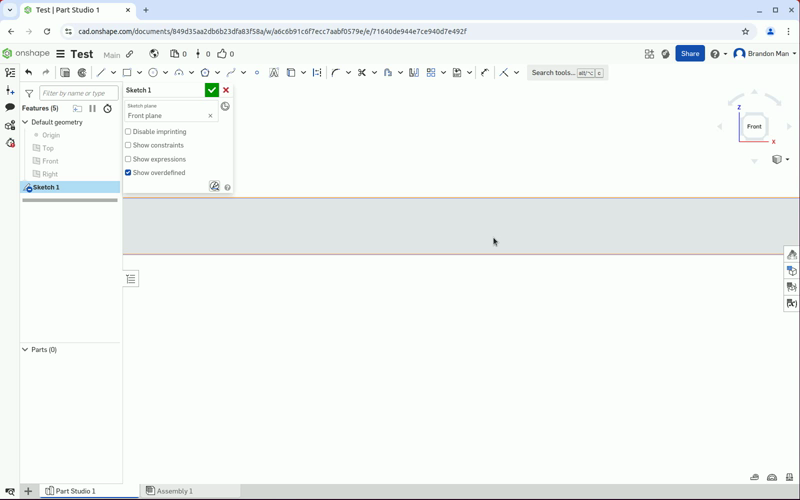
scroll(-6)
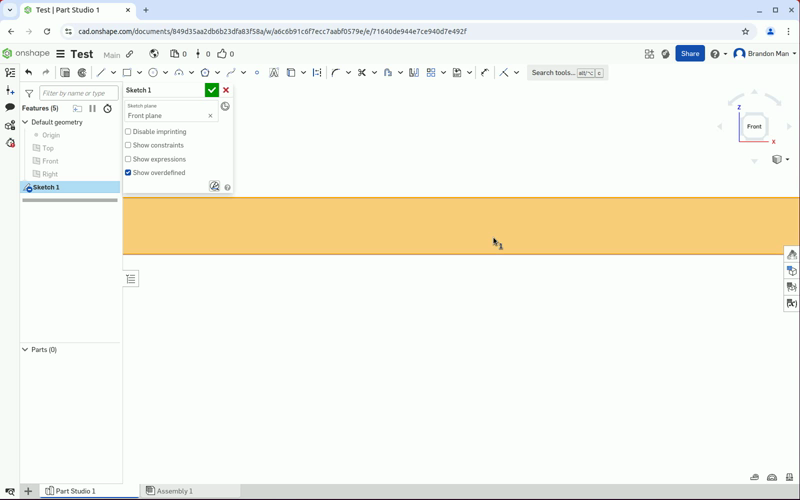
scroll(-6)
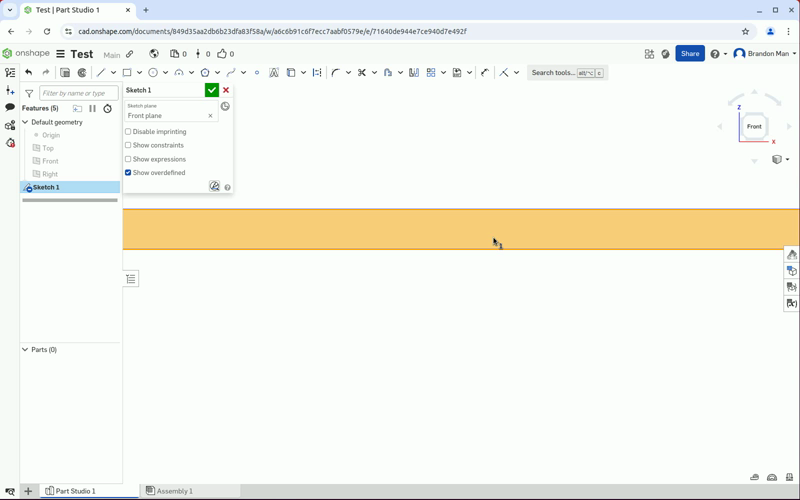
scroll(-6)
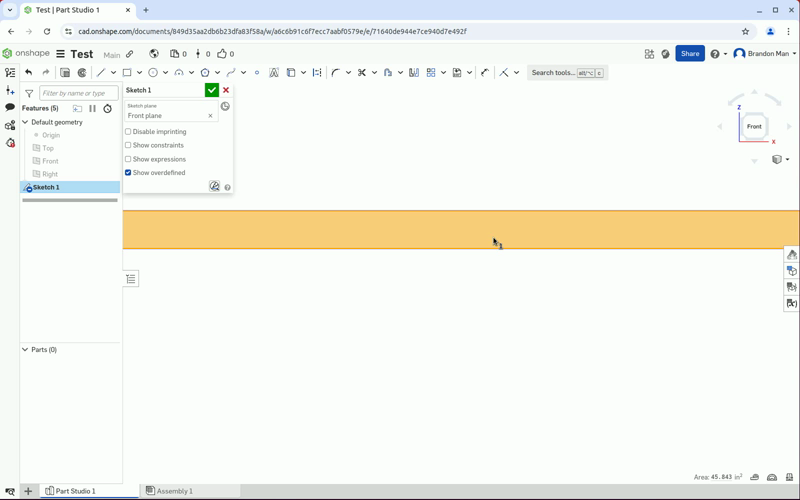
scroll(-6)
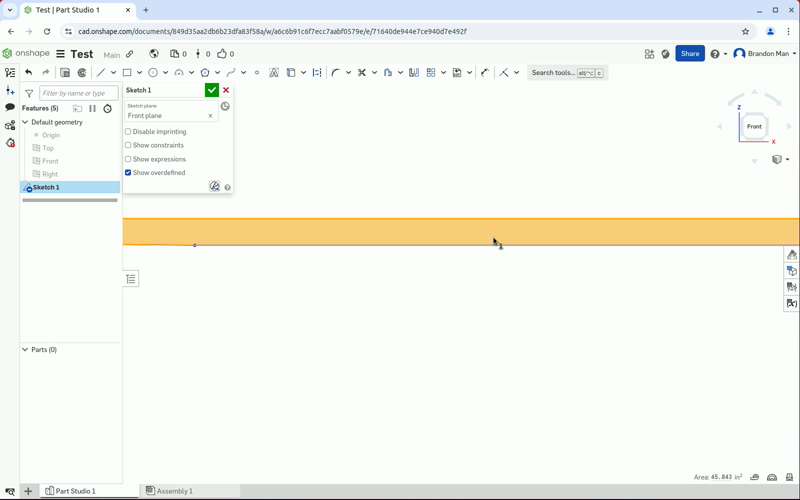
scroll(-6)
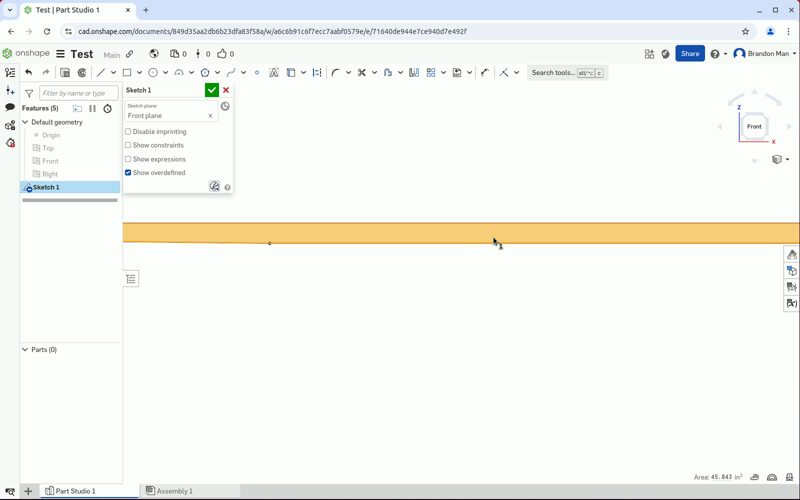
scroll(-6)
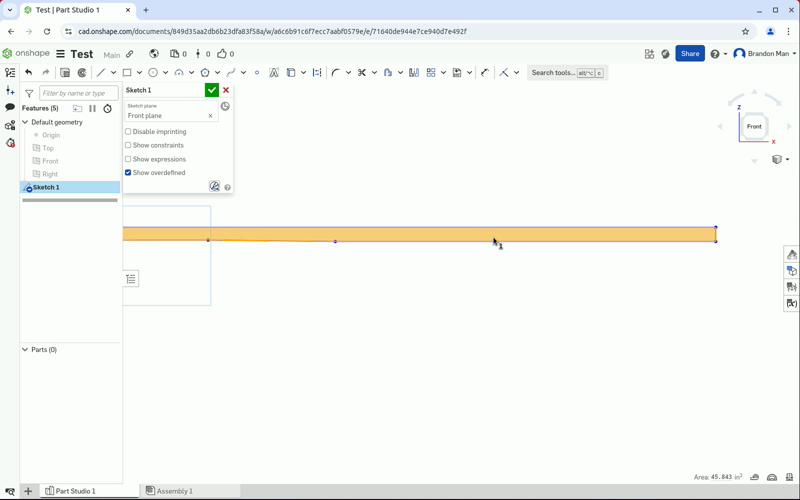
scroll(-6)
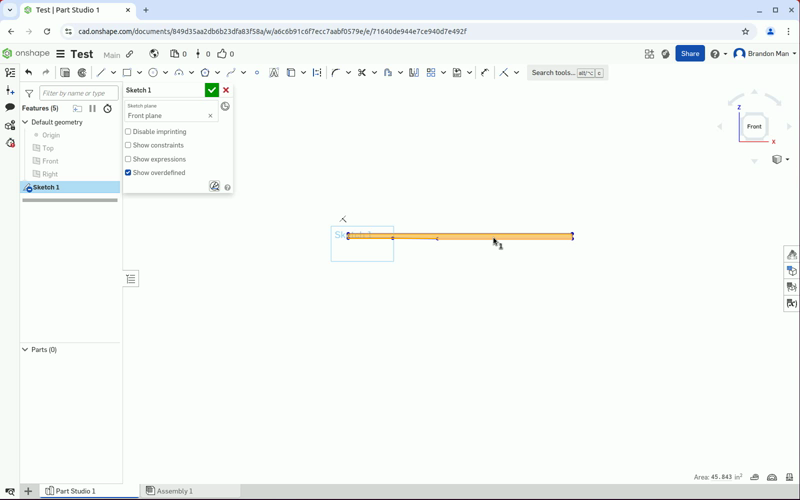
mouse_move(73, 352)
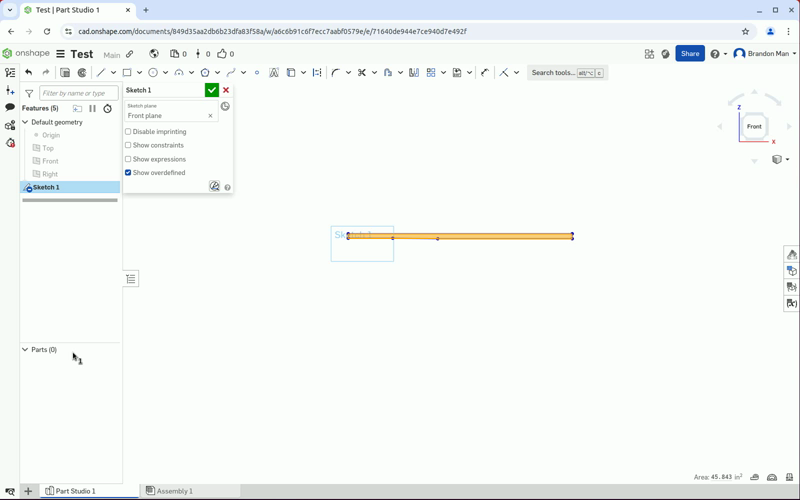
key(shift+y)
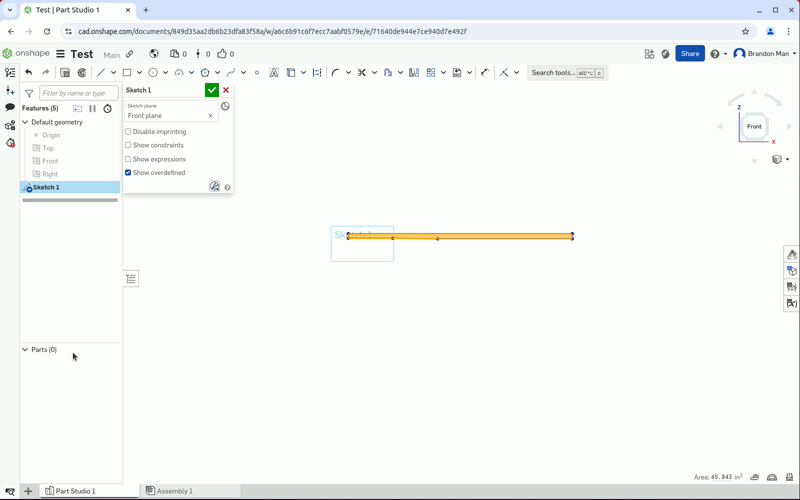
key(shift+e)
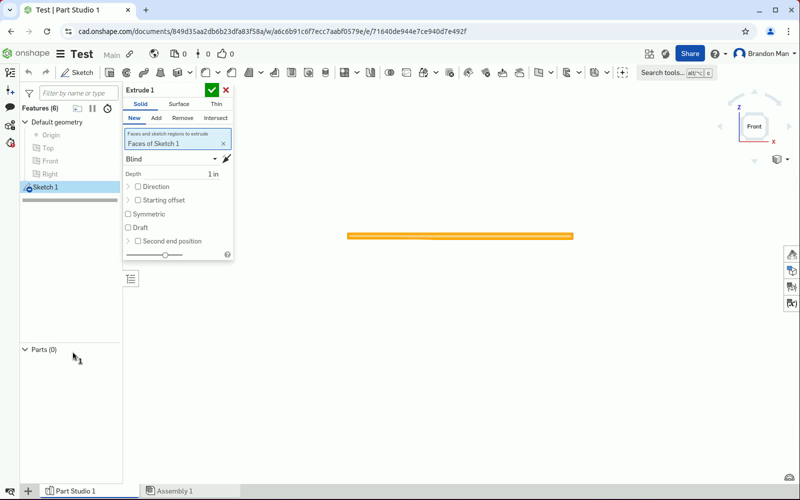
mouse_move(143, 106)
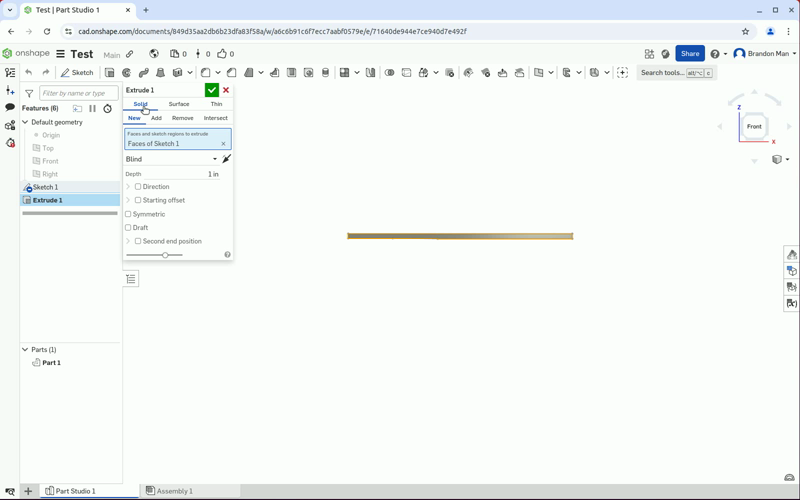
click(143, 106)
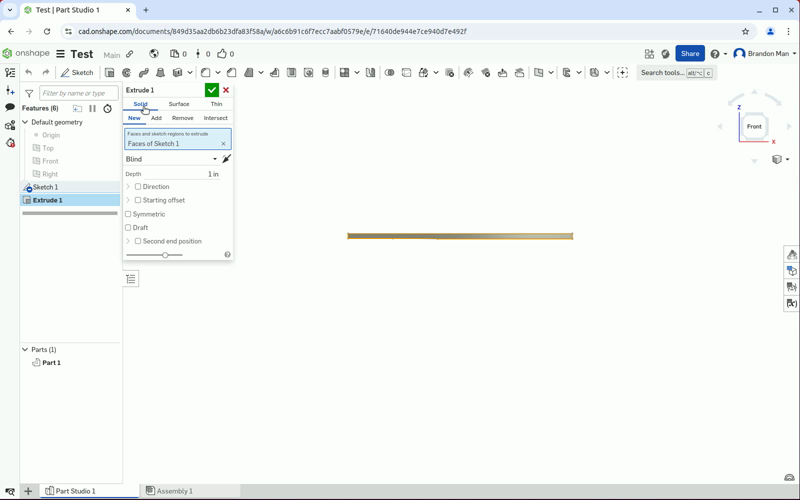
mouse_move(137, 120)
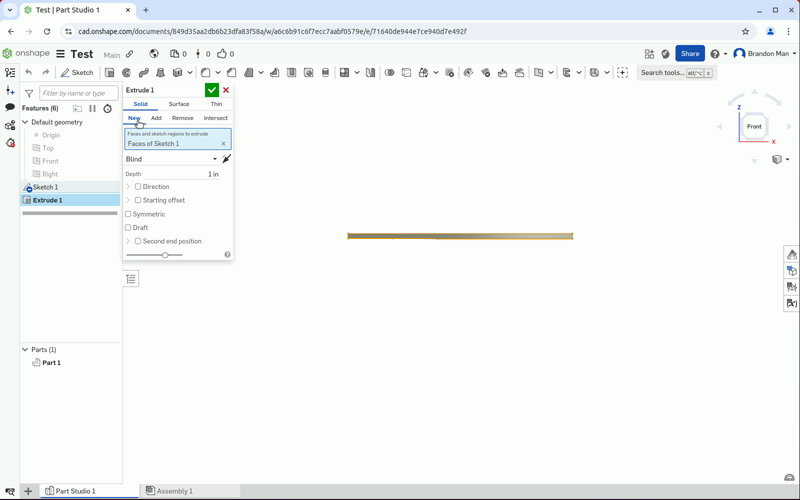
click(137, 120)
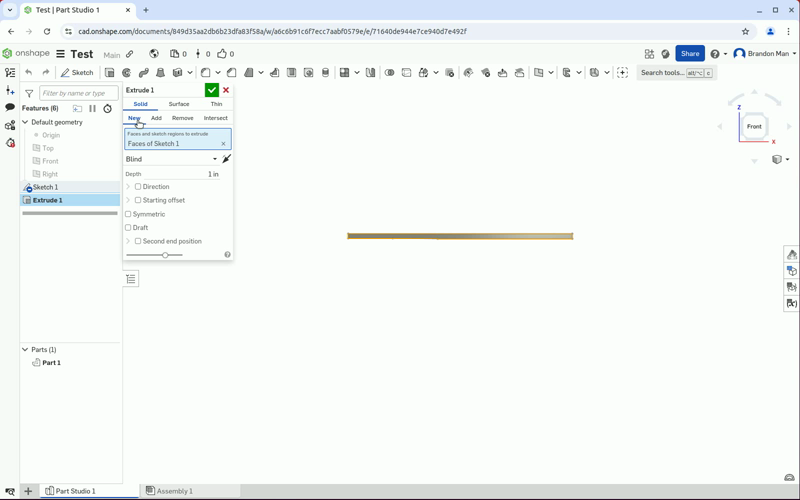
key(tab, 4)
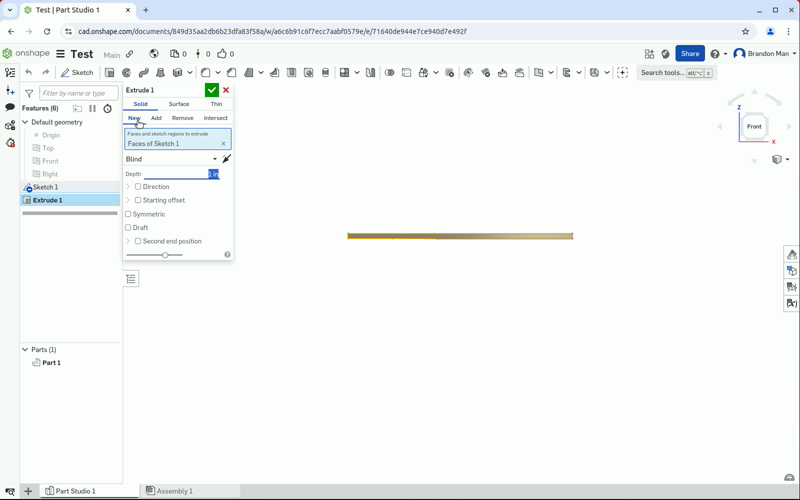
text(20.701)
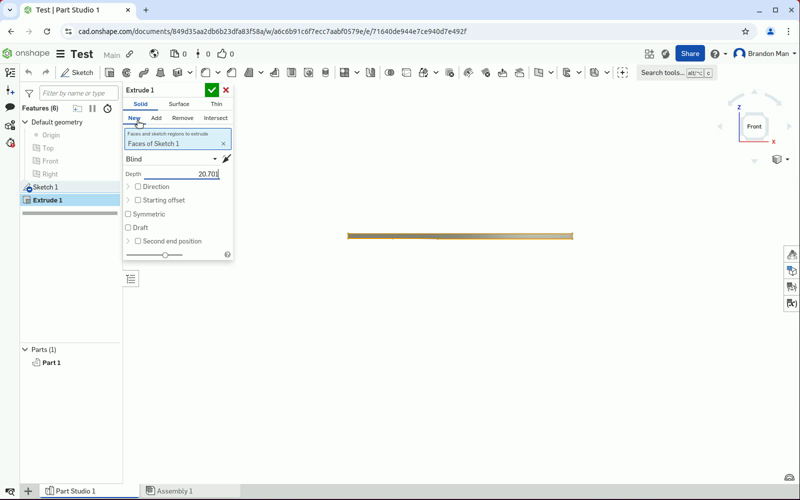
key(enter)
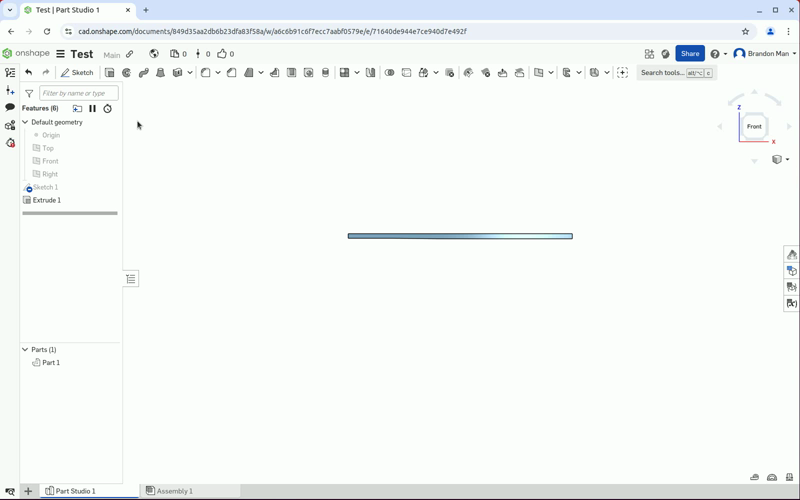
key(shift+h)
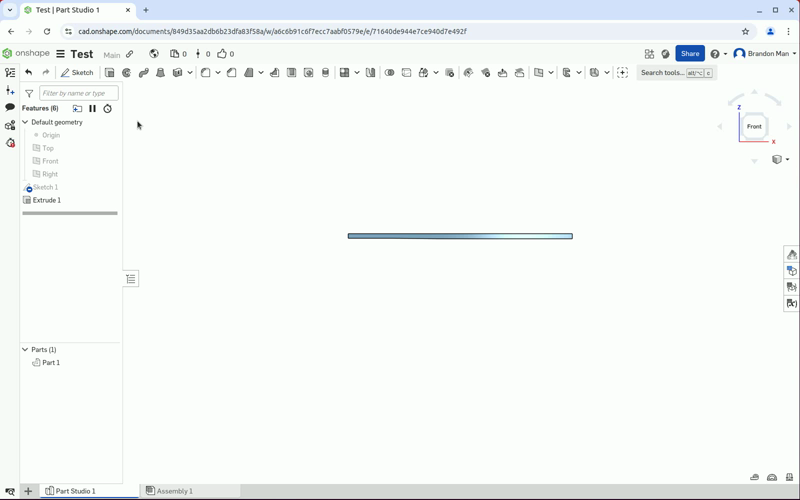
key(shift+h)
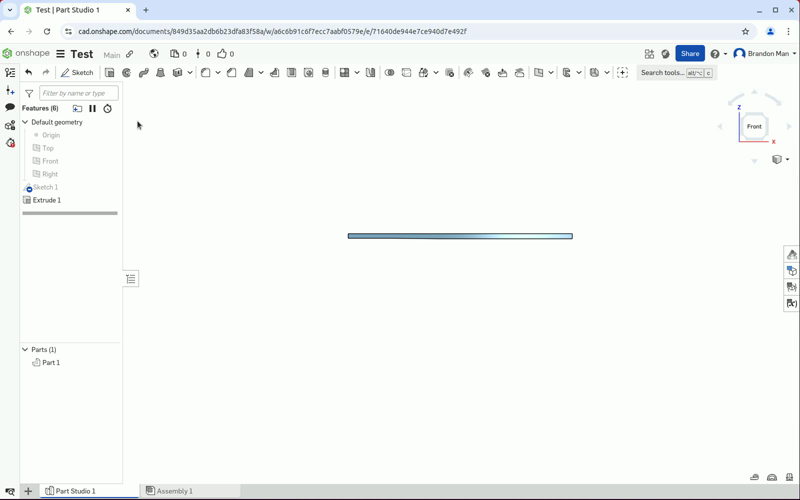
mouse_move(73, 189)
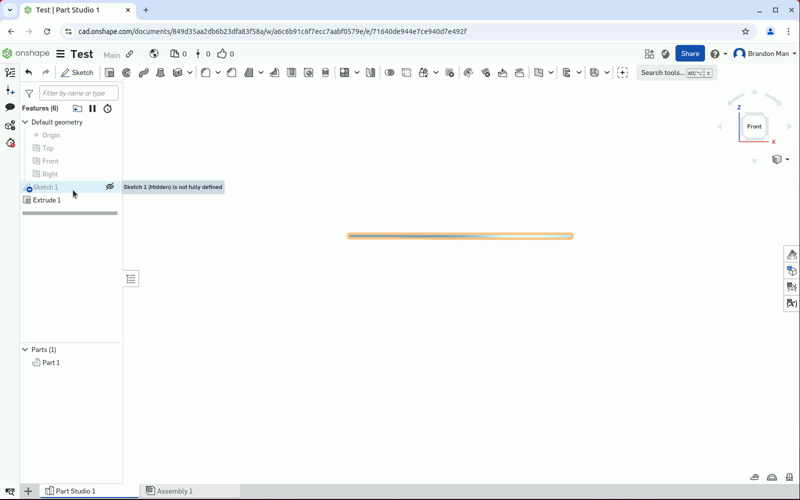
click(73, 189)
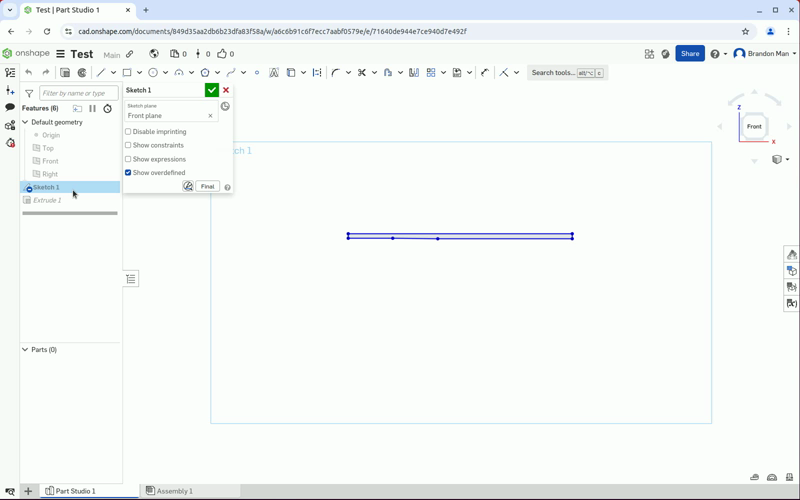
mouse_move(229, 92)
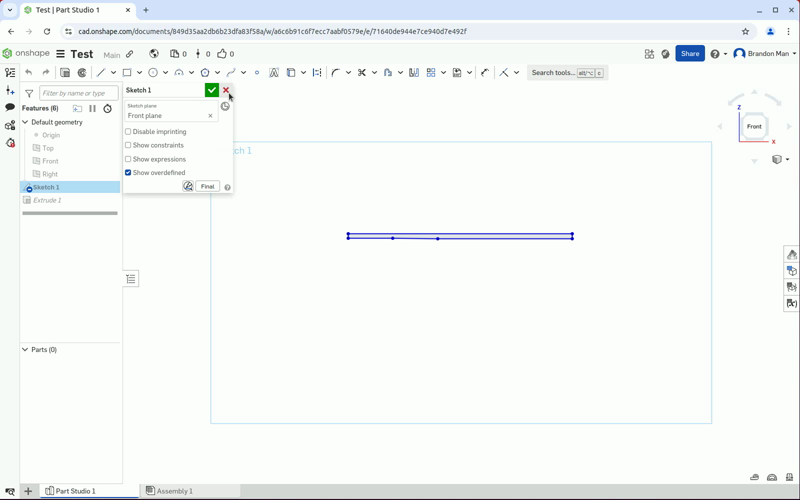
click(229, 92)
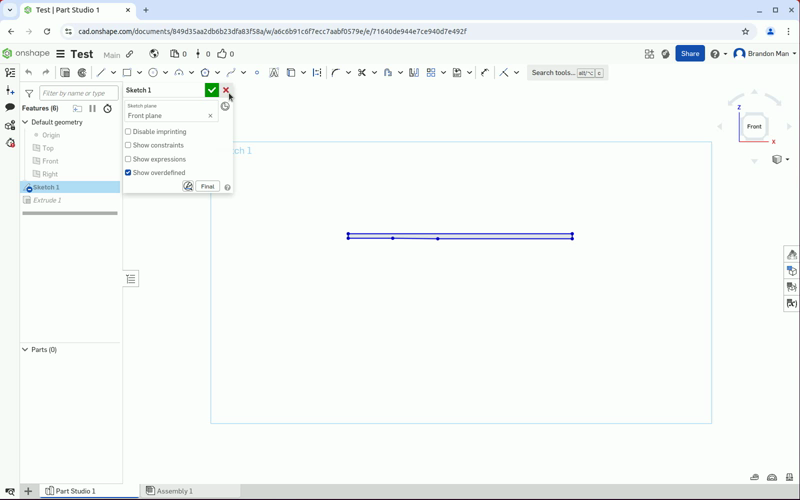
key(shift+s)
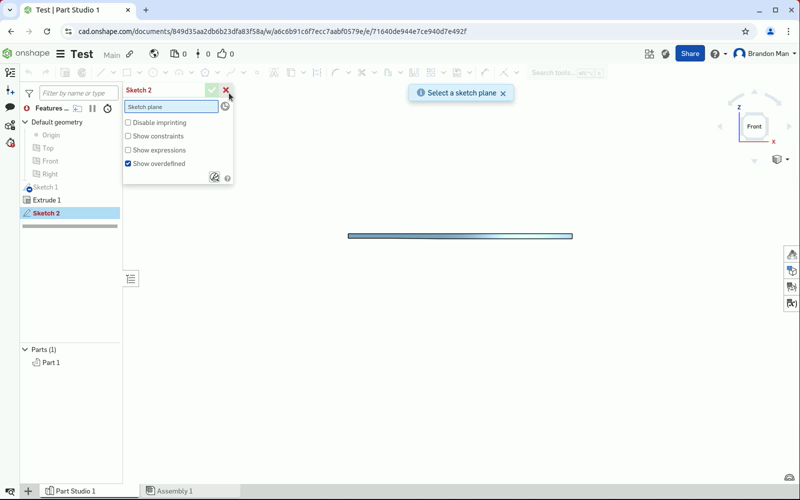
mouse_move(73, 163)
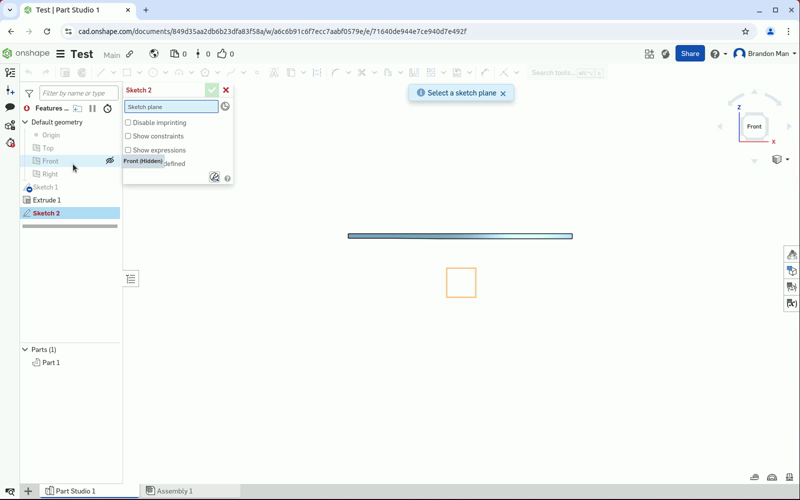
click(73, 163)
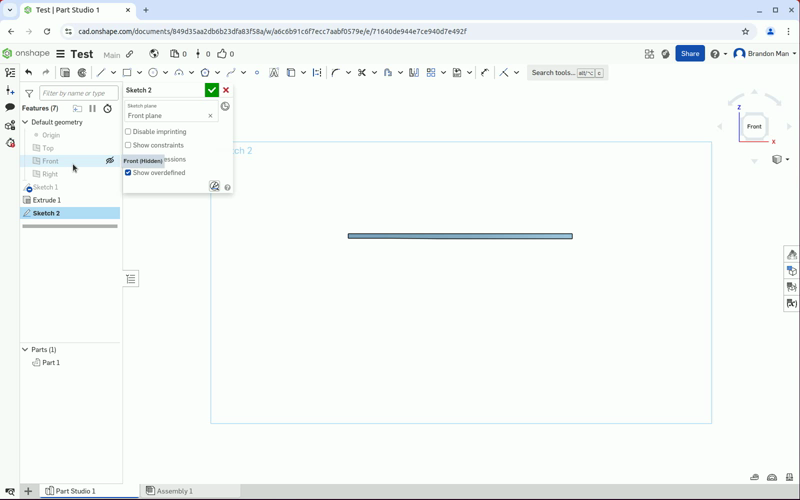
mouse_move(73, 352)
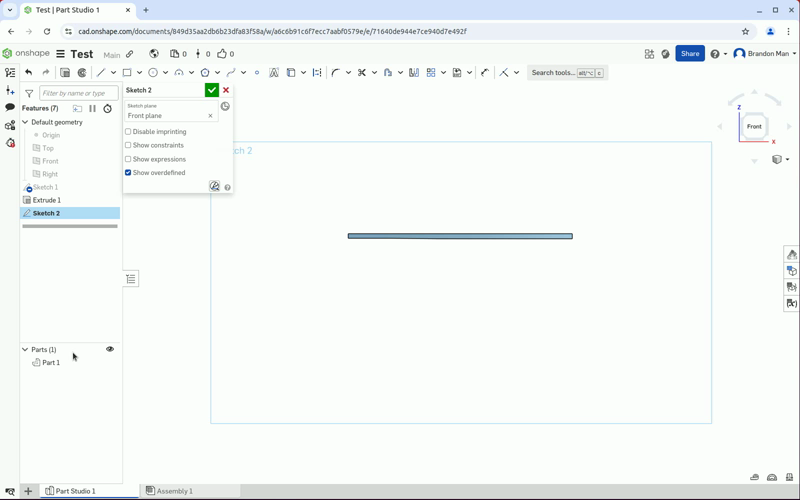
key(y)
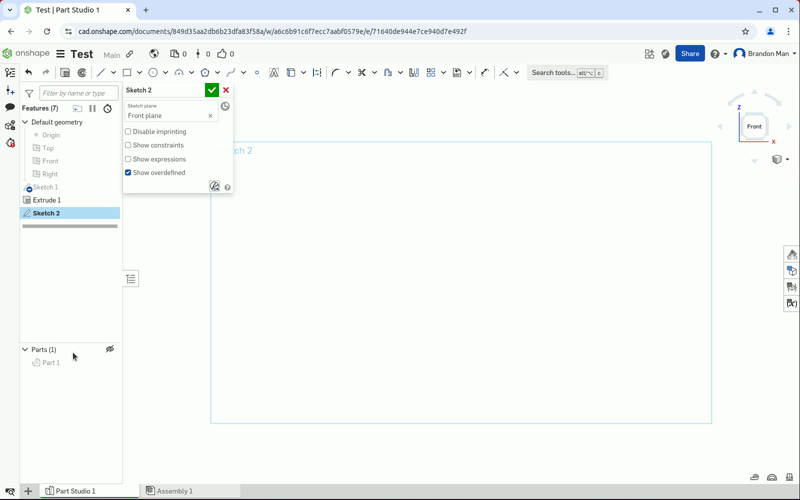
key(l)
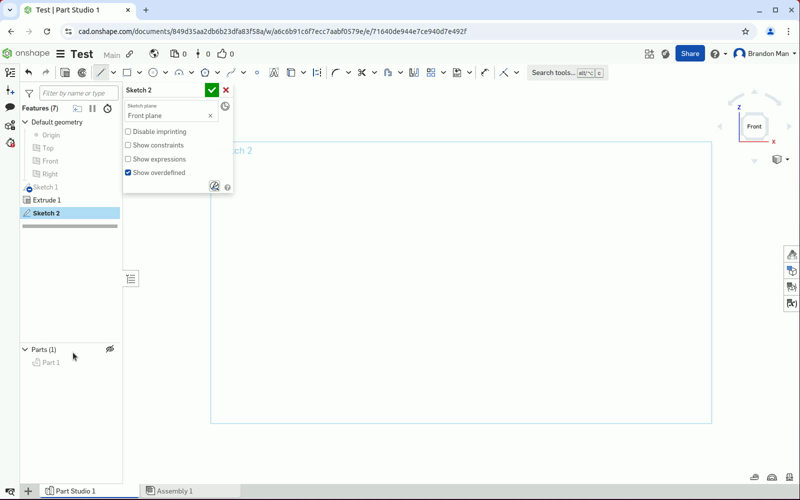
key_down(shift)
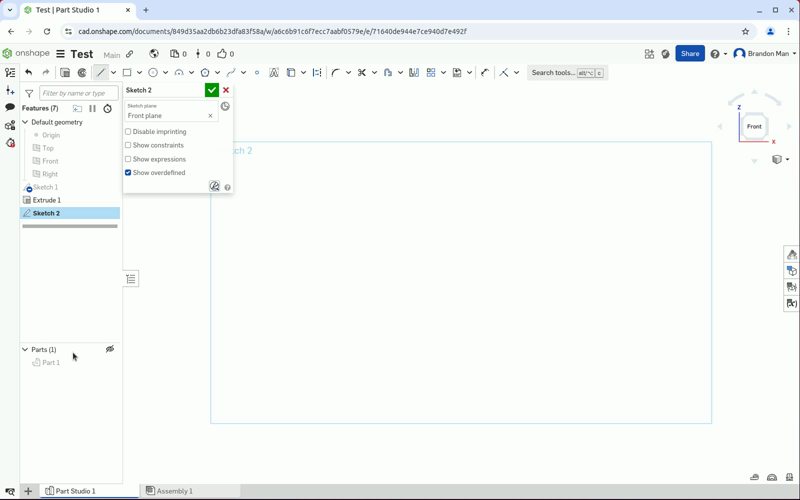
mouse_move(348, 327)
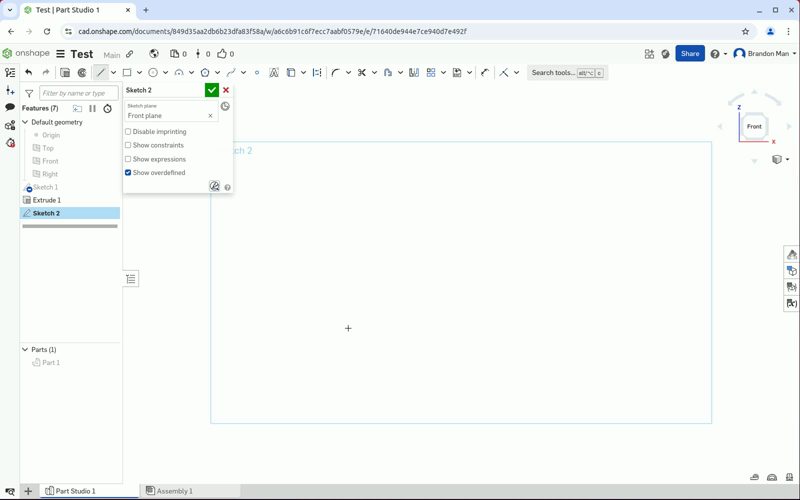
click(348, 327)
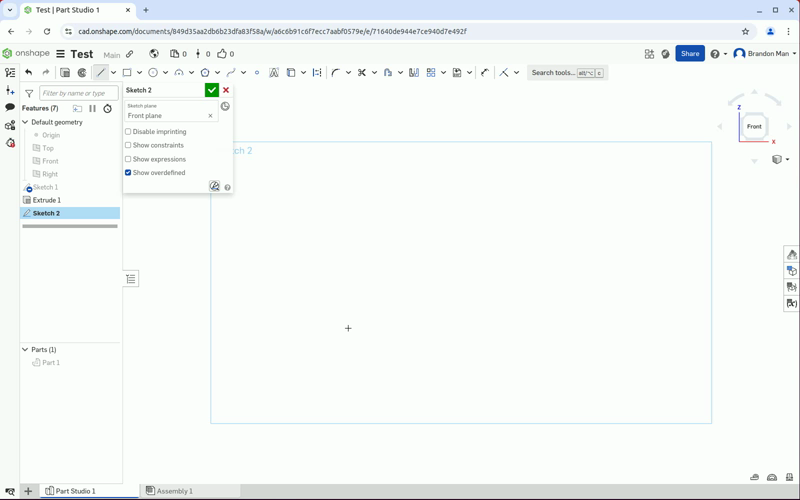
key_up(shift)
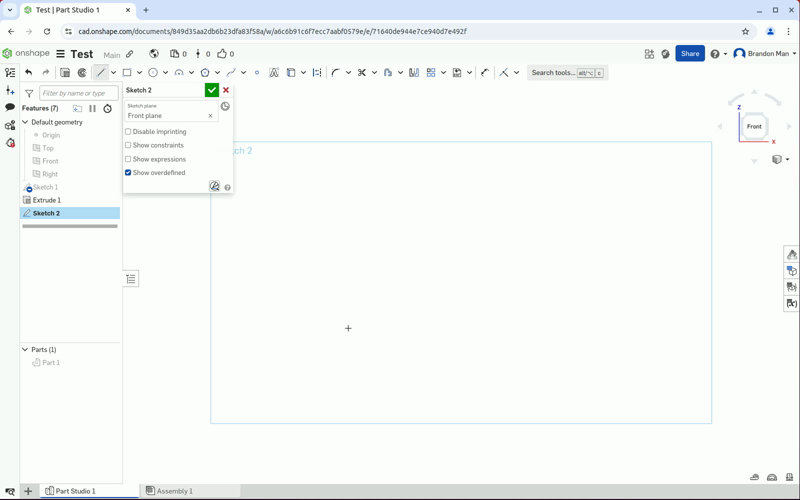
key_down(shift)
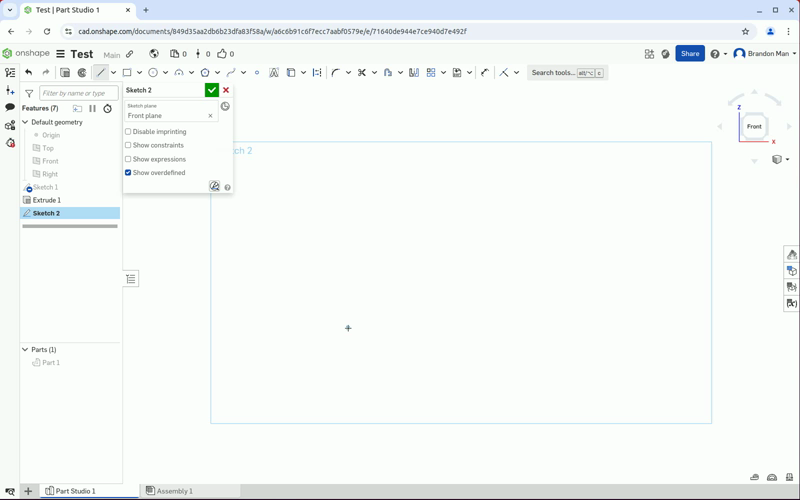
mouse_move(572, 327)
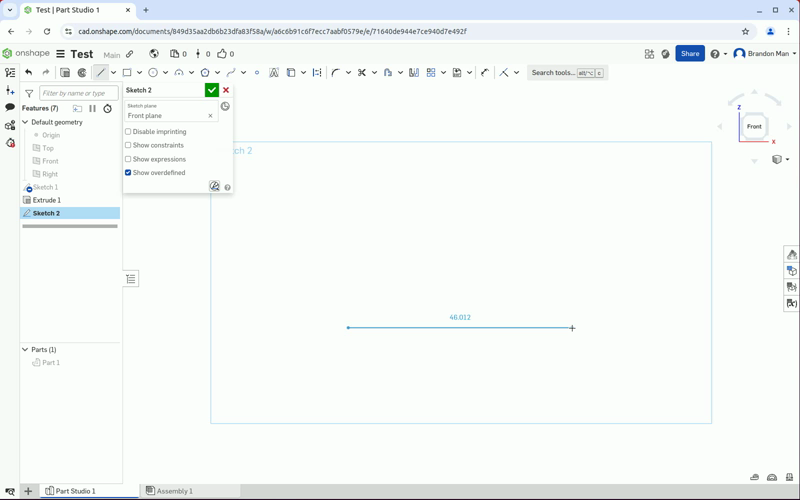
click(572, 327)
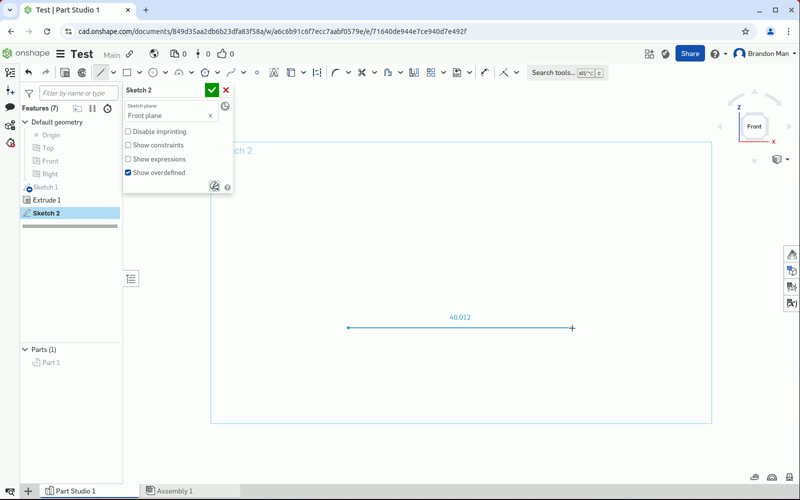
key_up(shift)
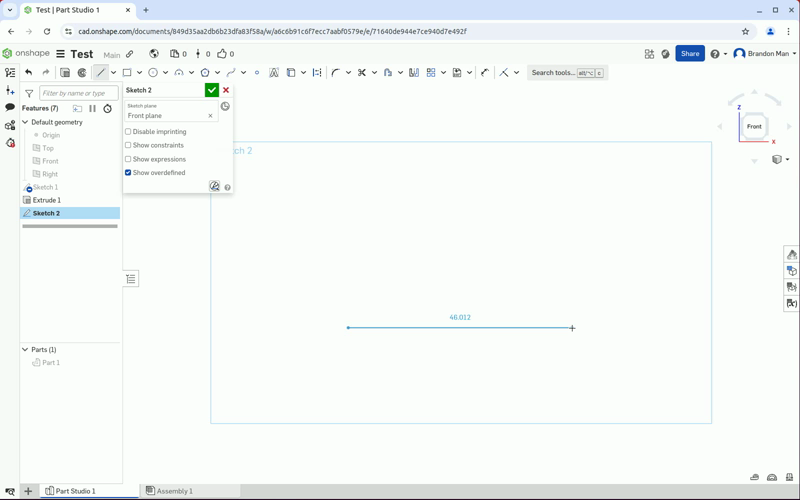
key_down(shift)
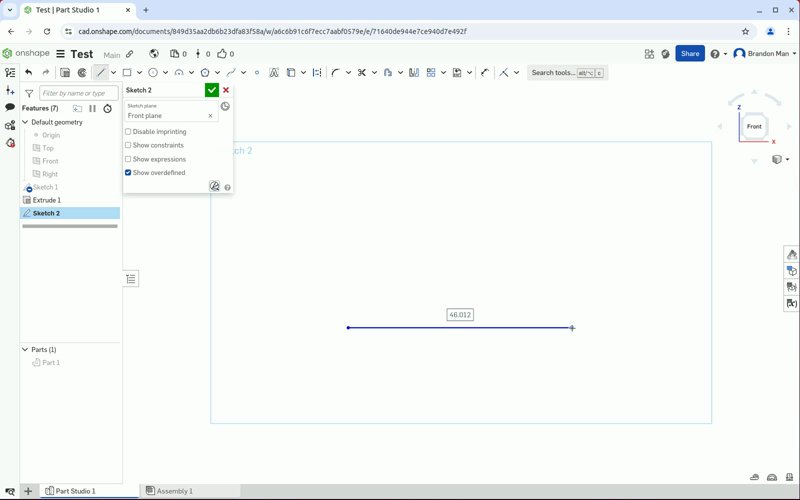
mouse_move(572, 237)
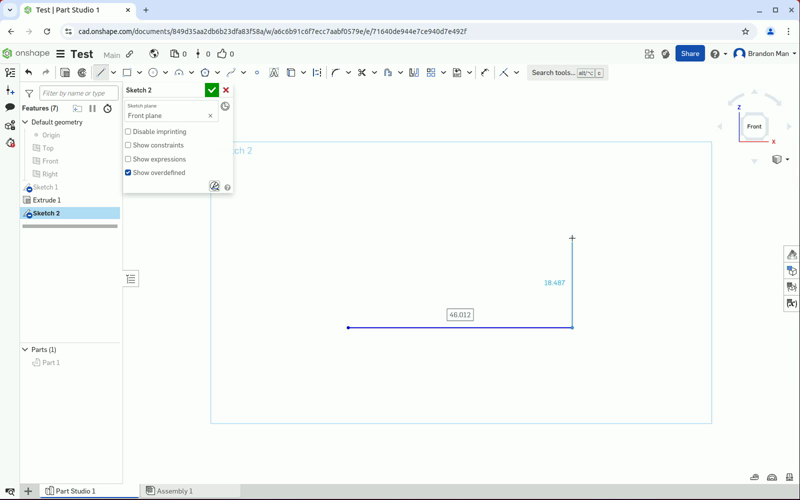
click(572, 237)
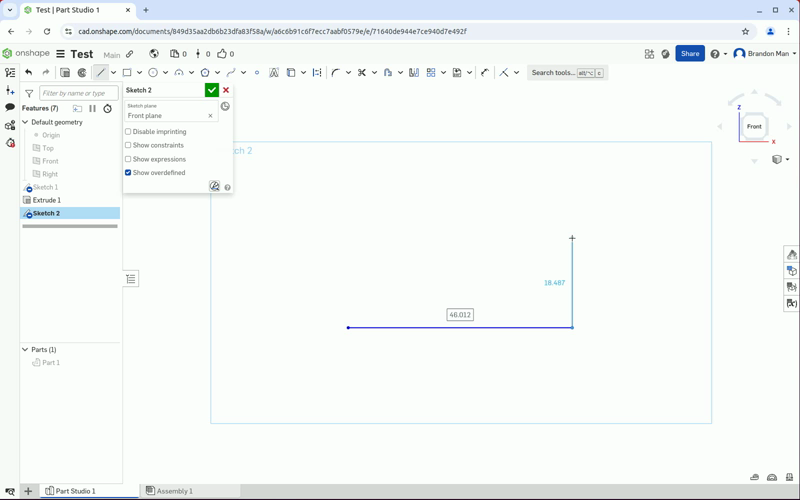
key_up(shift)
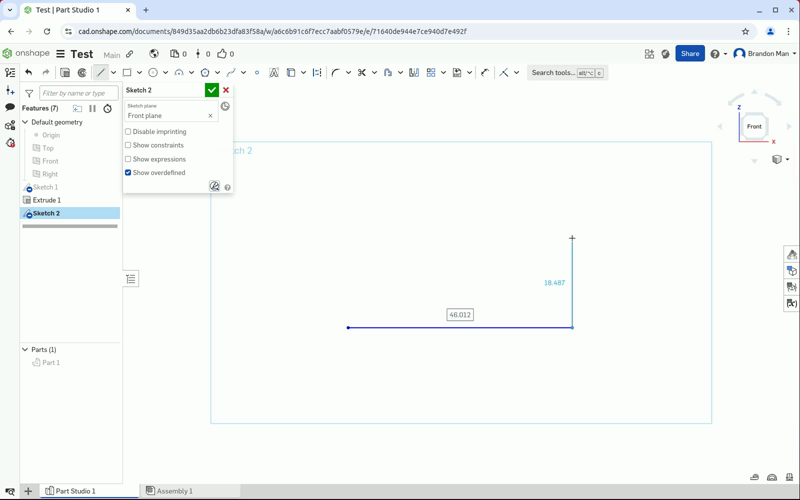
key_down(shift)
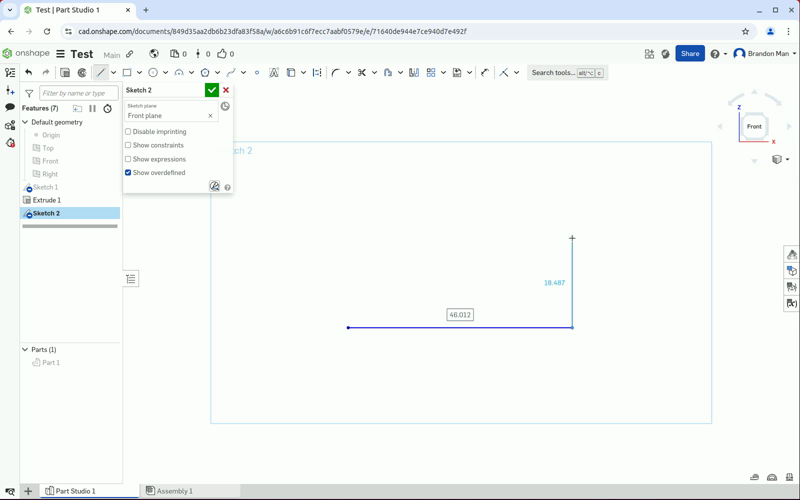
mouse_move(437, 237)
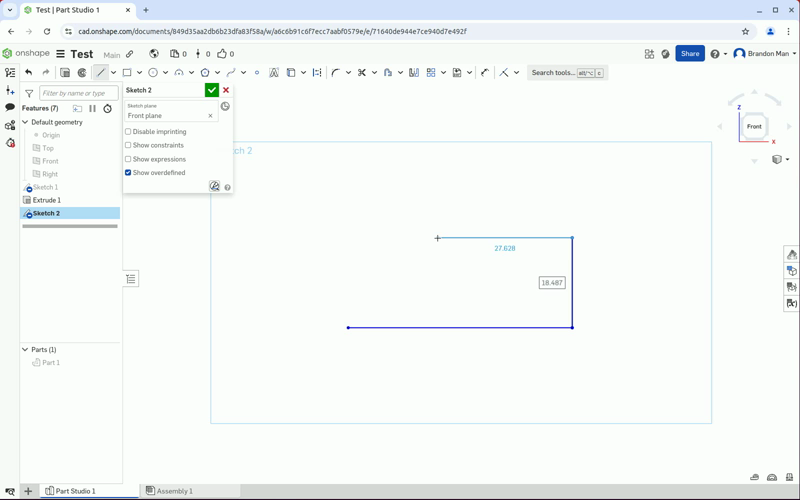
click(437, 237)
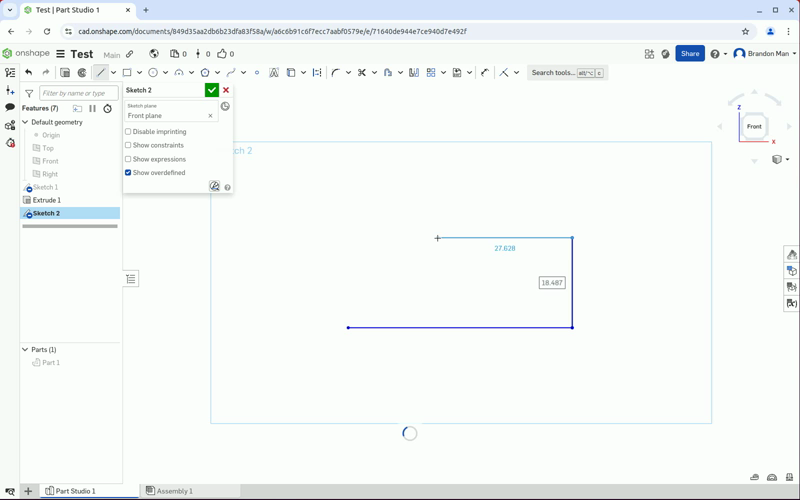
key_up(shift)
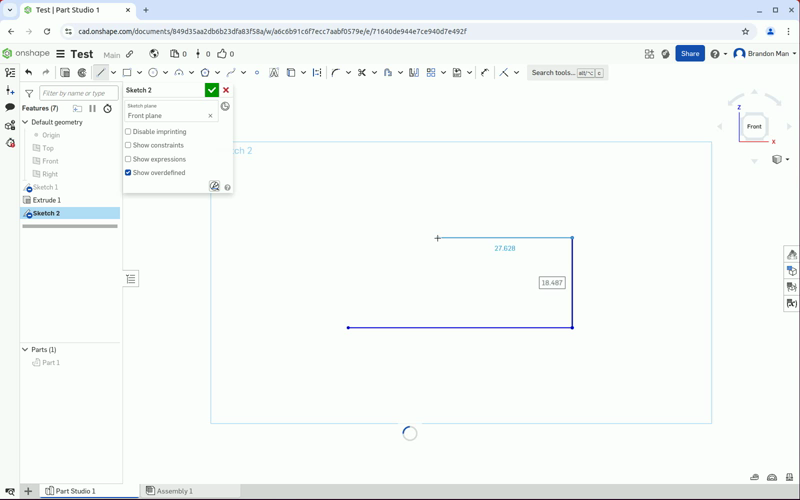
key_down(shift)
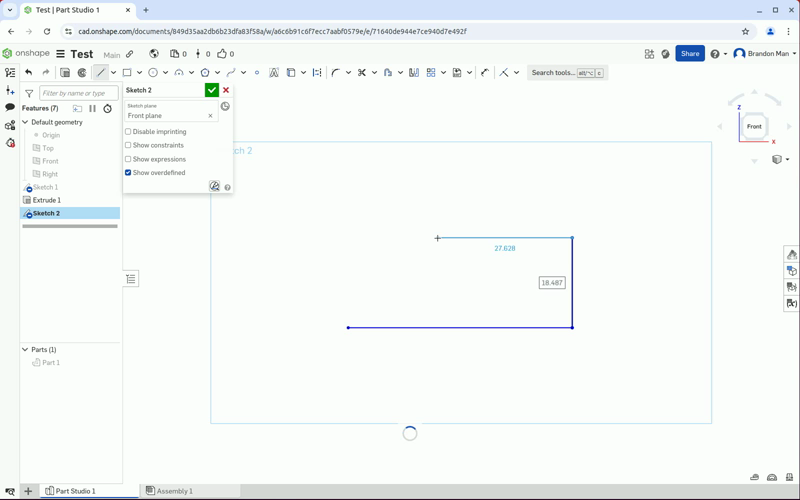
mouse_move(467, 237)
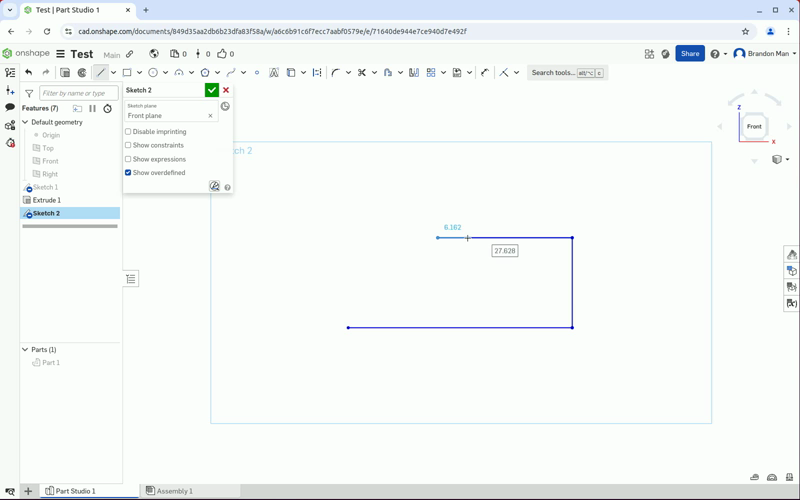
mouse_move(437, 270)
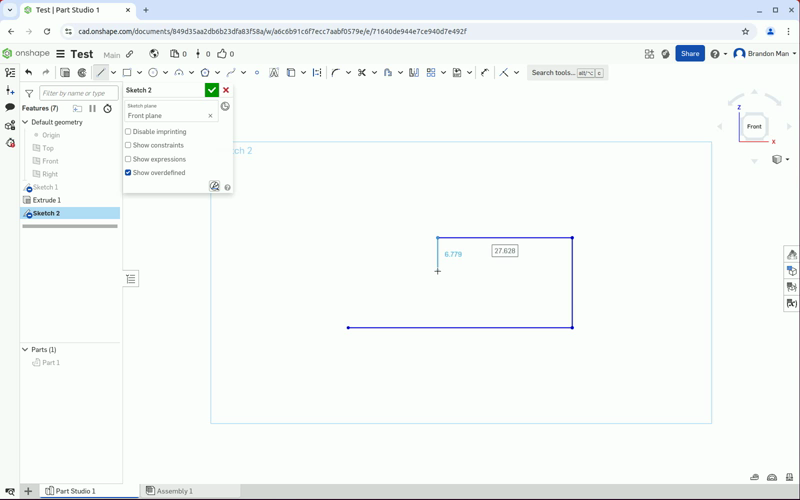
click(437, 270)
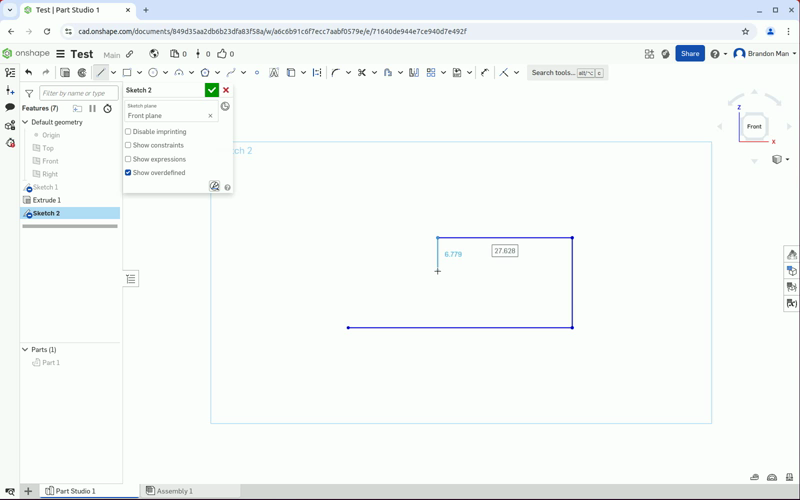
key_up(shift)
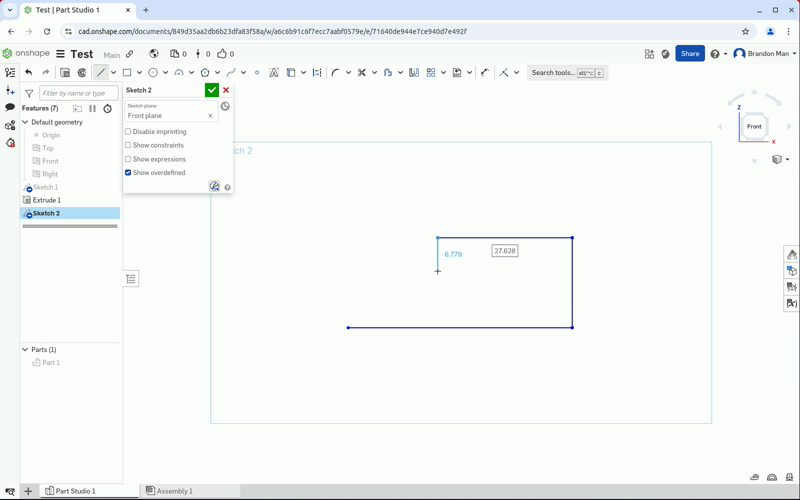
key(esc)
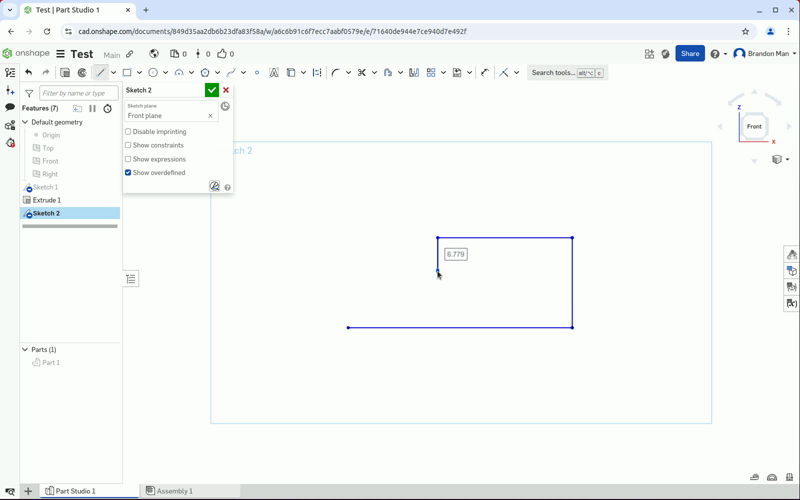
key(a)
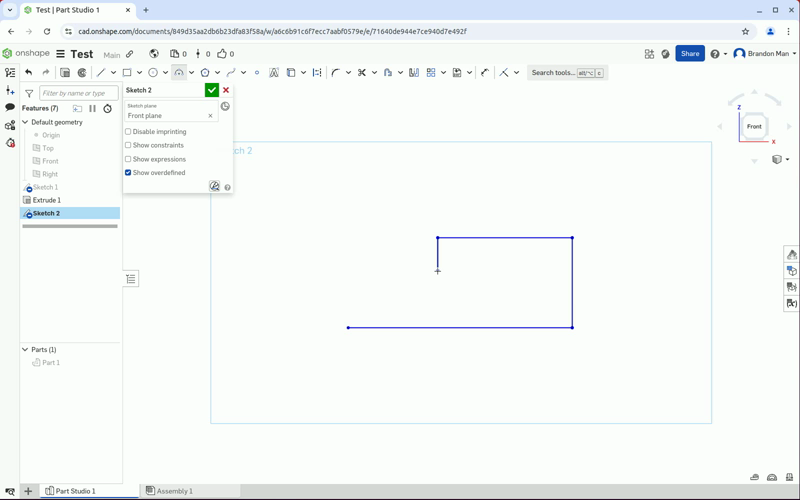
mouse_move(437, 270)
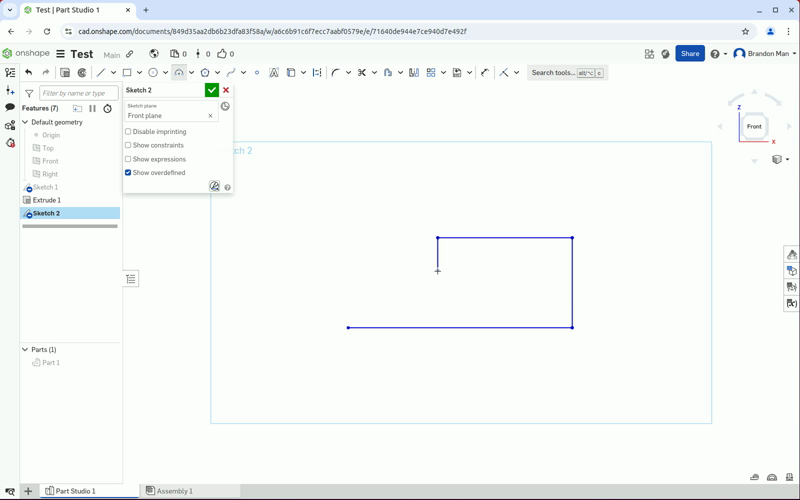
click(437, 270)
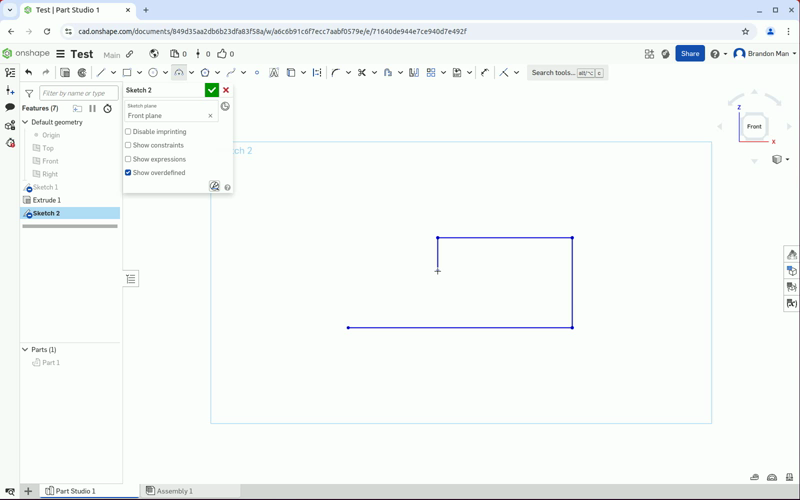
key_down(shift)
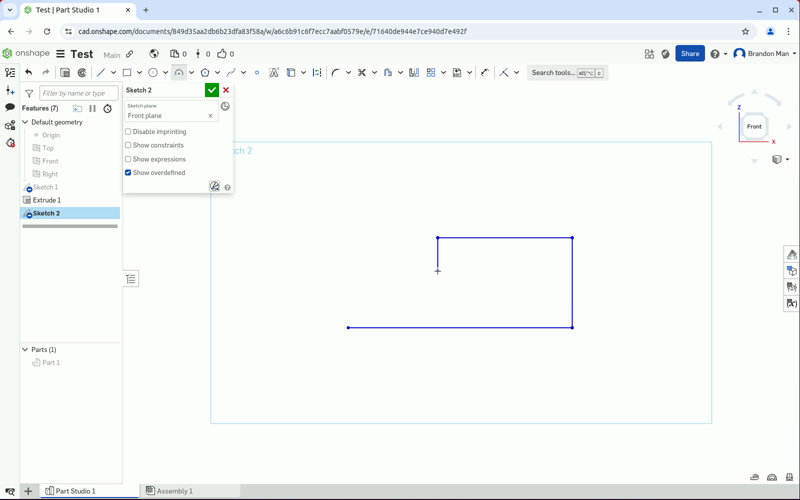
mouse_move(426, 282)
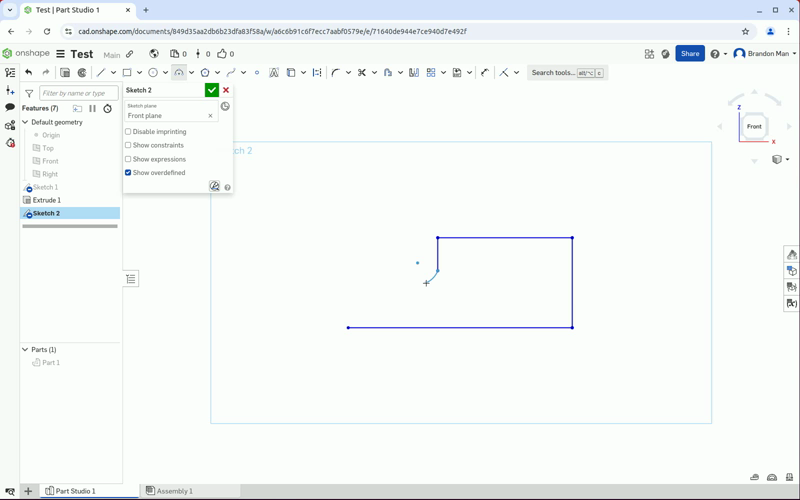
click(426, 282)
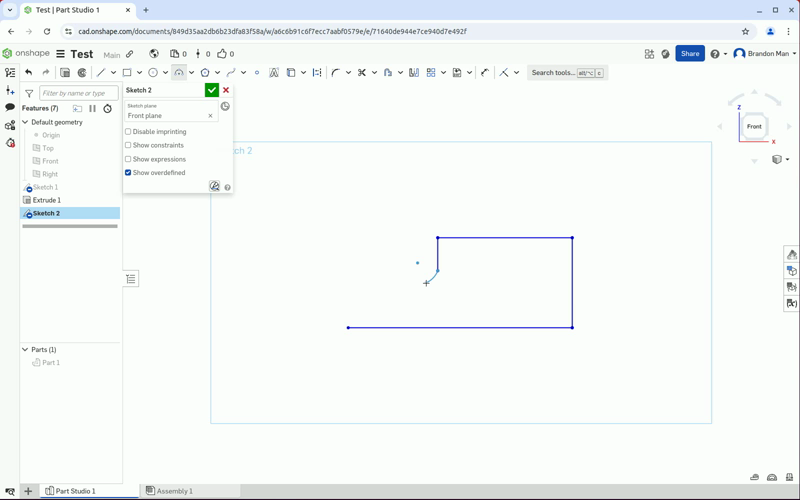
mouse_move(434, 279)
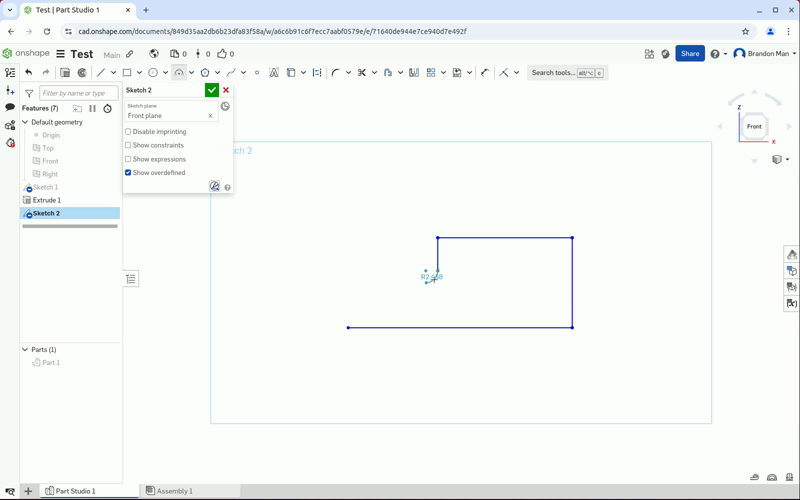
click(434, 279)
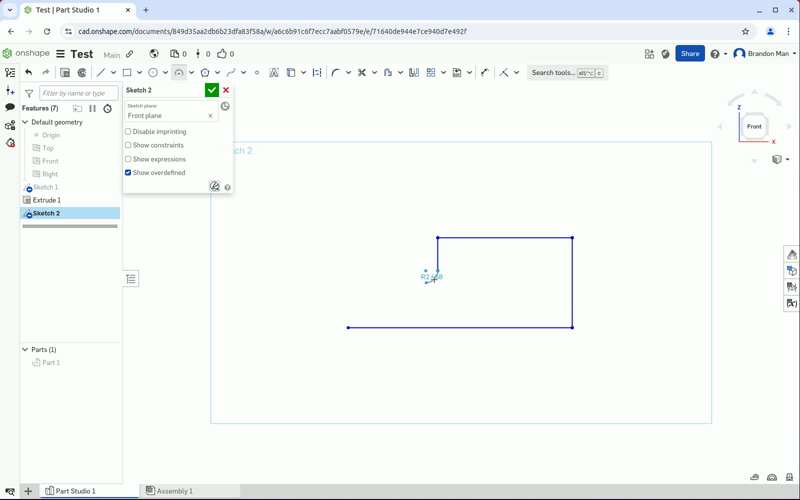
key_up(shift)
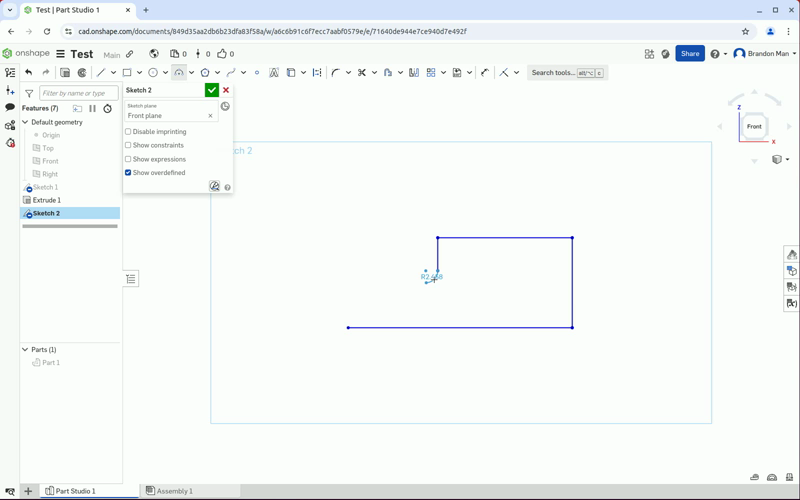
key(esc)
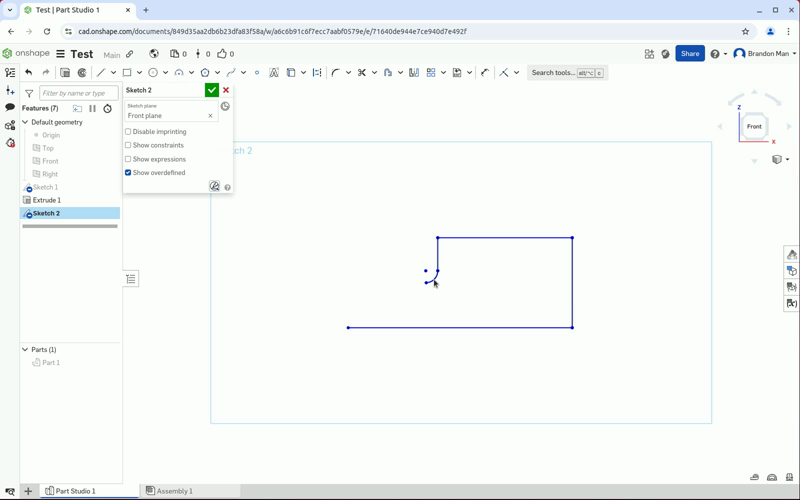
key(l)
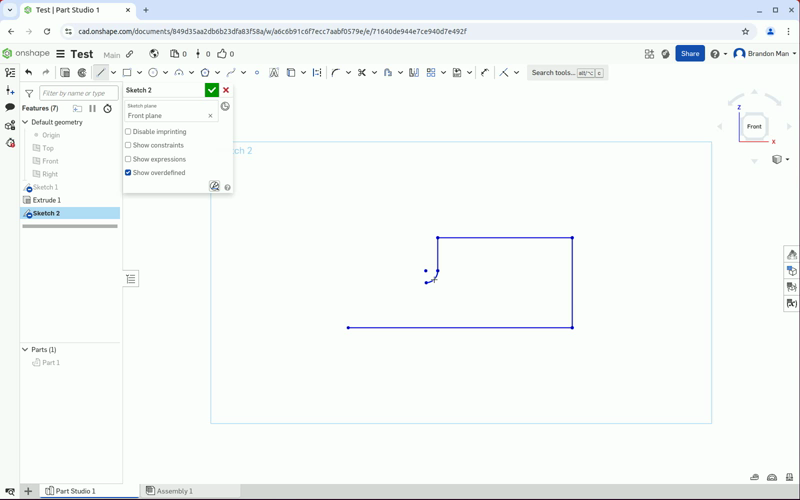
mouse_move(426, 282)
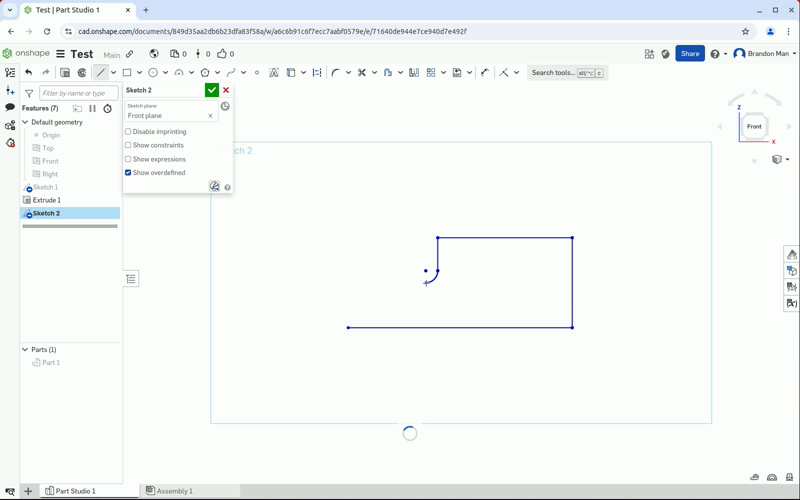
click(426, 282)
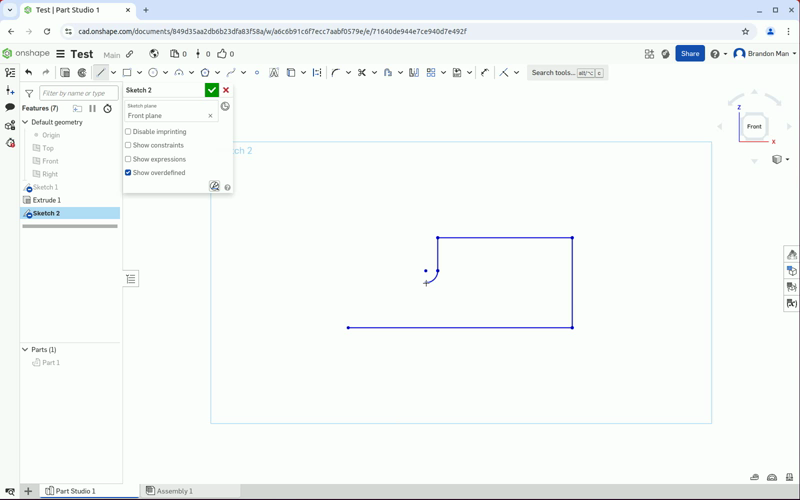
key_down(shift)
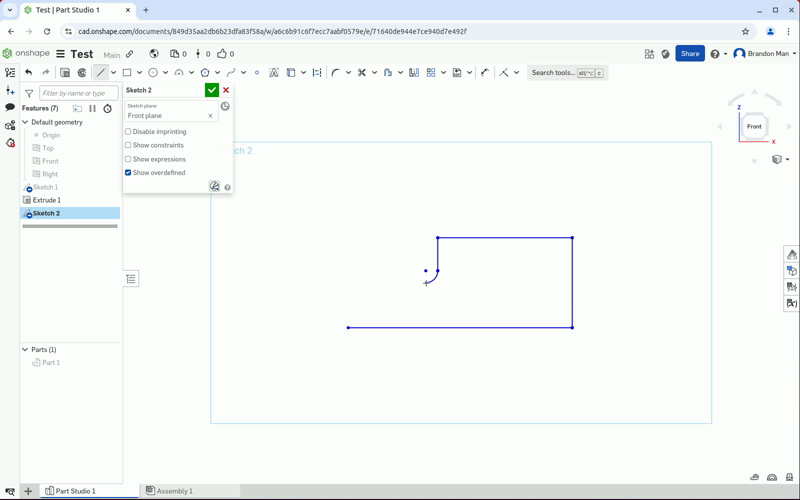
mouse_move(456, 282)
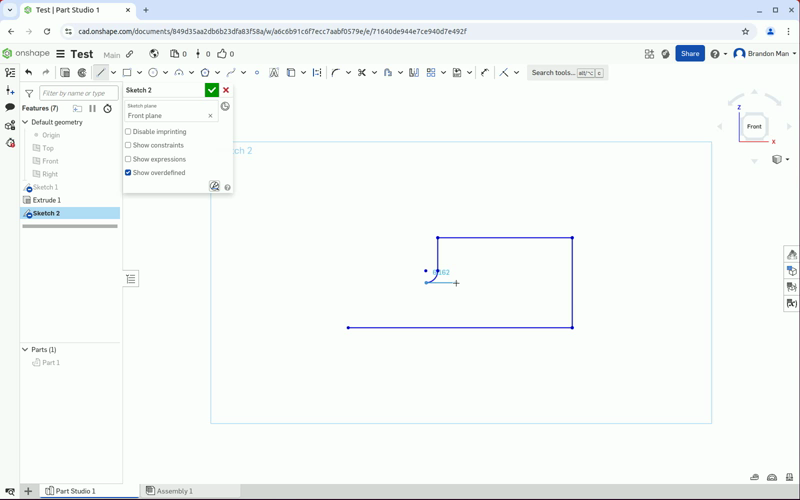
mouse_move(404, 282)
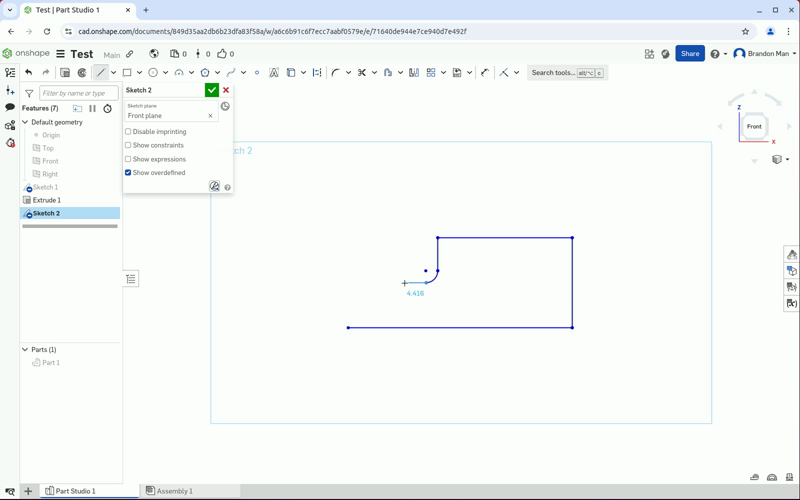
click(404, 282)
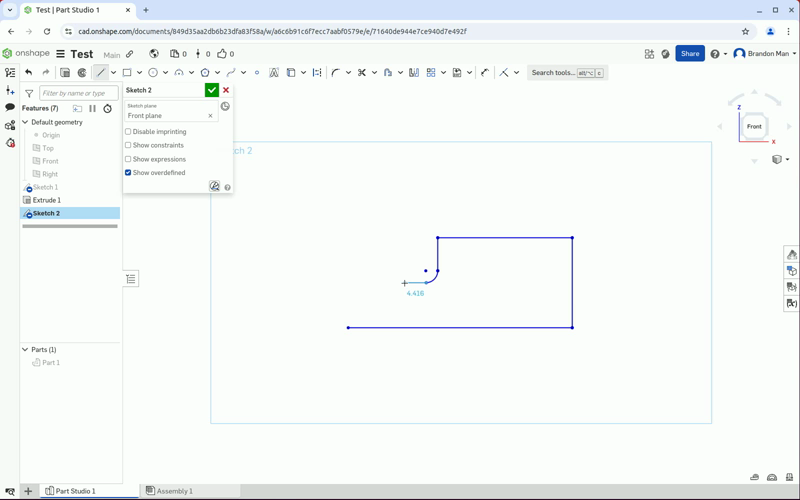
key_up(shift)
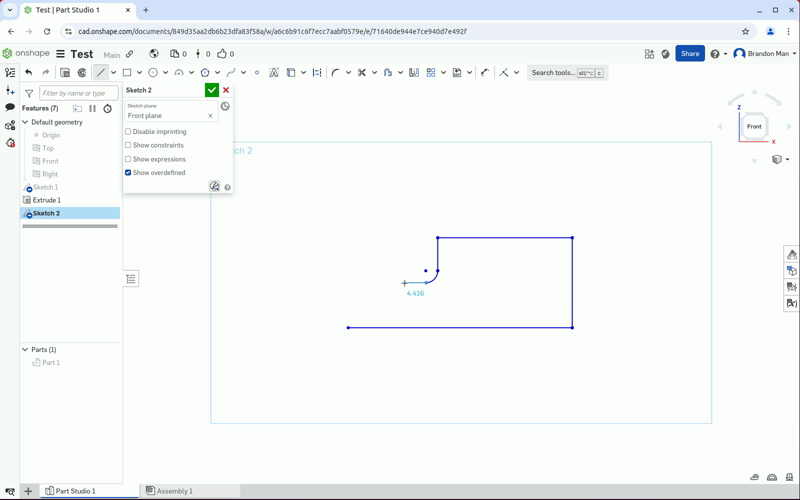
key(esc)
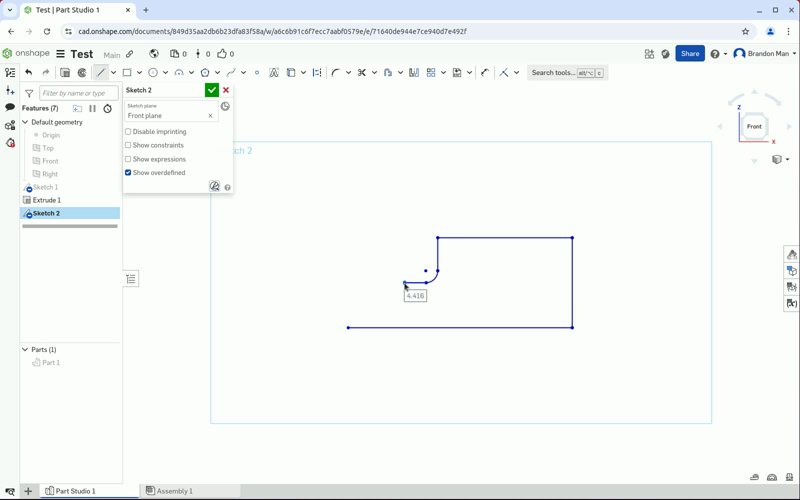
key(a)
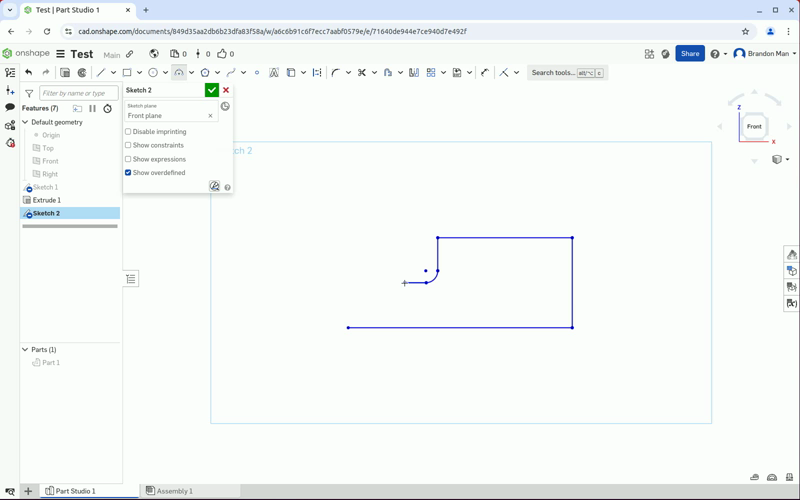
mouse_move(404, 282)
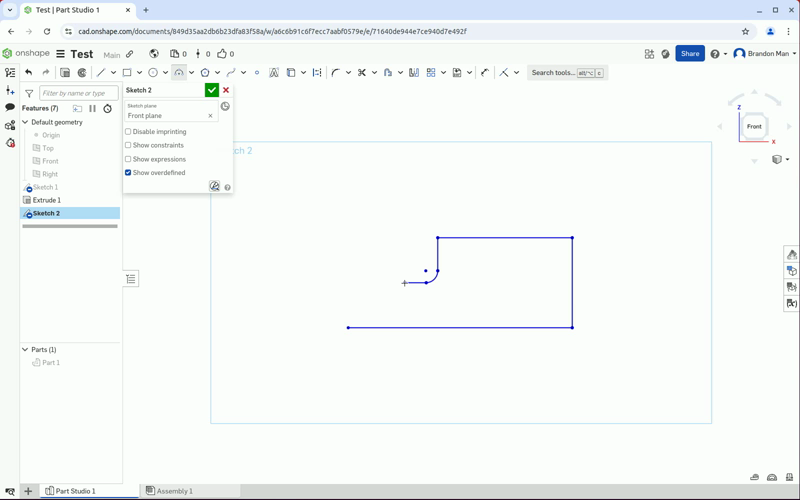
click(404, 282)
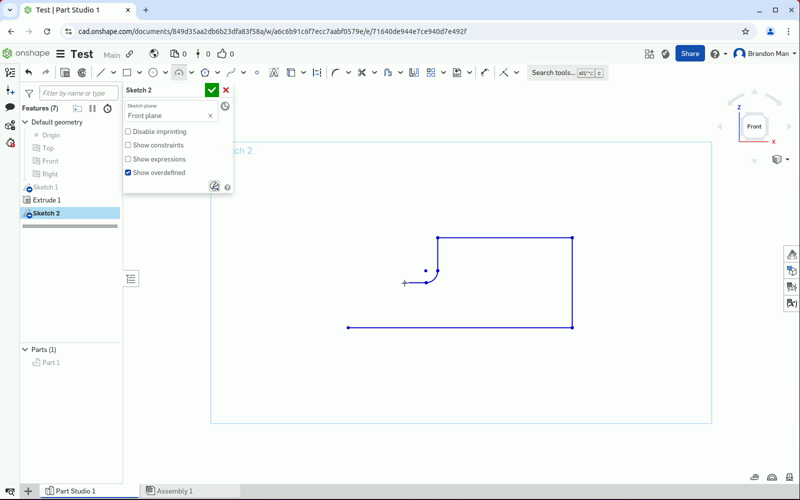
key_down(shift)
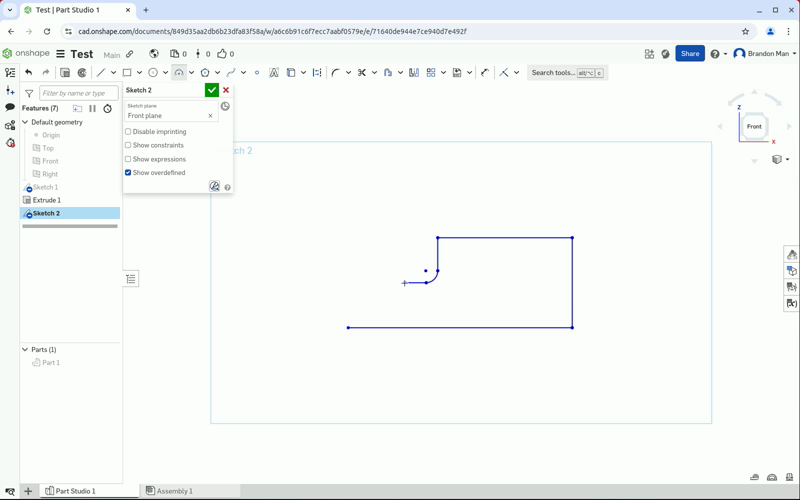
mouse_move(392, 270)
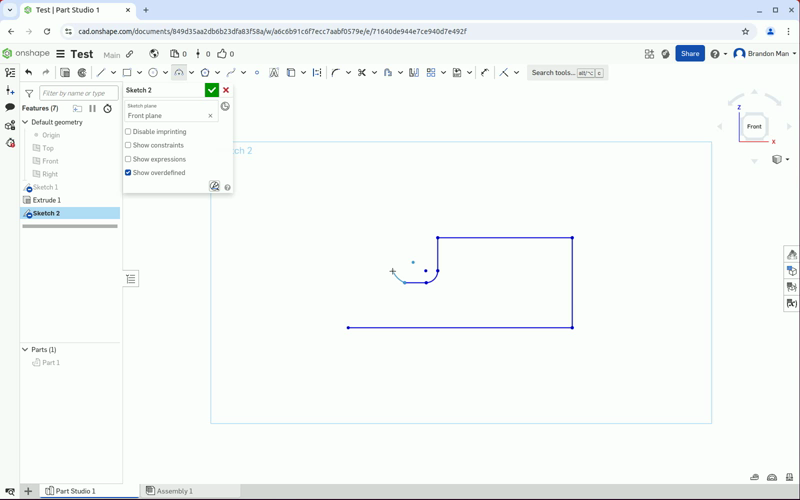
click(392, 270)
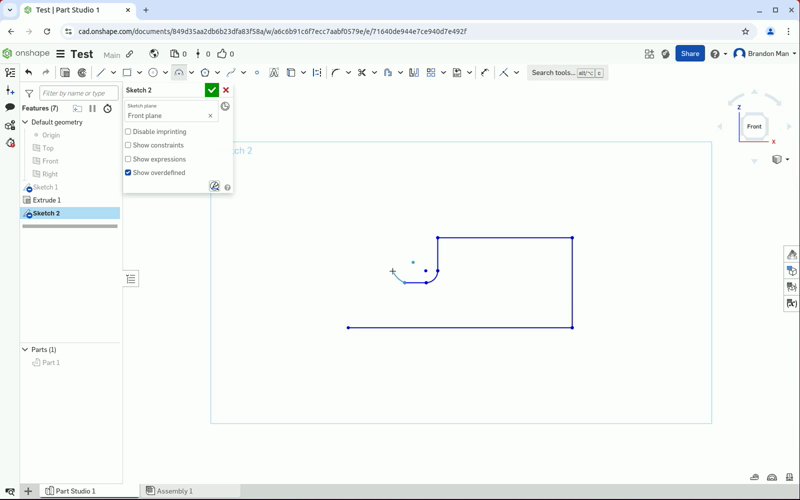
mouse_move(396, 279)
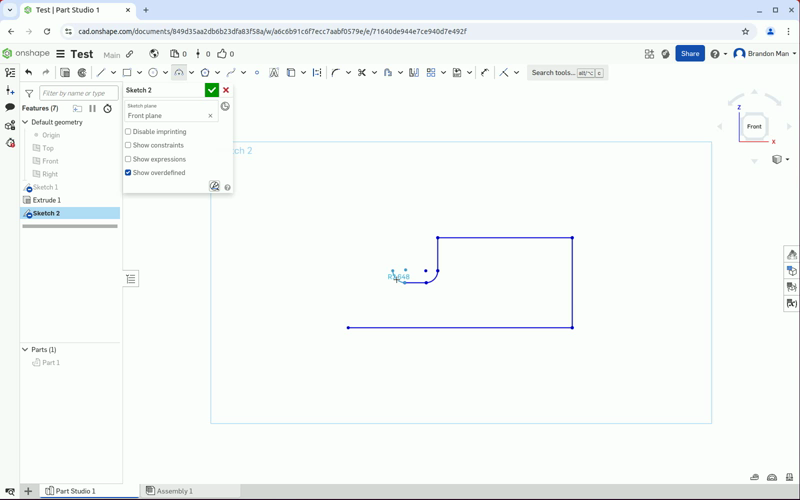
click(396, 279)
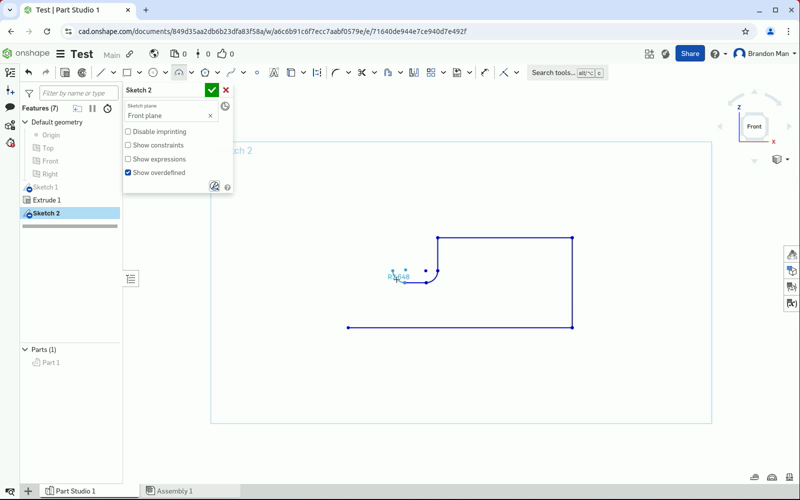
key_up(shift)
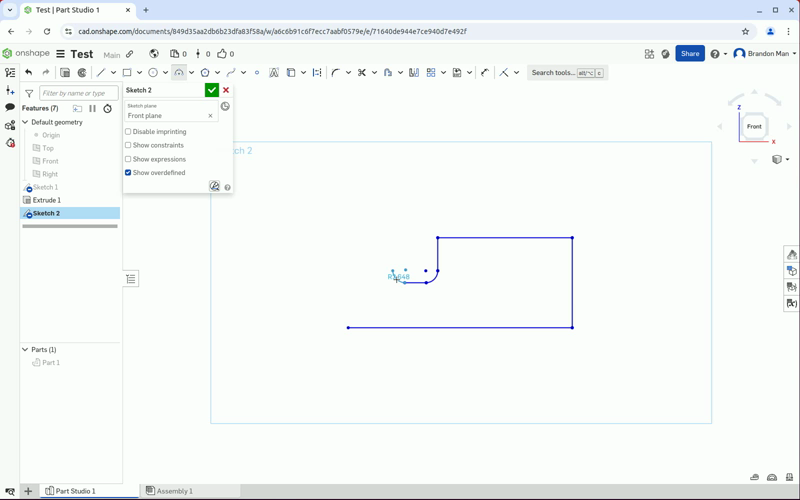
key(esc)
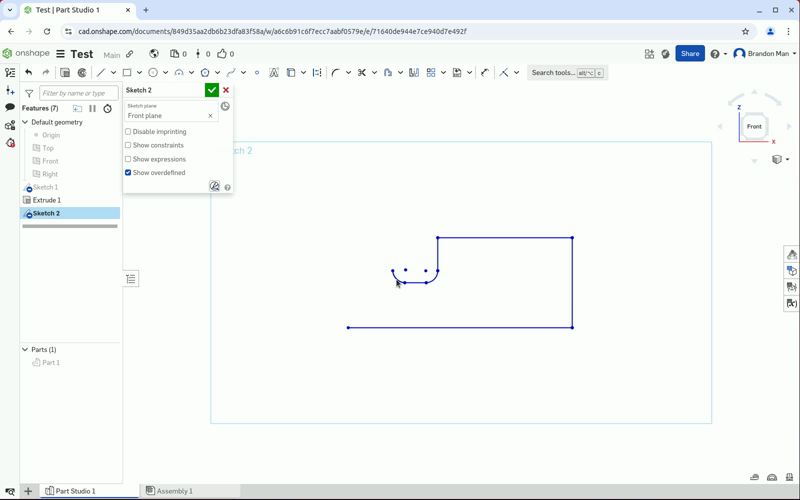
key(l)
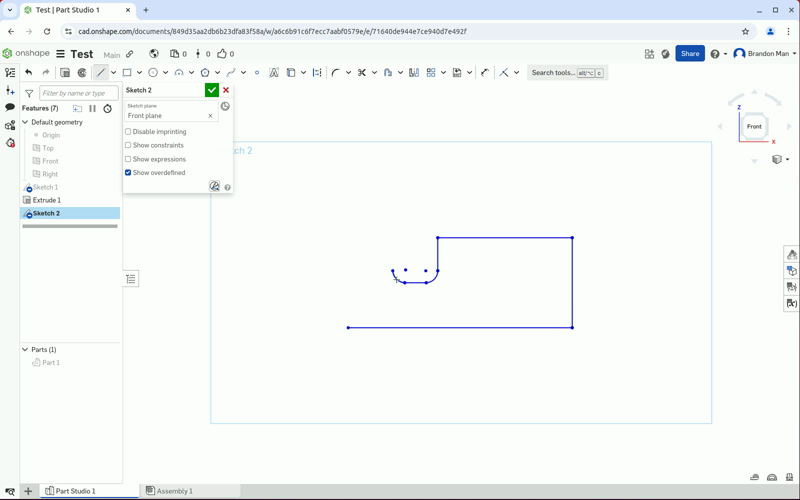
mouse_move(392, 270)
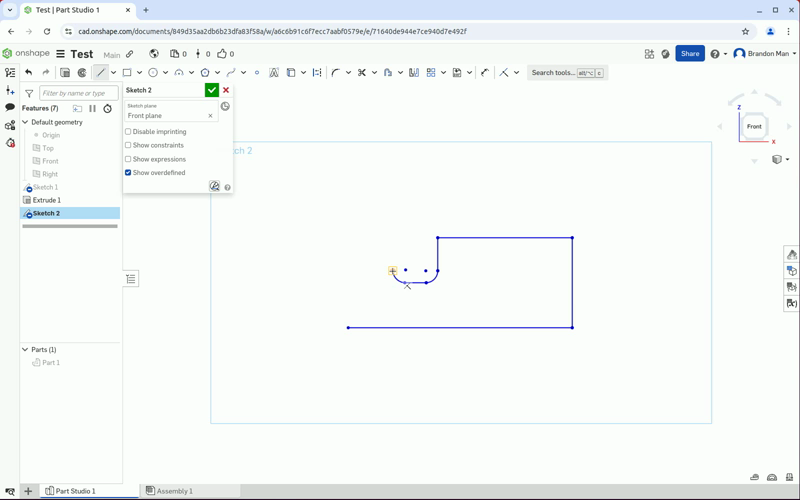
click(392, 270)
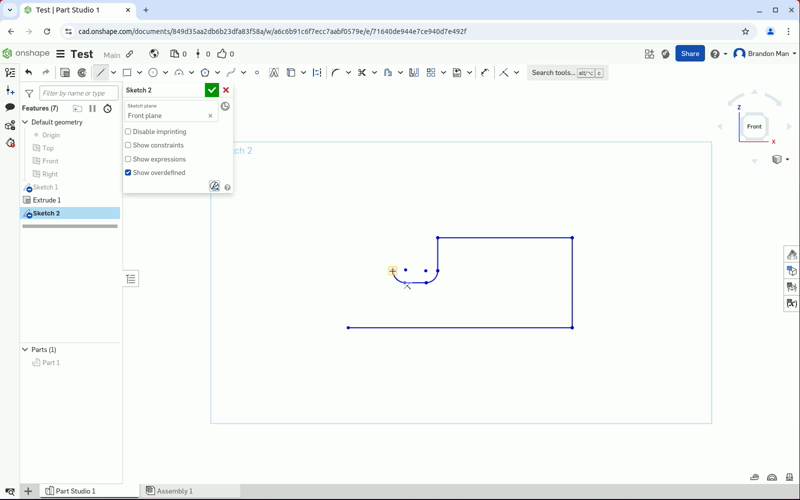
key_down(shift)
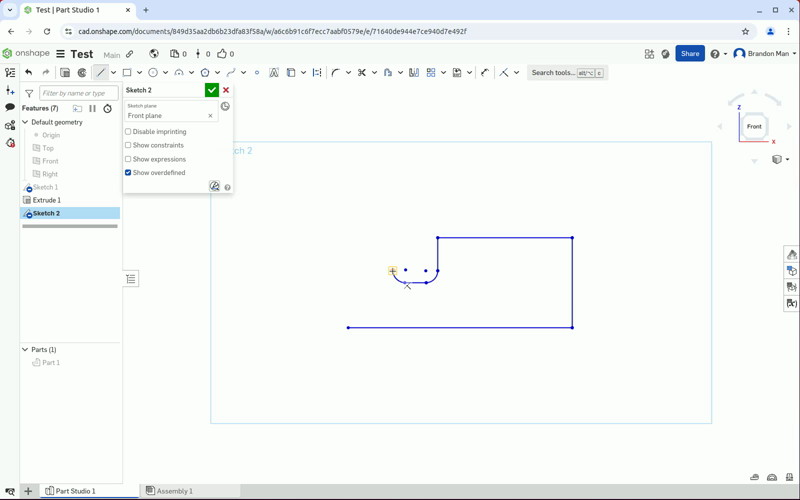
mouse_move(422, 270)
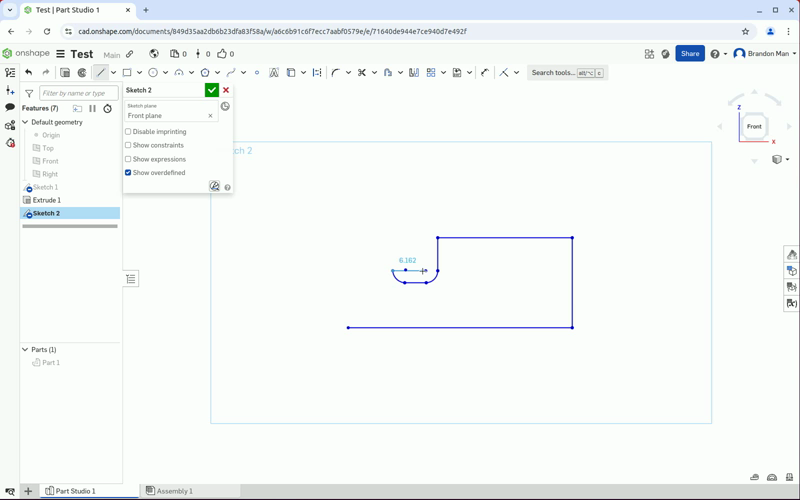
mouse_move(392, 237)
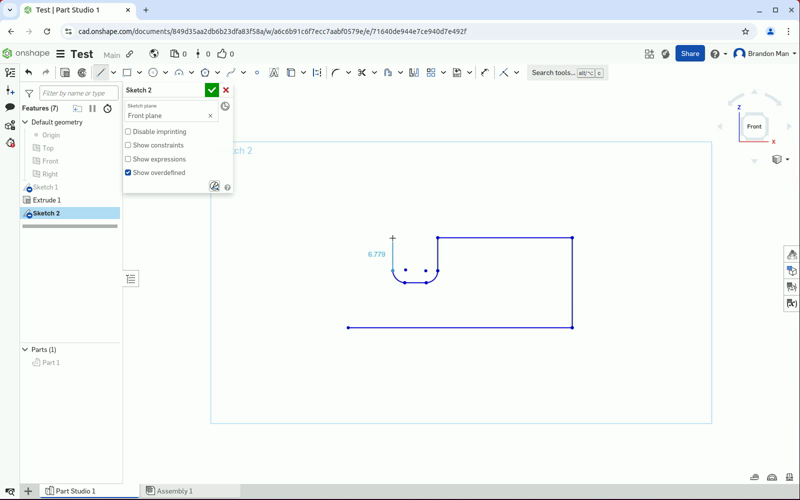
click(392, 237)
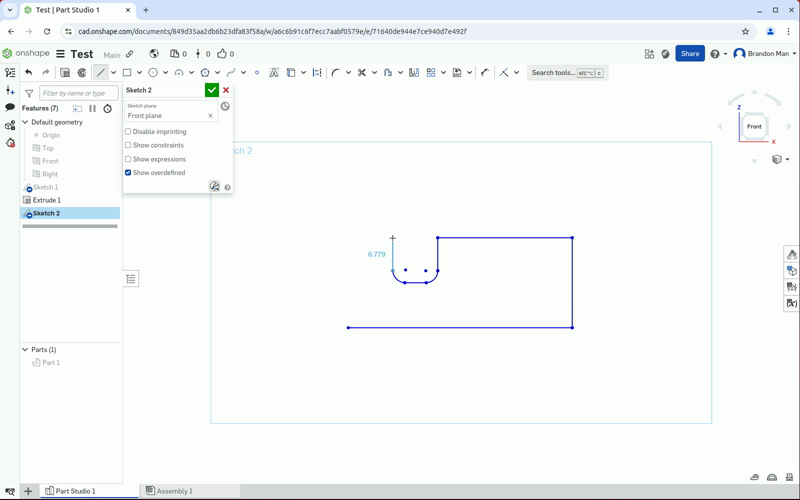
key_up(shift)
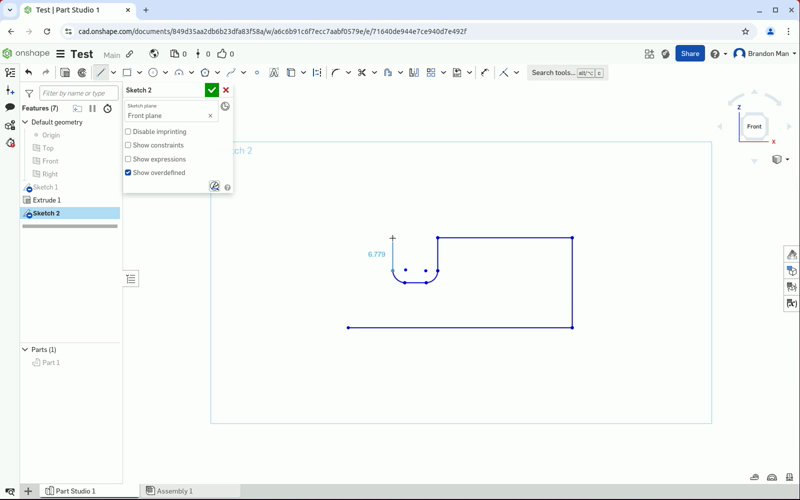
key_down(shift)
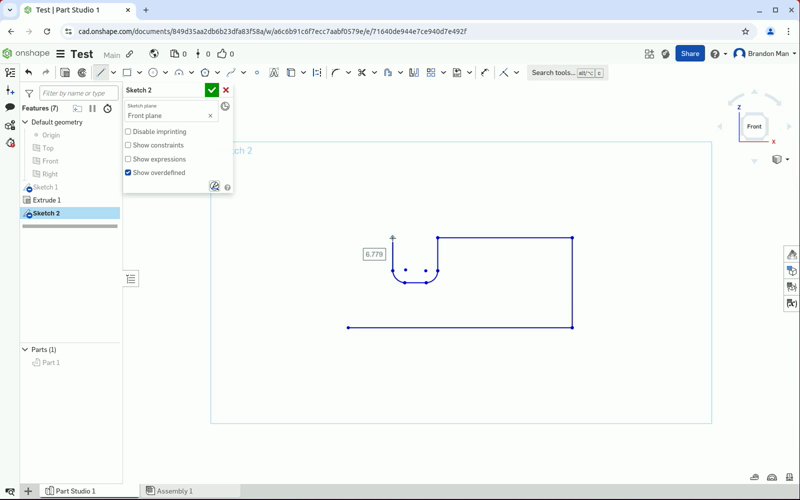
mouse_move(422, 237)
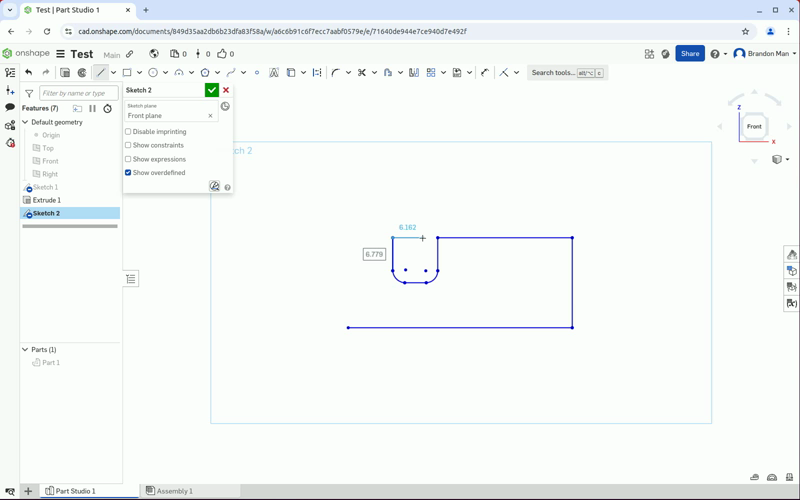
mouse_move(348, 237)
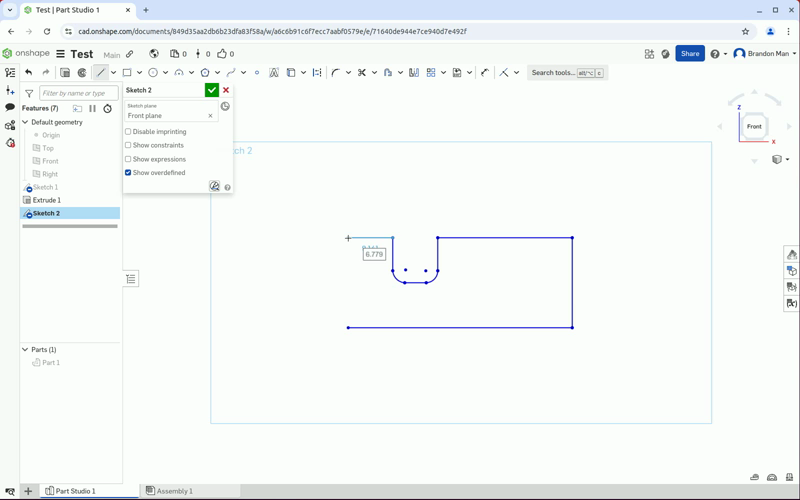
click(348, 237)
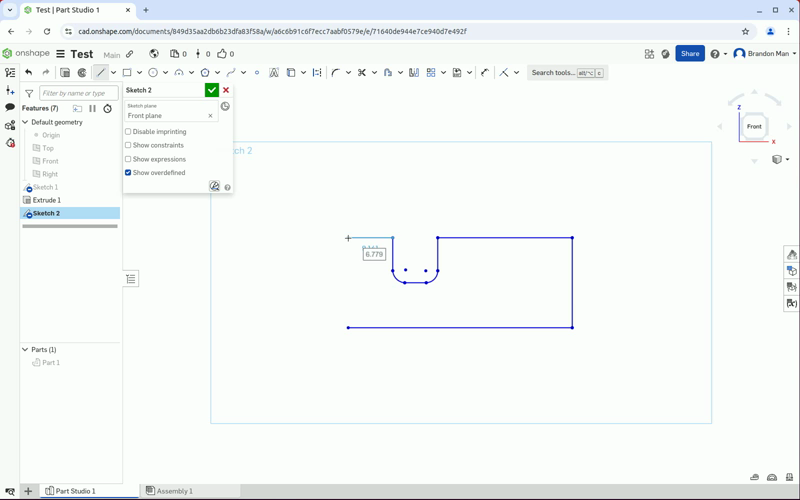
key_up(shift)
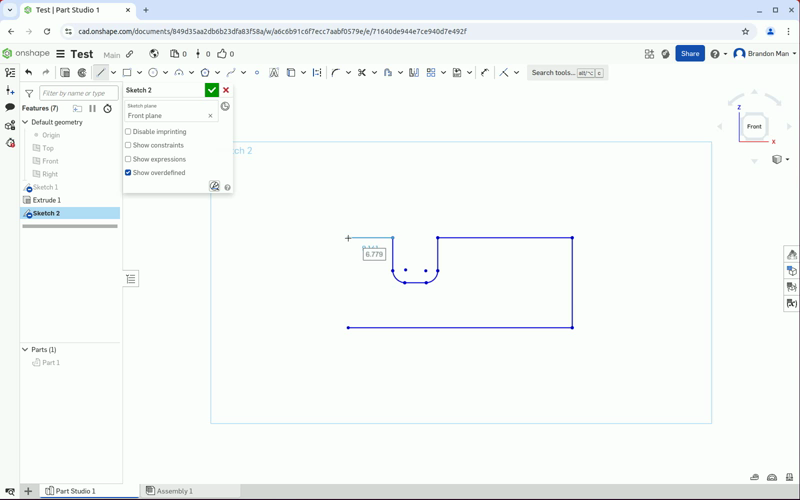
key_down(shift)
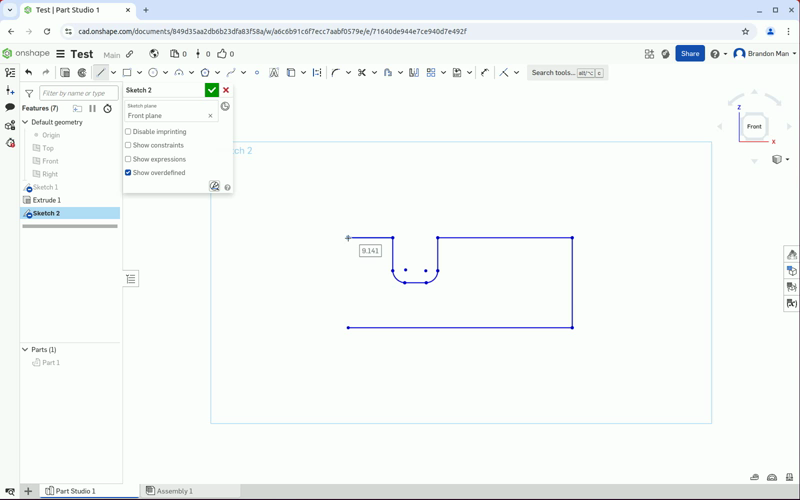
mouse_move(348, 327)
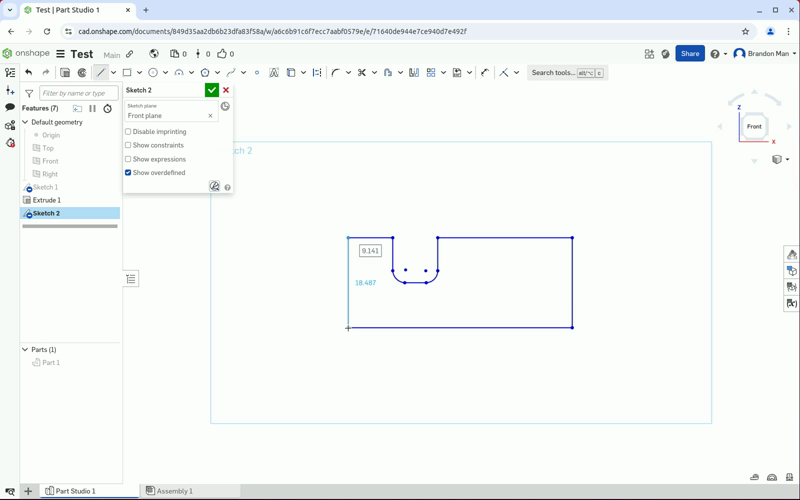
key_up(shift)
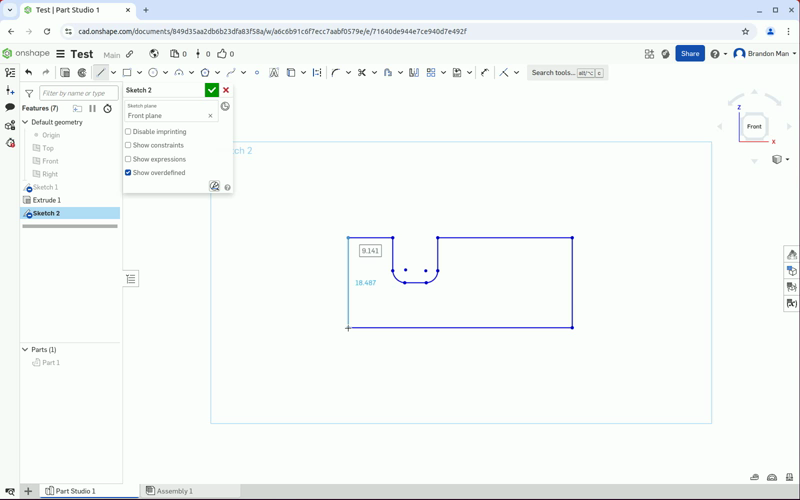
click(348, 327)
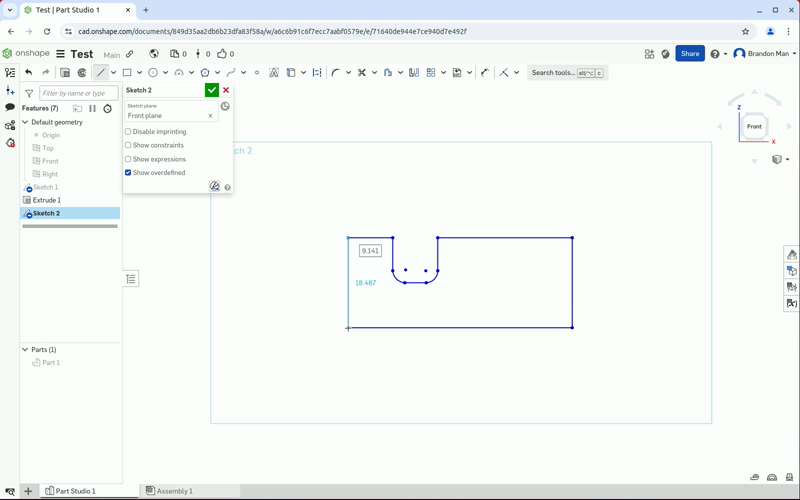
key(esc)
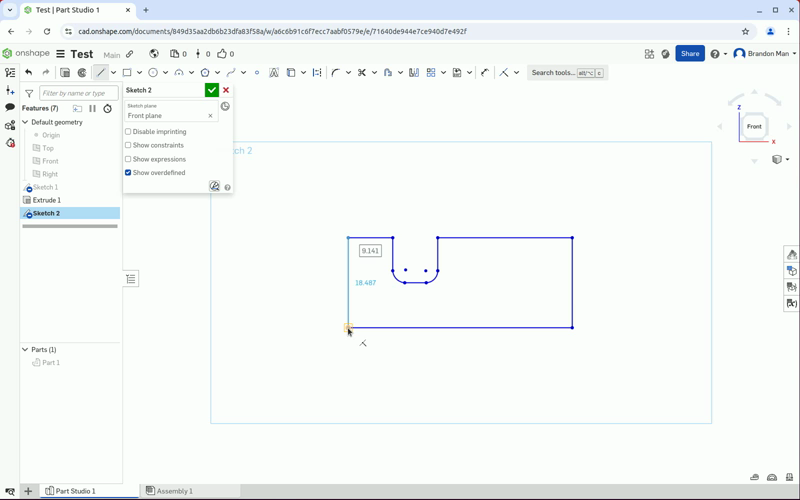
mouse_move(549, 284)
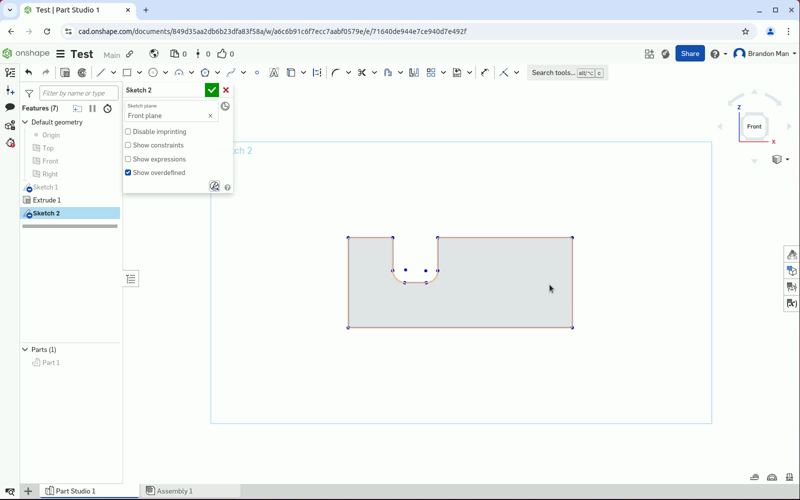
click(549, 284)
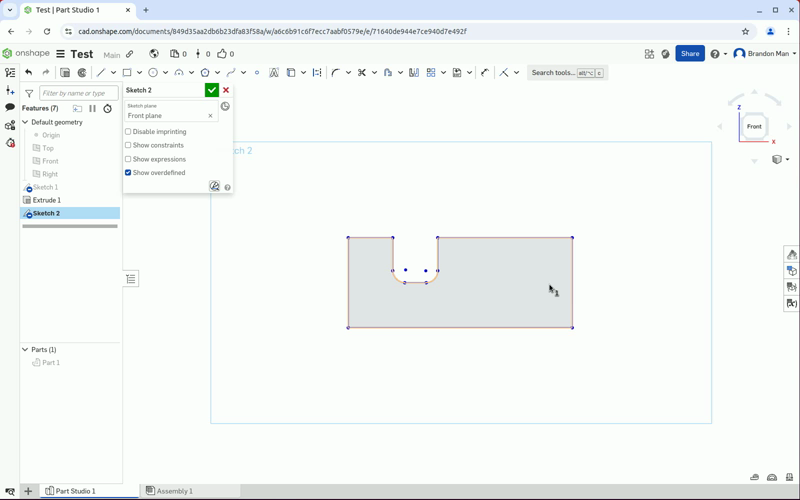
mouse_move(73, 352)
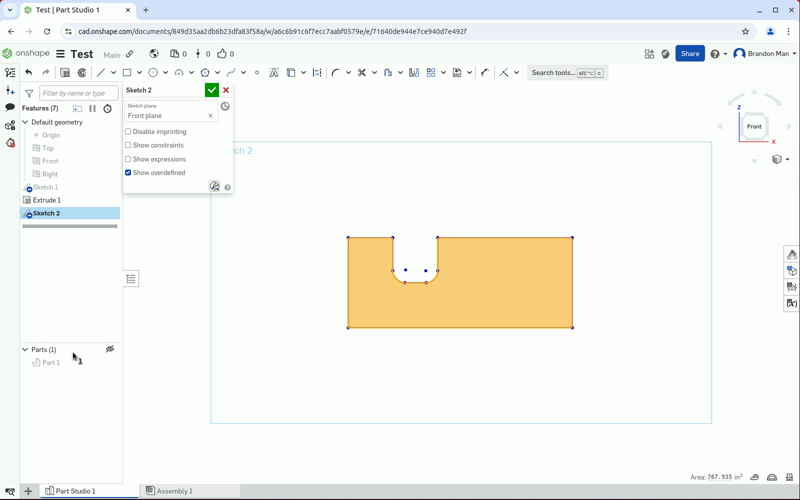
key(shift+y)
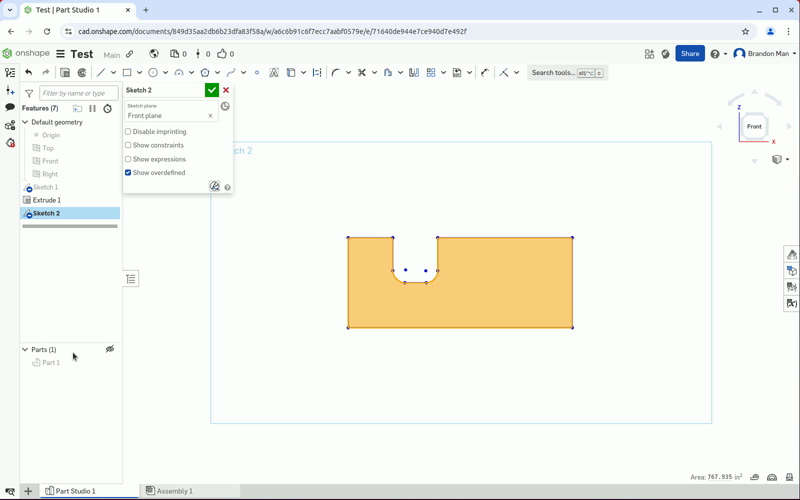
key(shift+e)
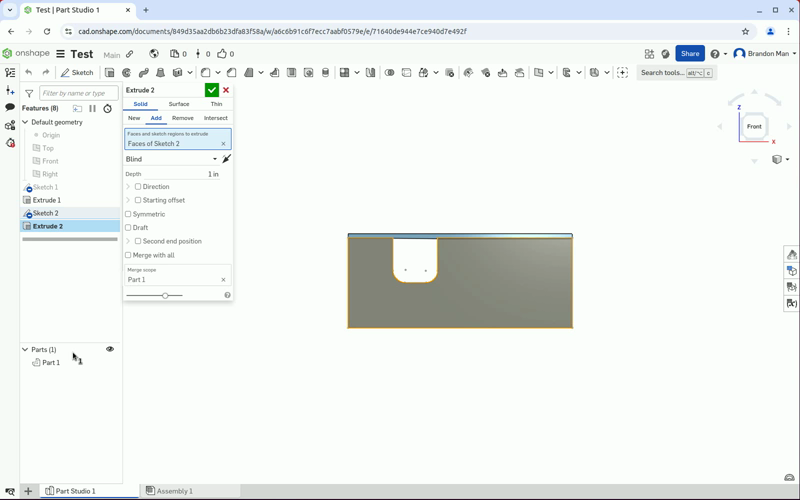
mouse_move(143, 106)
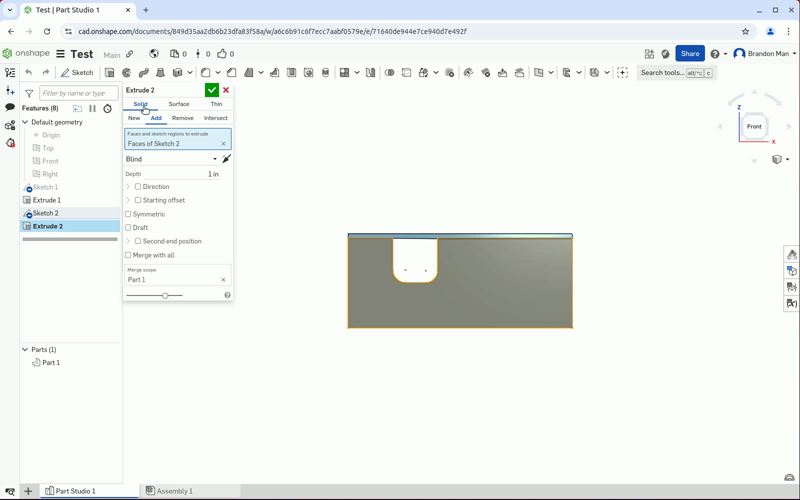
click(143, 106)
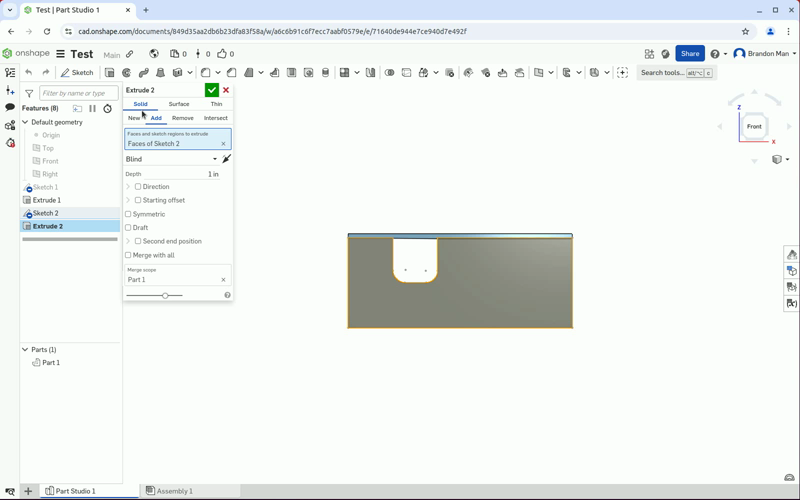
mouse_move(137, 120)
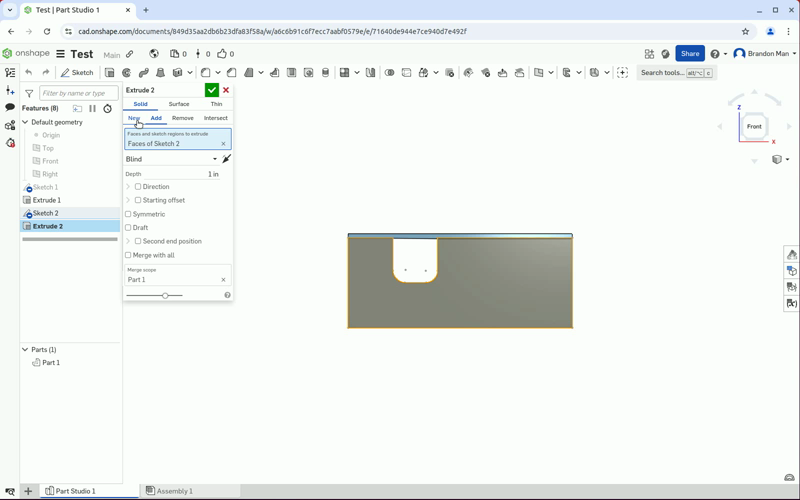
click(137, 120)
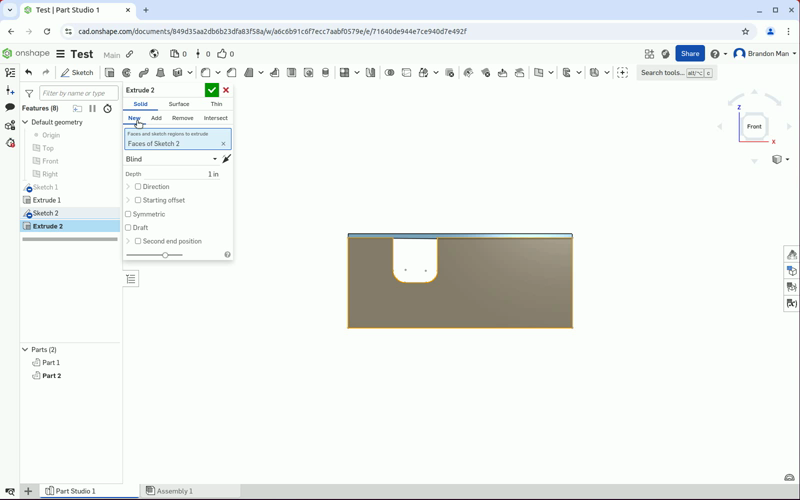
key(tab, 4)
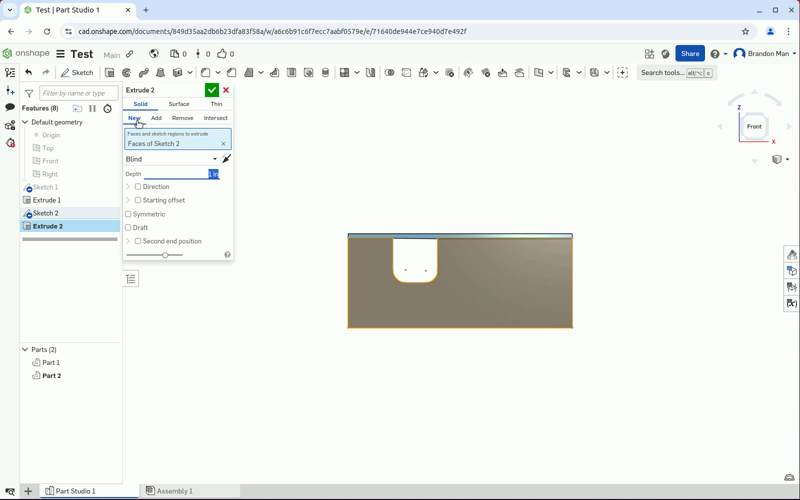
text(0.963)
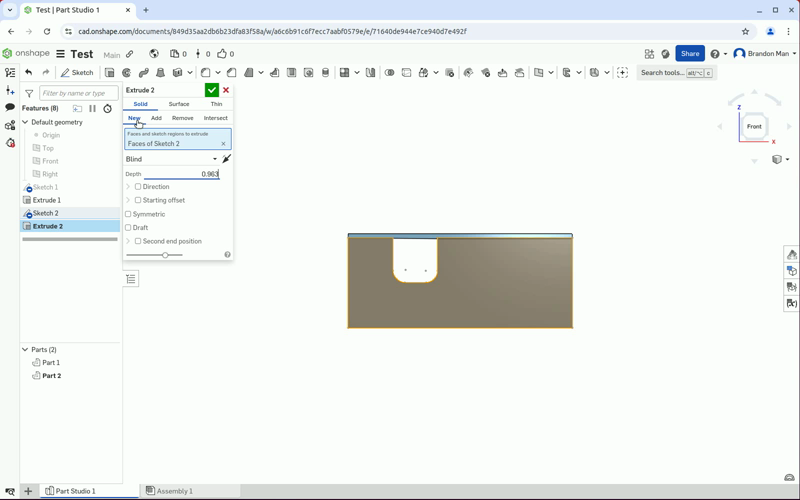
key(enter)
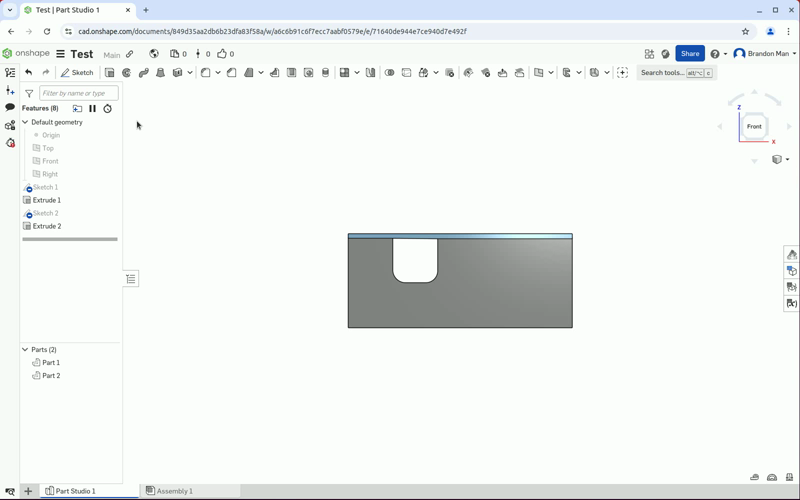
key(shift+h)
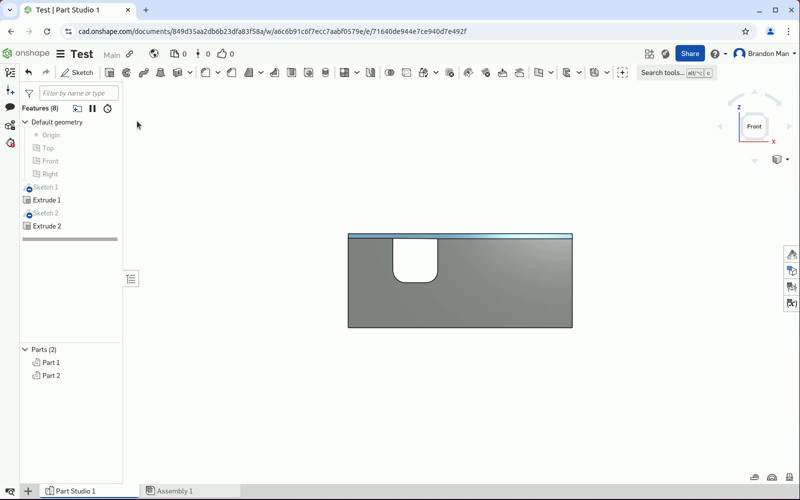
key(shift+h)
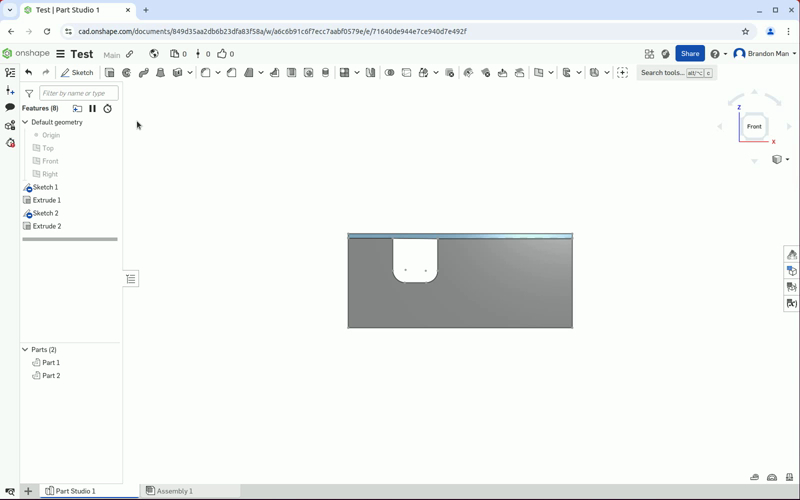
key(shift+7)
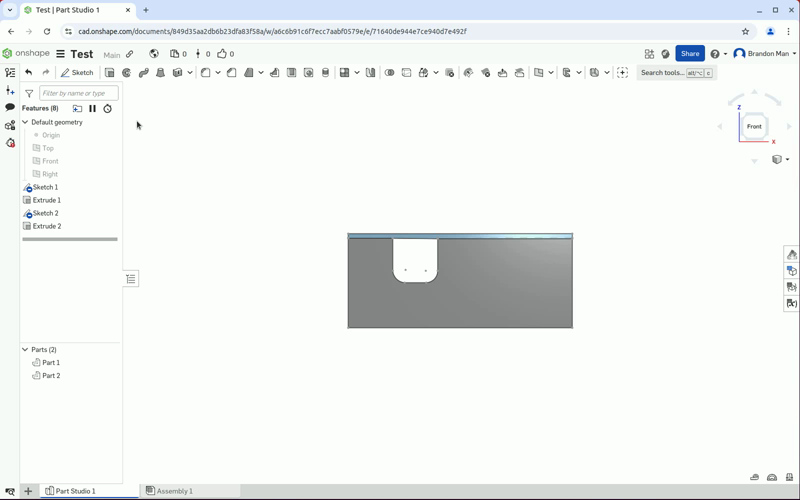
key(left, 2)
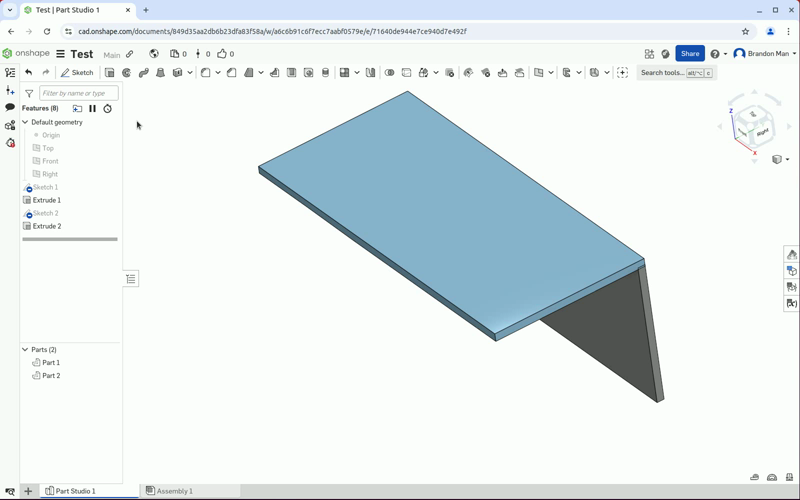
key(down, 2)
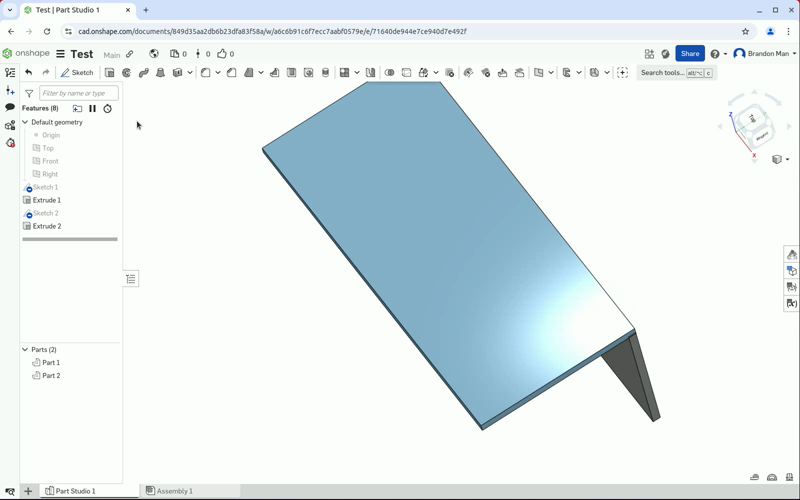
key(up, 2)
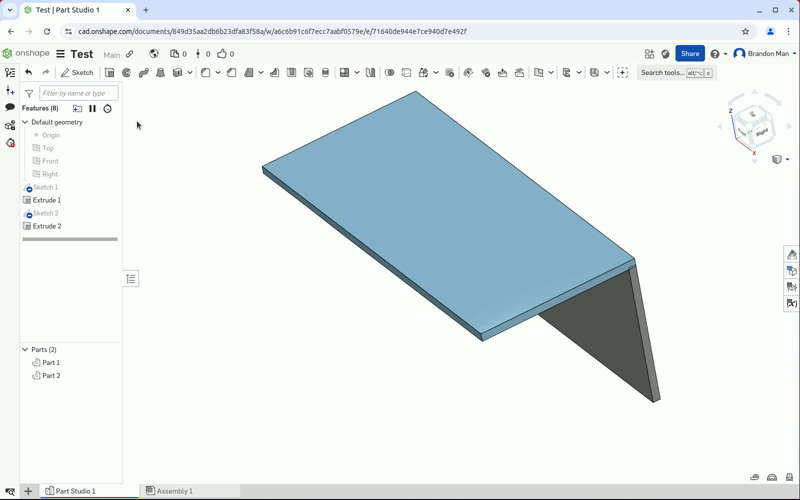
key(right, 2)
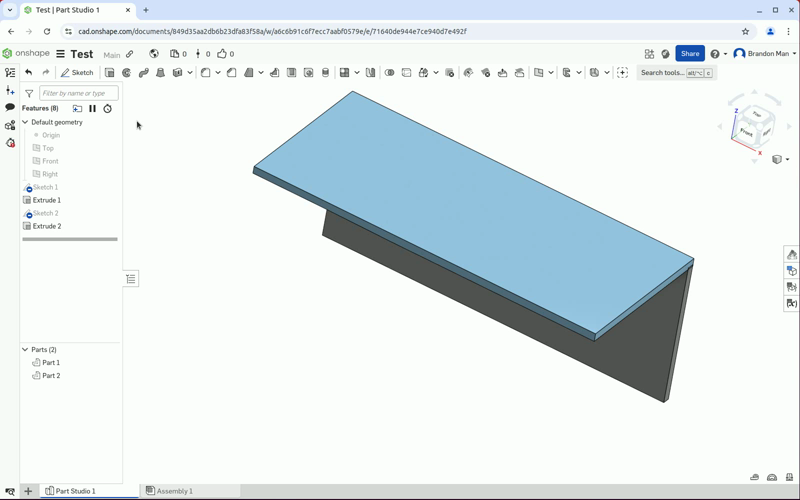
mouse_move(73, 189)
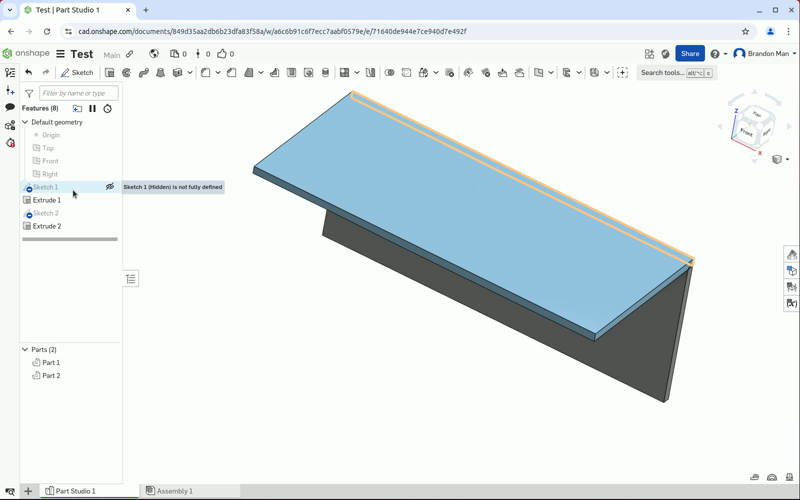
click(73, 189)